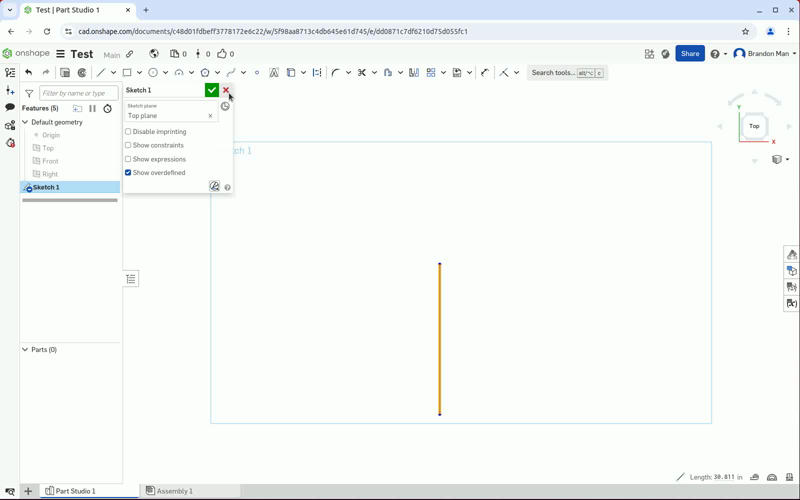
key(shift+h)
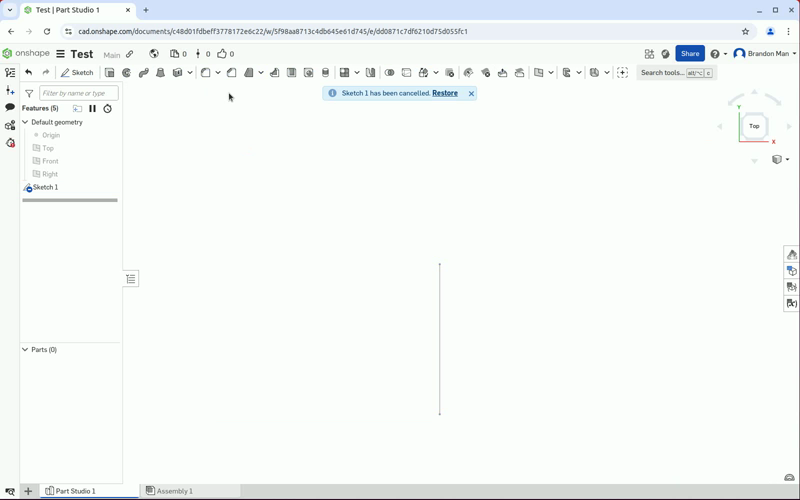
key(shift+s)
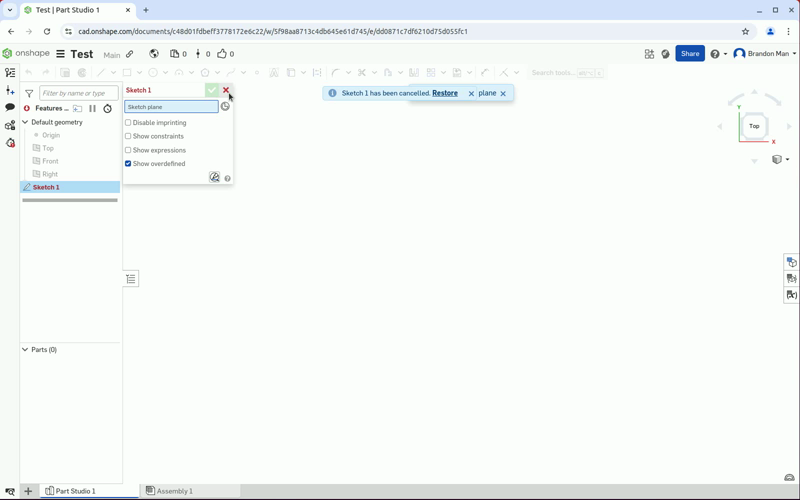
mouse_move(73, 150)
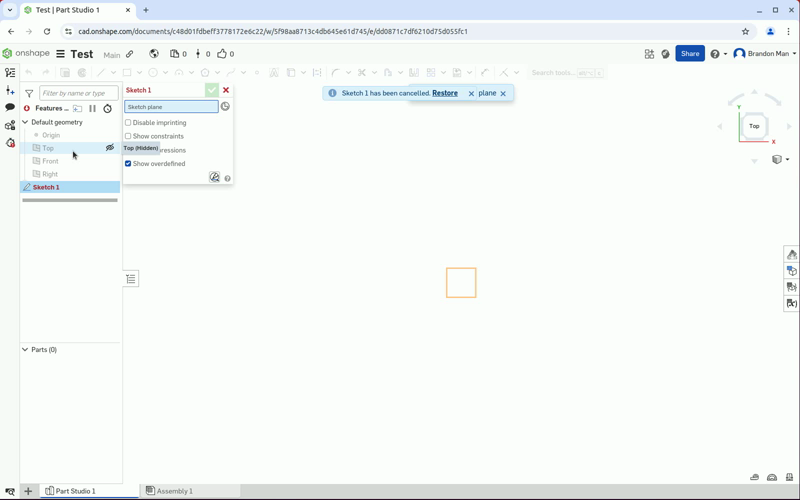
click(73, 150)
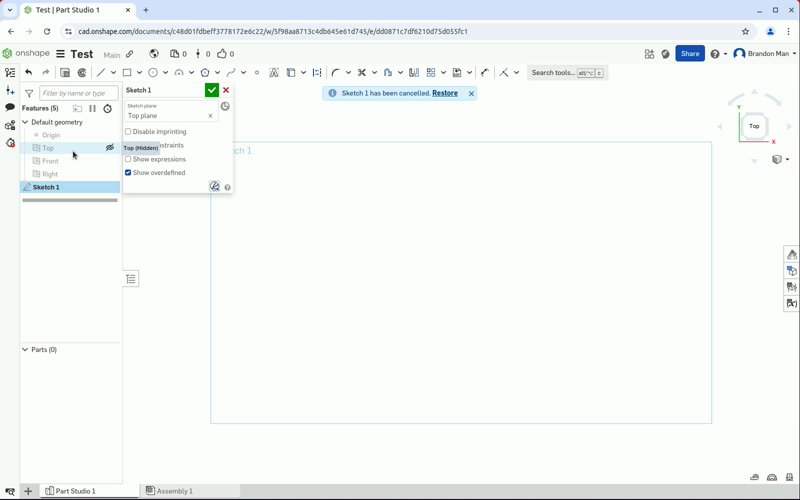
mouse_move(73, 352)
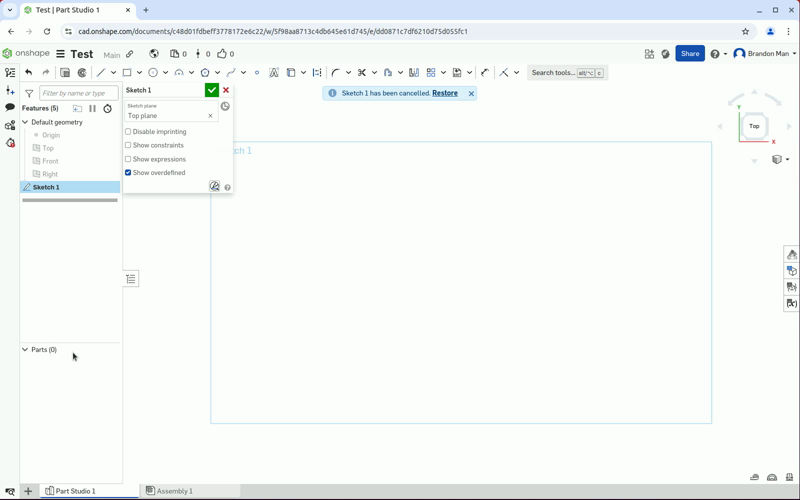
key(y)
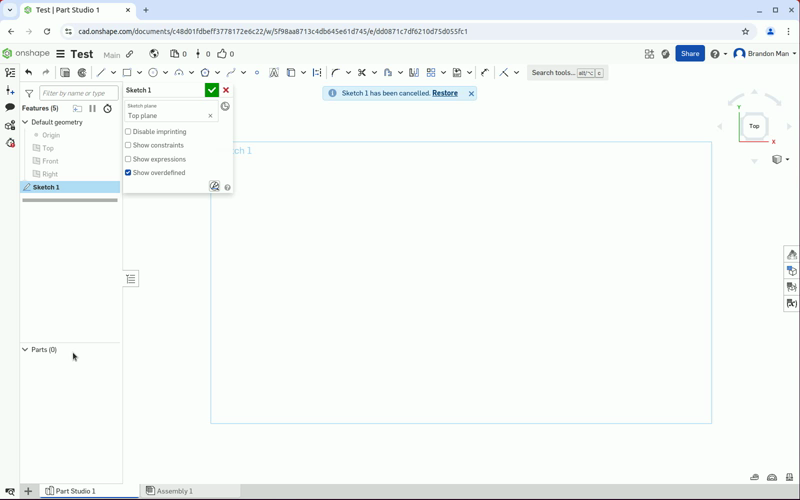
key(c)
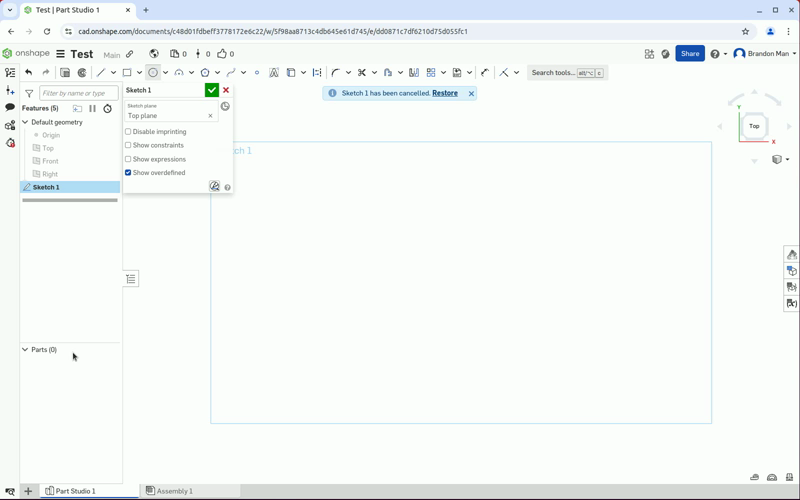
key_down(shift)
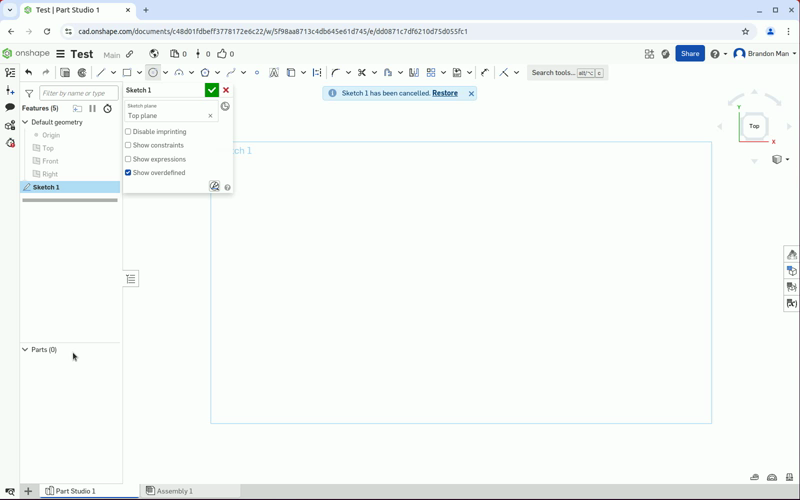
mouse_move(461, 282)
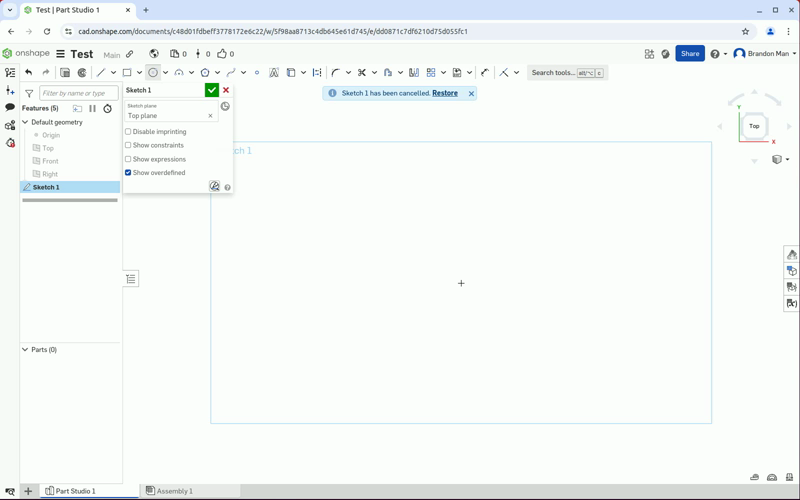
click(461, 282)
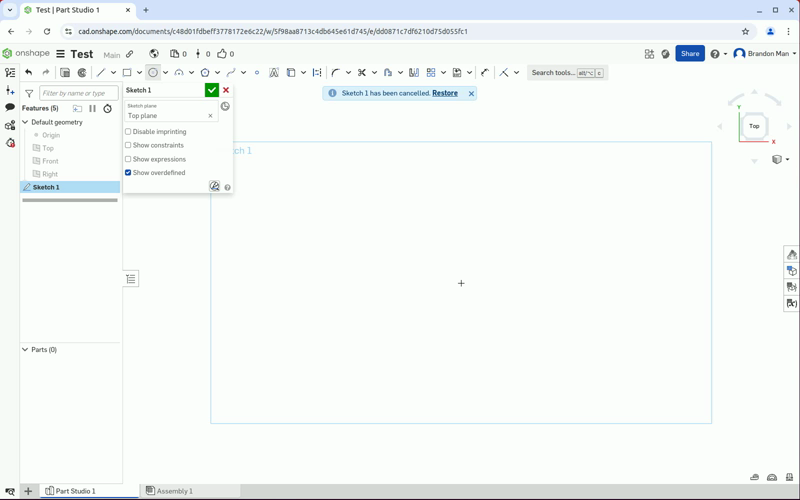
key_up(shift)
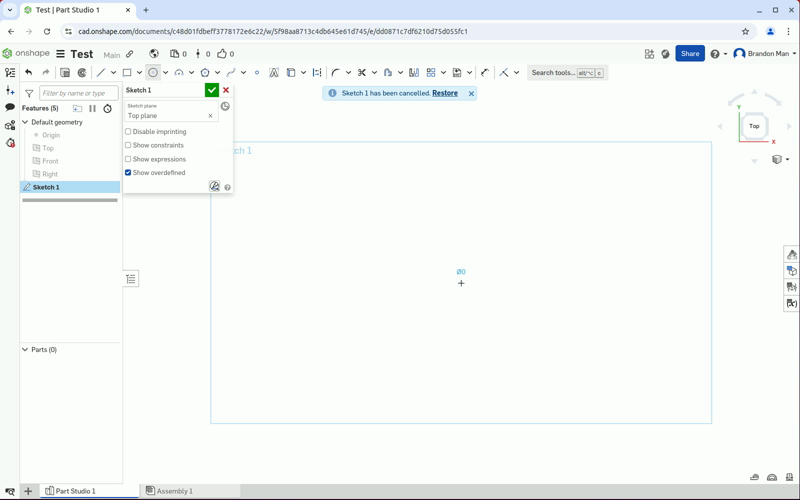
mouse_move(504, 282)
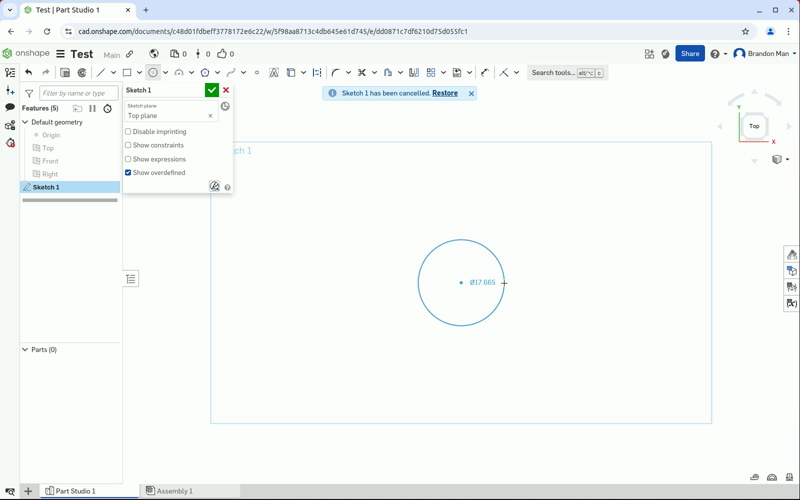
click(504, 282)
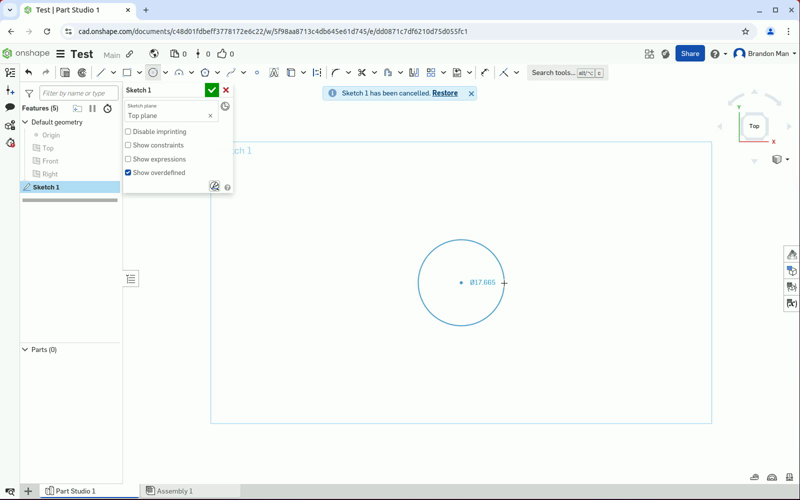
key(esc)
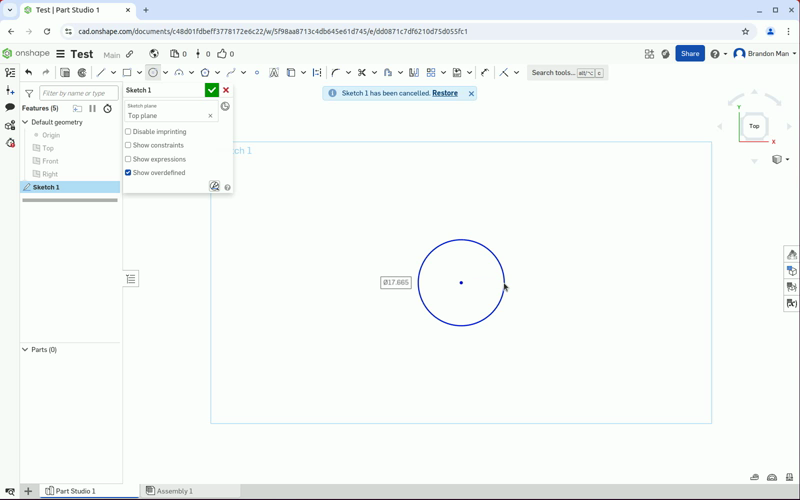
key(c)
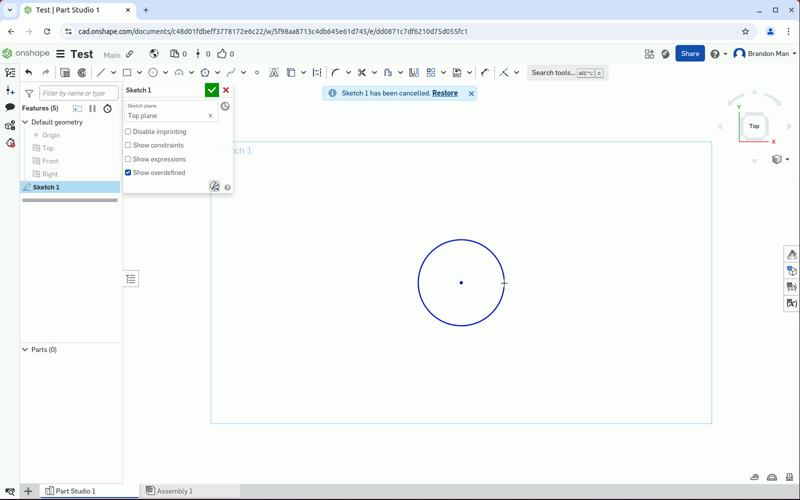
key_down(shift)
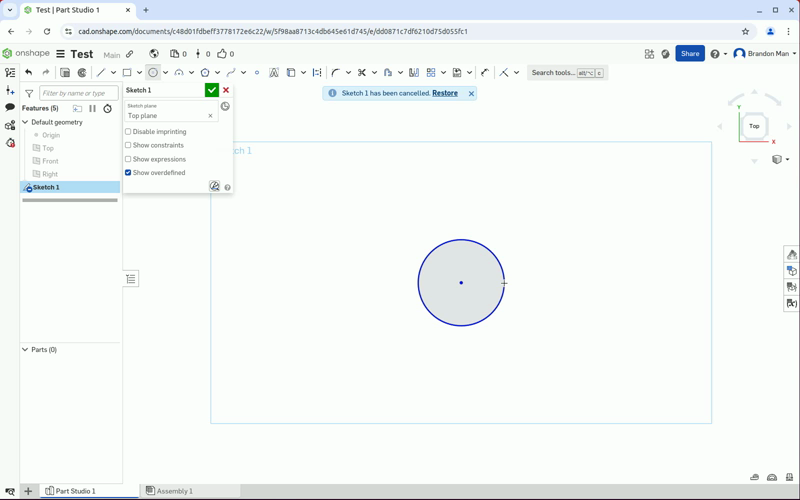
mouse_move(461, 282)
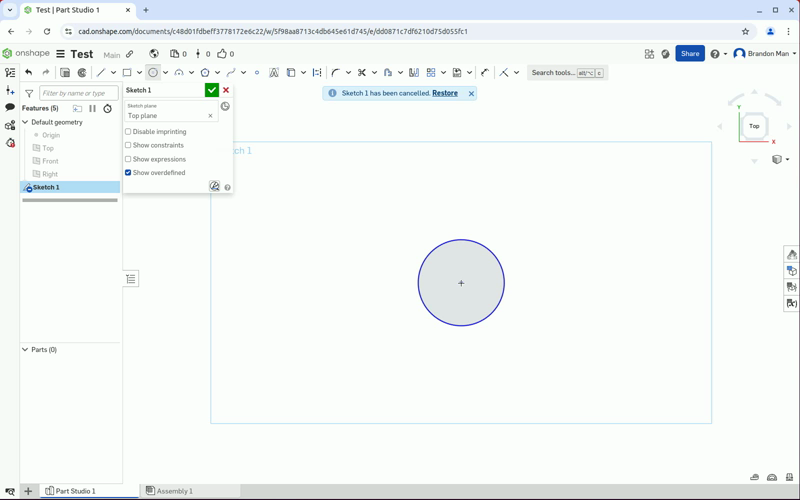
click(461, 282)
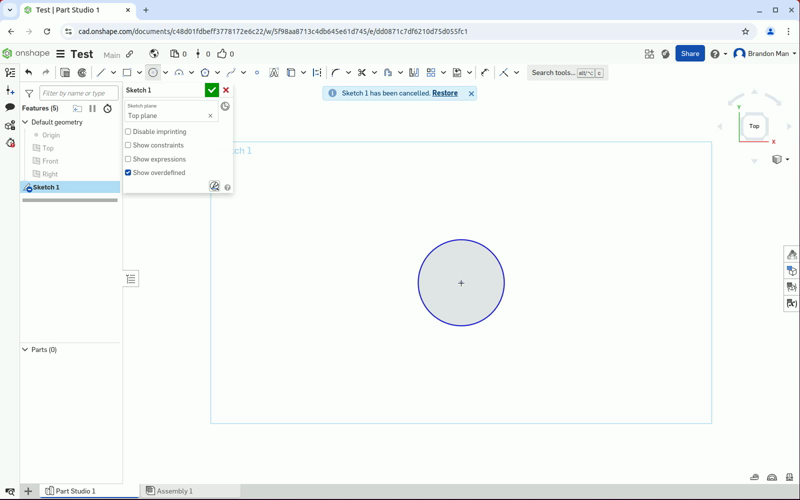
key_up(shift)
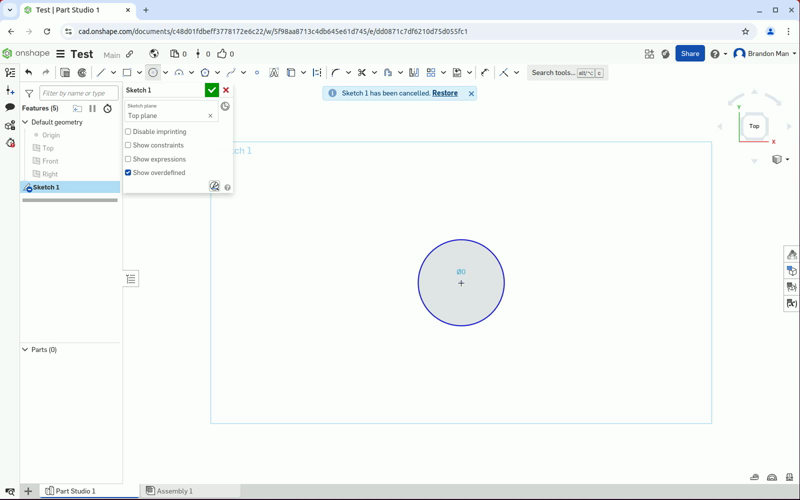
mouse_move(469, 282)
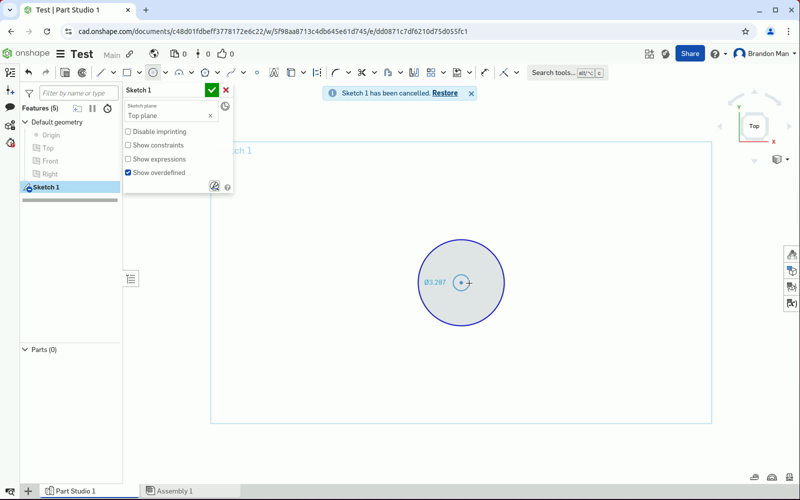
click(469, 282)
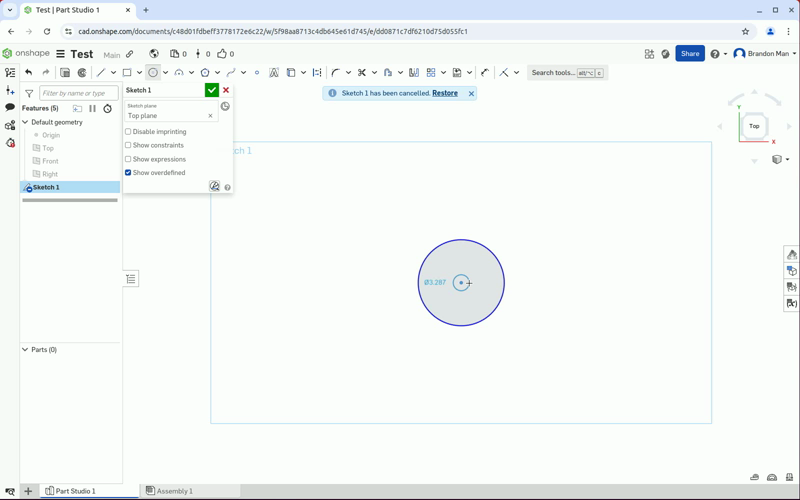
key(esc)
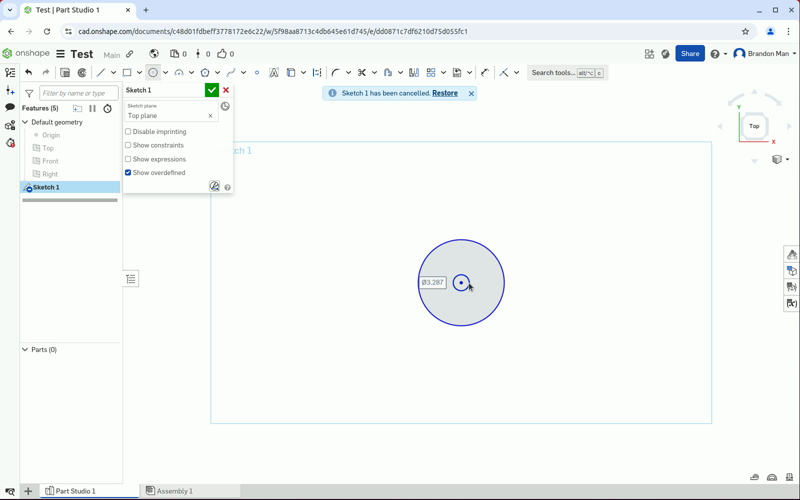
mouse_move(434, 292)
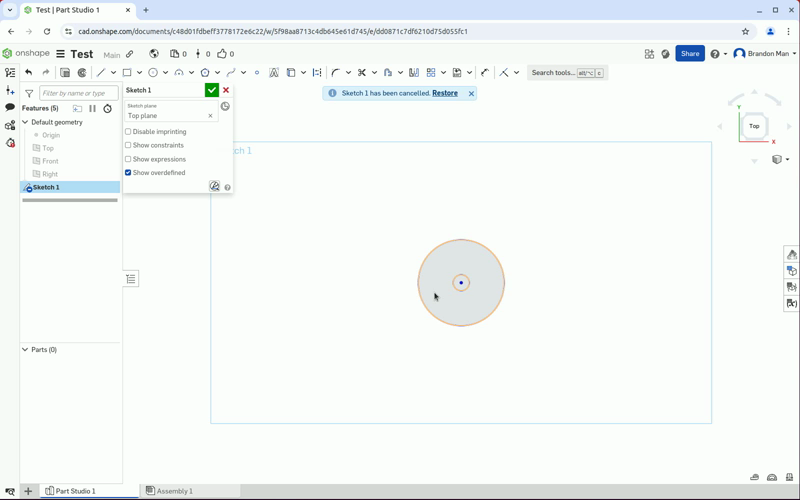
click(434, 292)
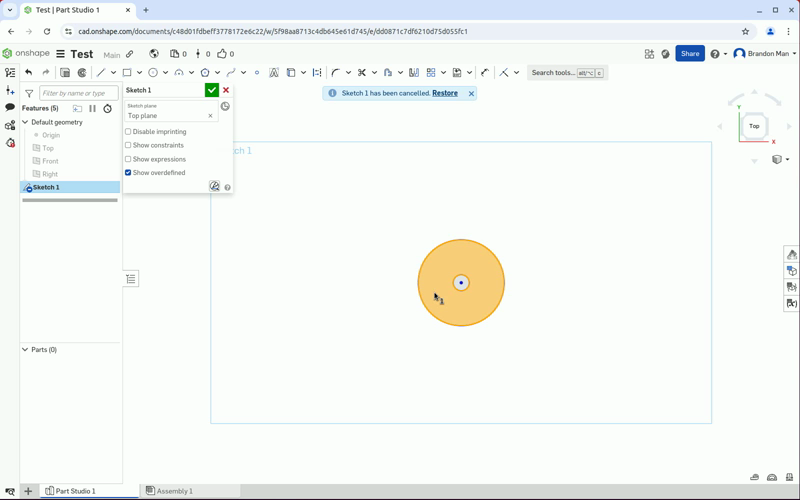
mouse_move(73, 352)
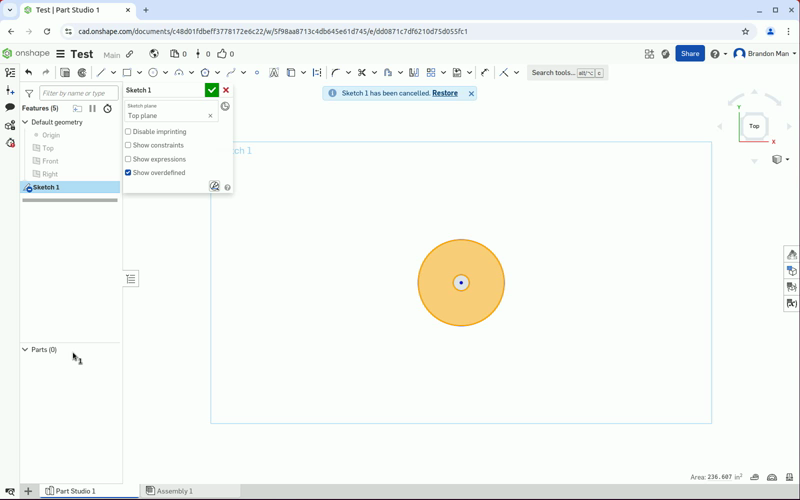
key(shift+y)
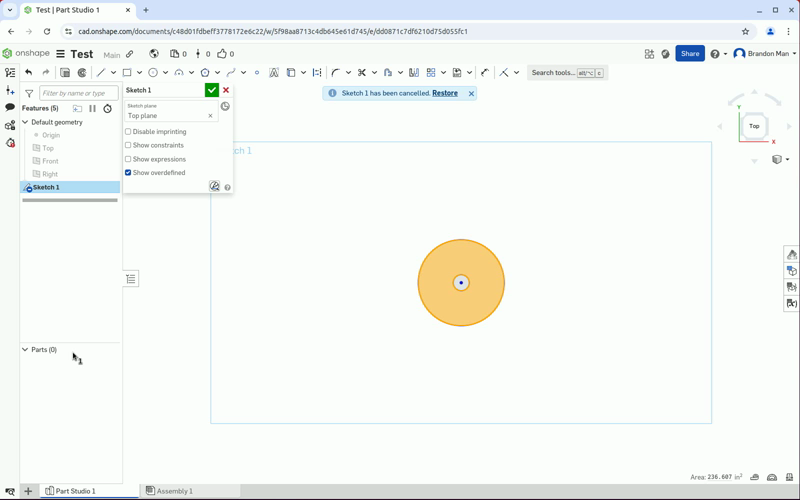
key(shift+e)
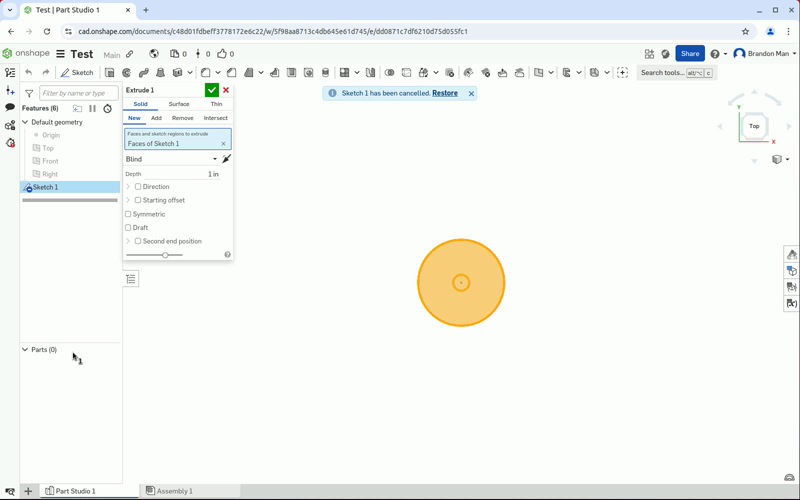
mouse_move(143, 106)
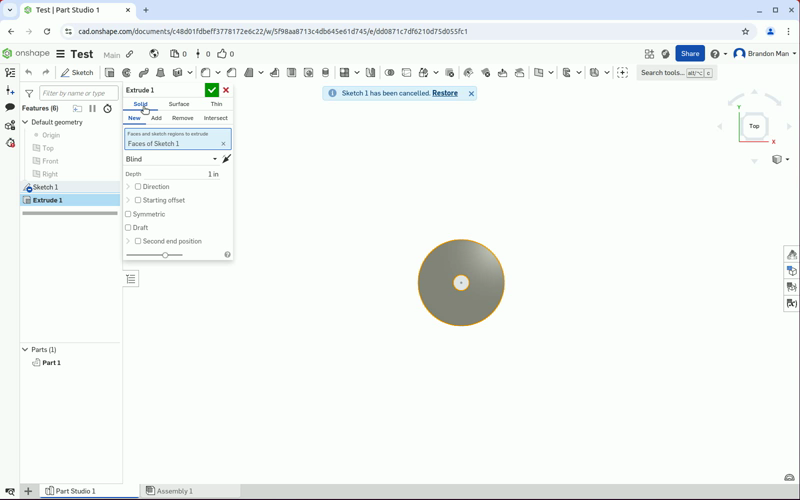
click(143, 106)
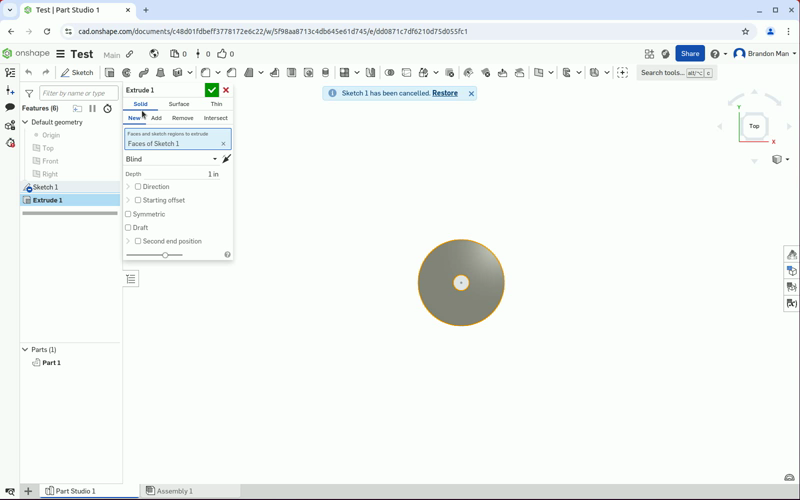
mouse_move(137, 120)
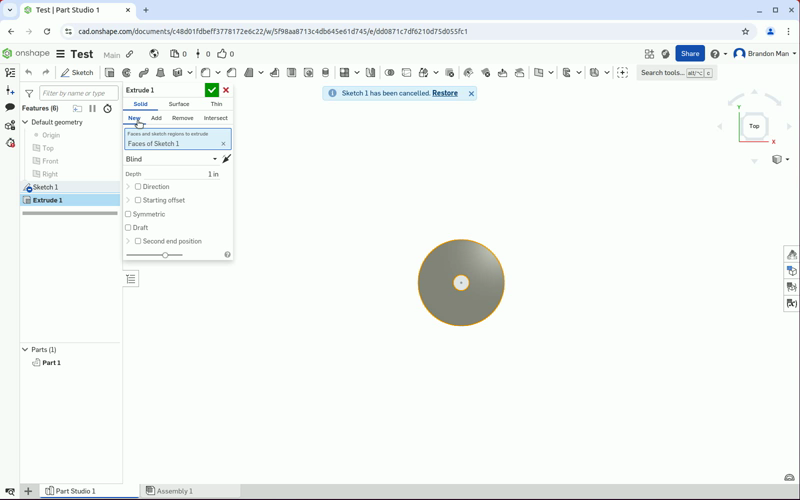
click(137, 120)
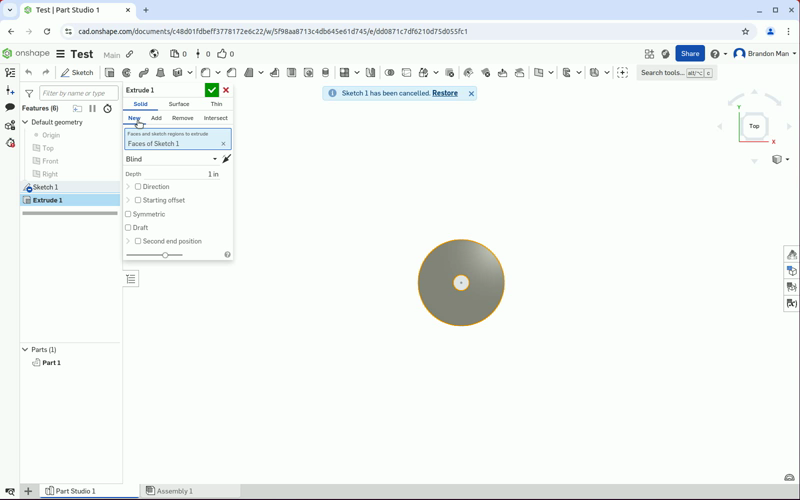
key(tab, 4)
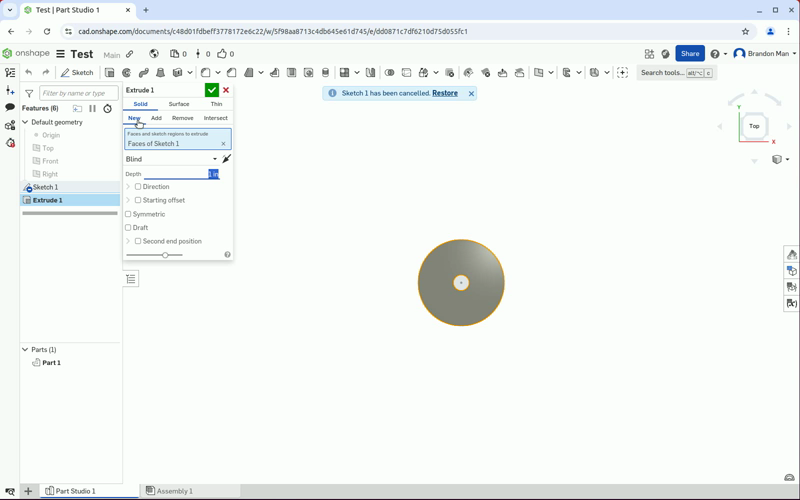
text(23.108)
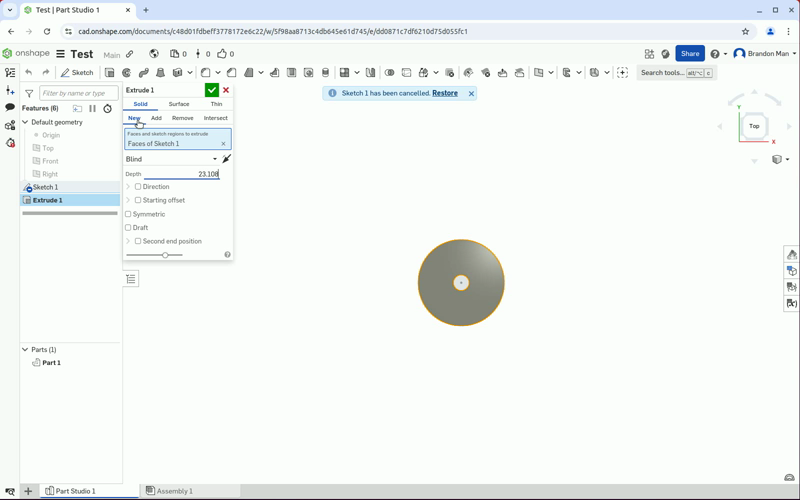
key(enter)
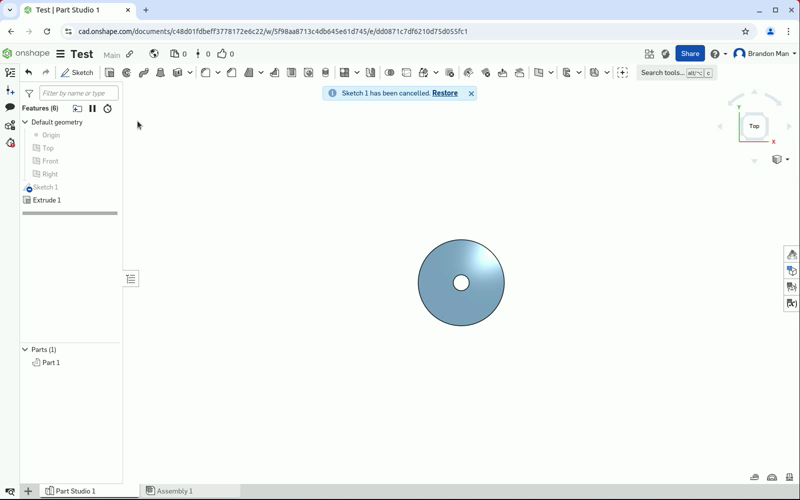
key(shift+h)
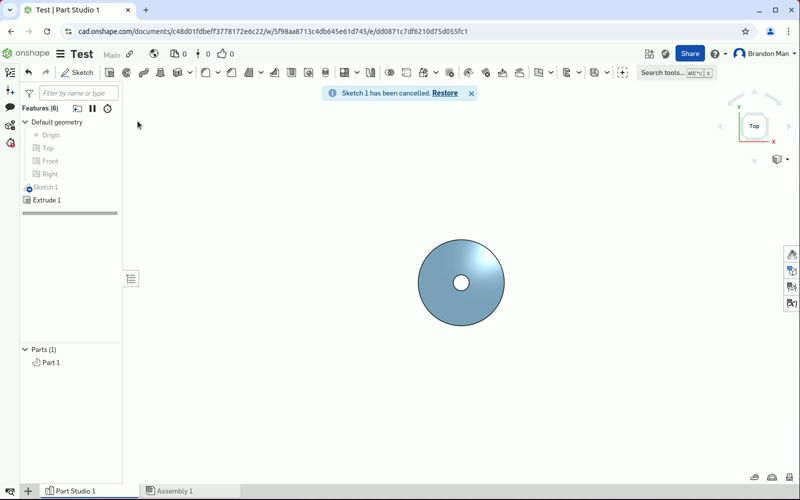
key(shift+h)
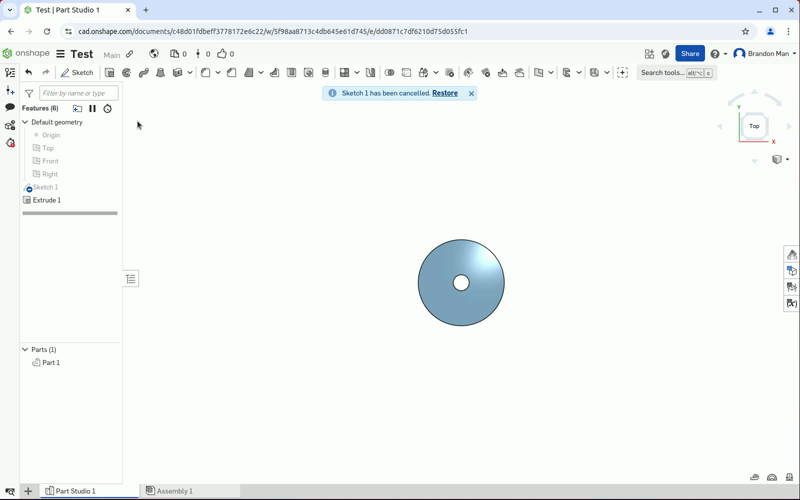
mouse_move(73, 189)
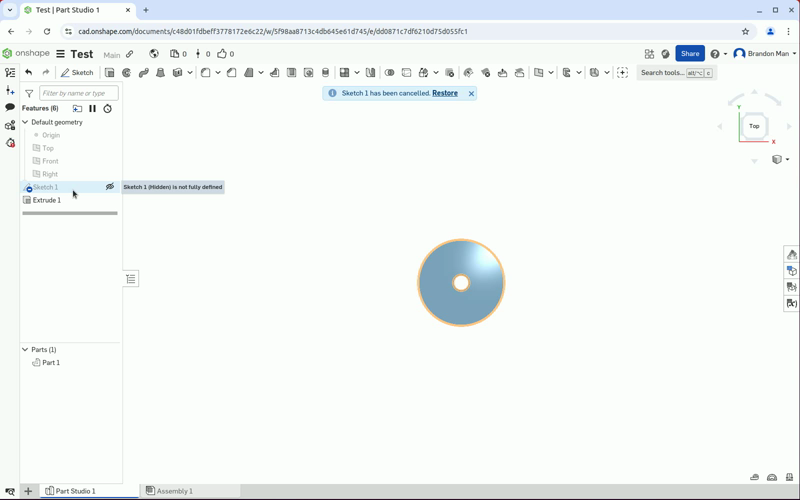
click(73, 189)
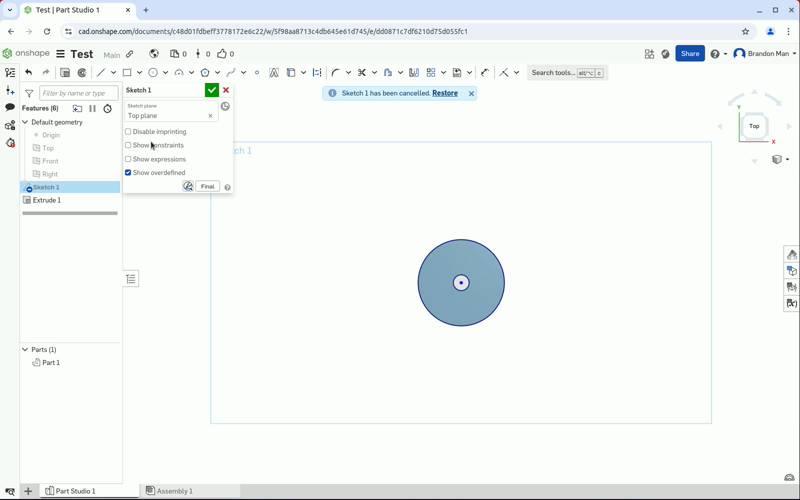
mouse_move(229, 92)
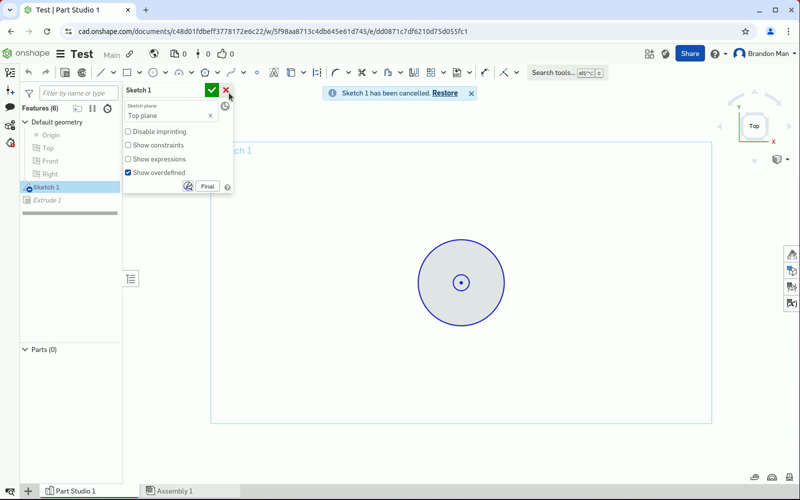
click(229, 92)
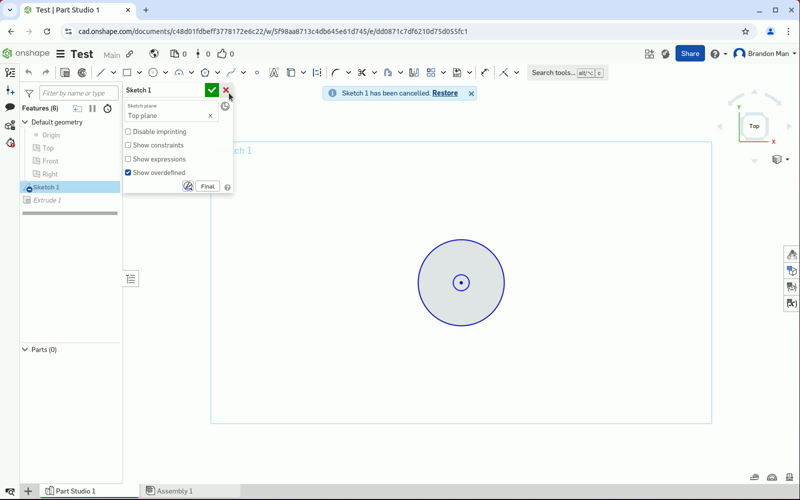
key(shift+s)
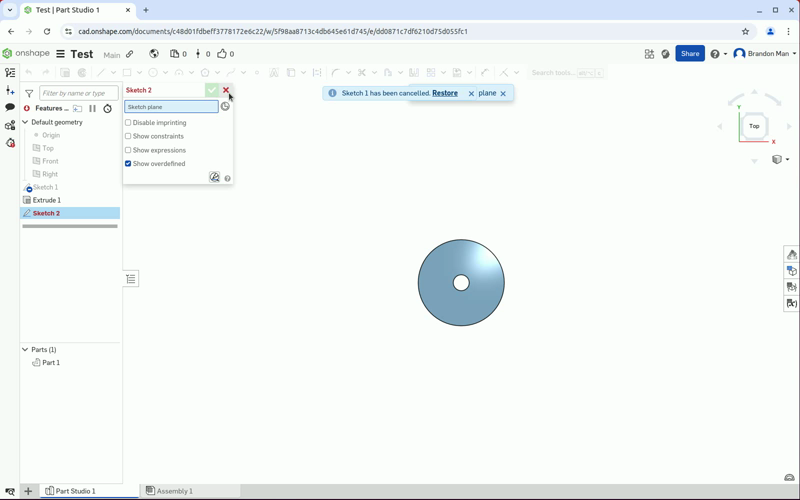
mouse_move(73, 150)
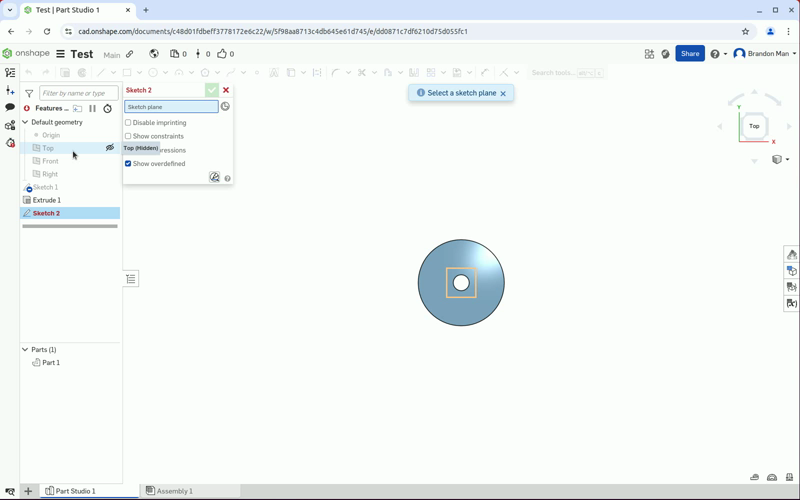
click(73, 150)
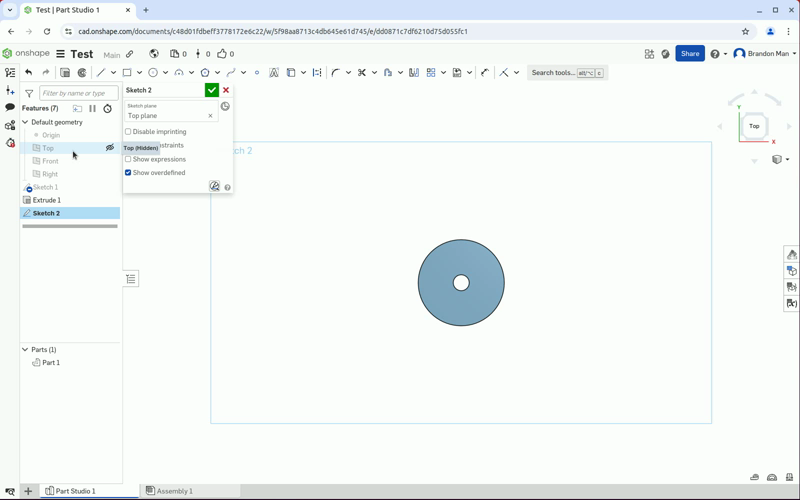
mouse_move(73, 352)
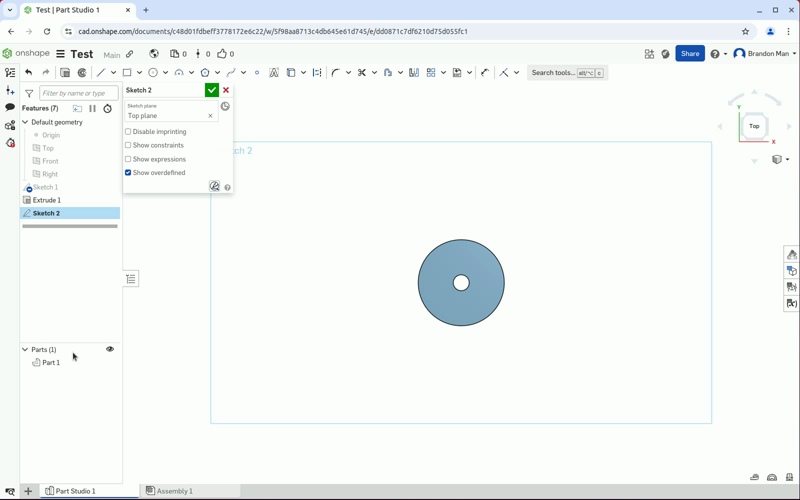
key(y)
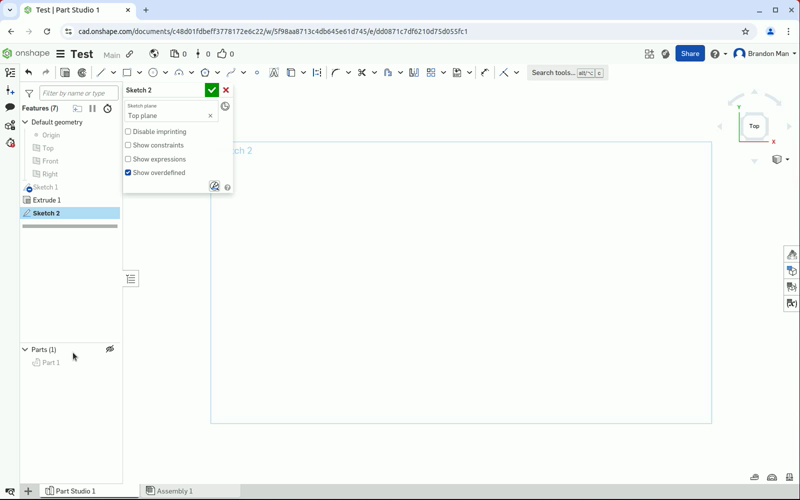
key(a)
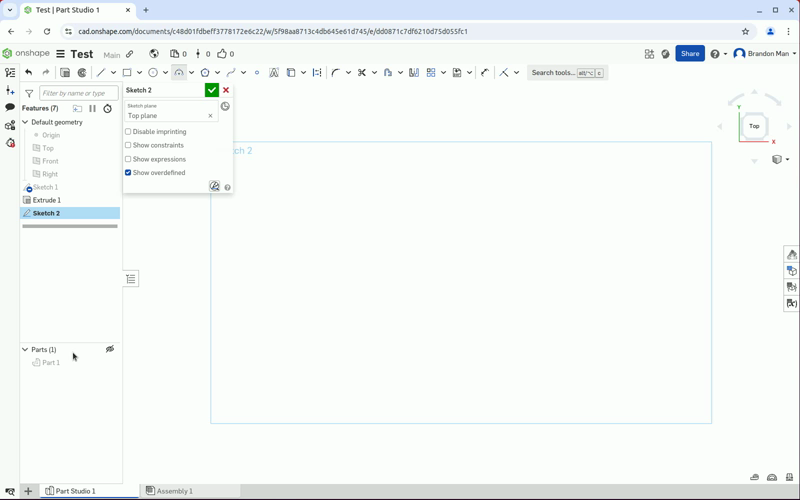
key_down(shift)
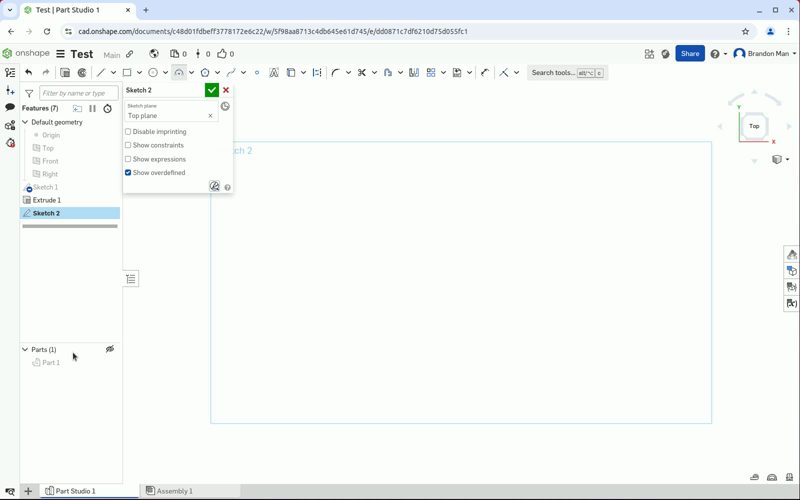
mouse_move(466, 288)
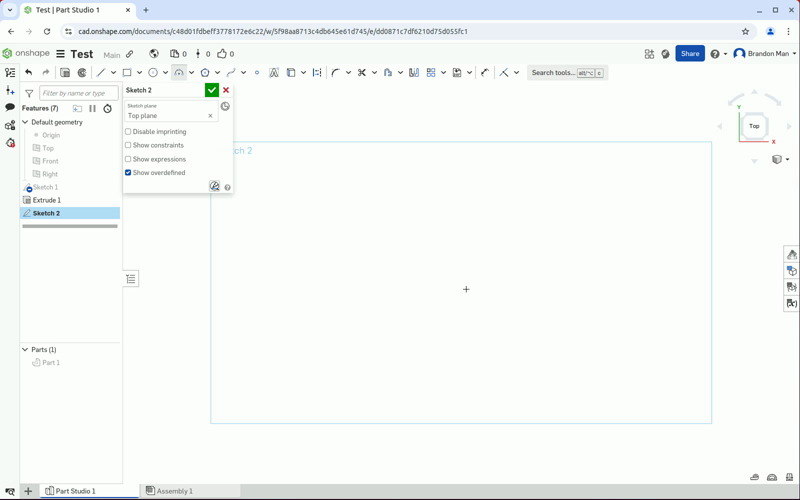
click(466, 288)
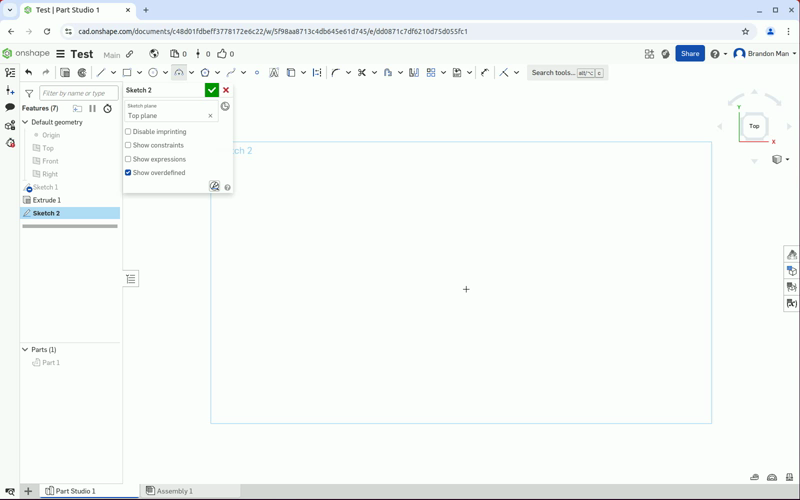
key_up(shift)
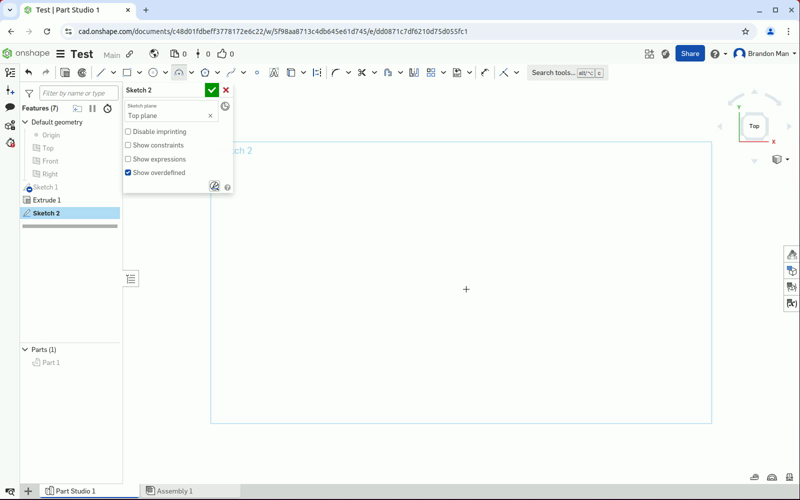
key_down(shift)
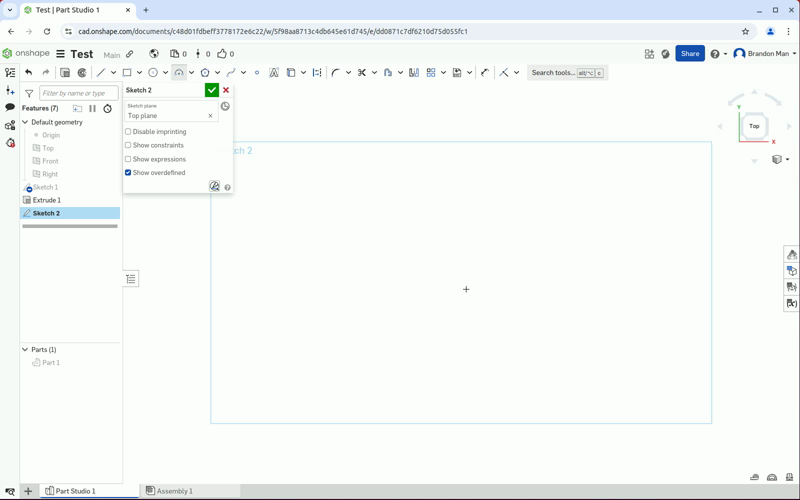
mouse_move(466, 277)
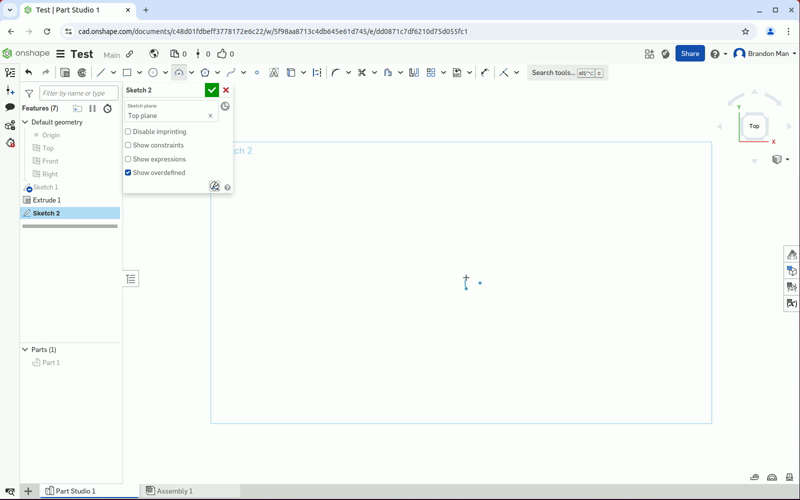
click(466, 277)
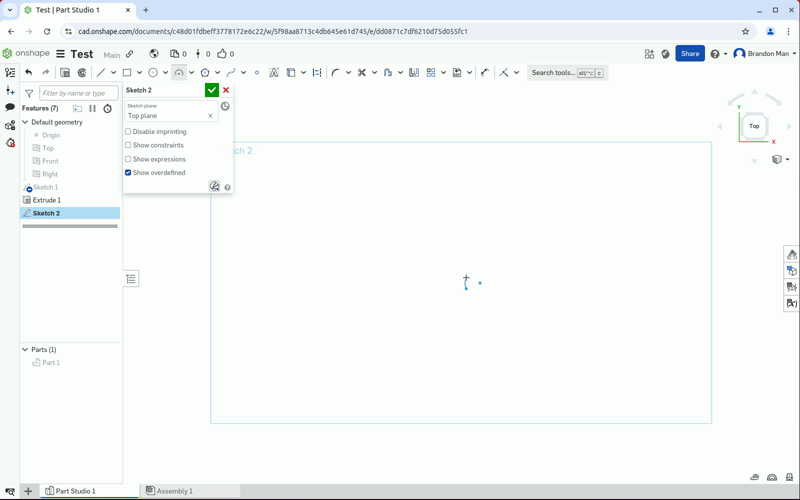
mouse_move(468, 282)
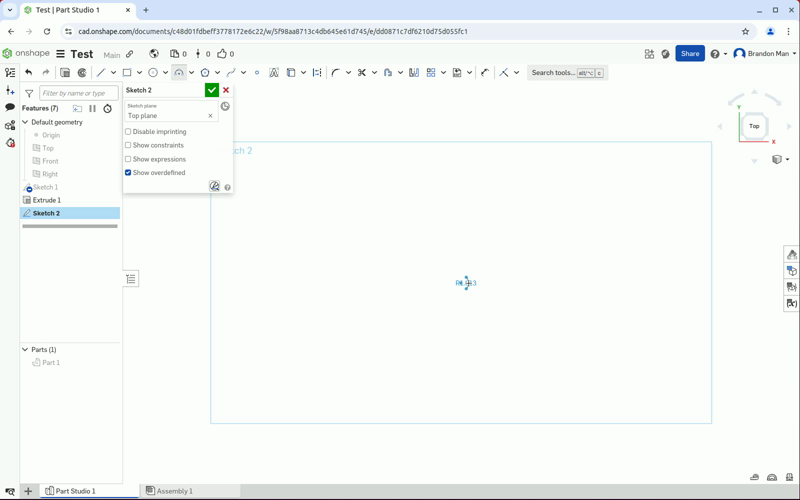
click(468, 282)
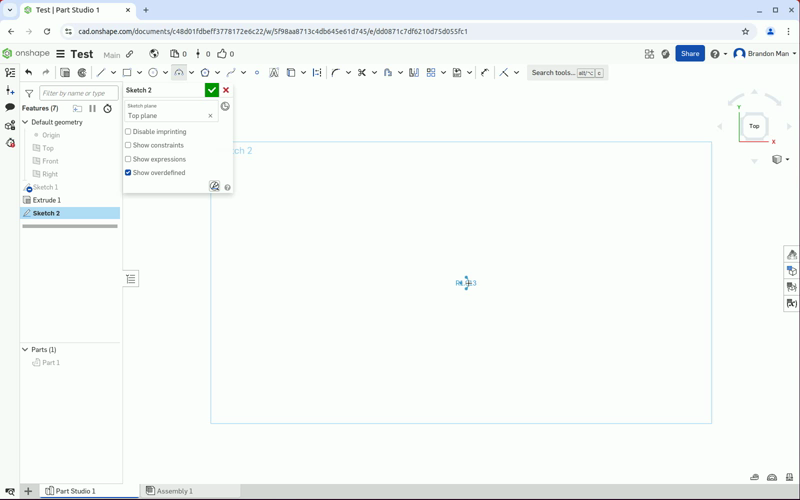
key_up(shift)
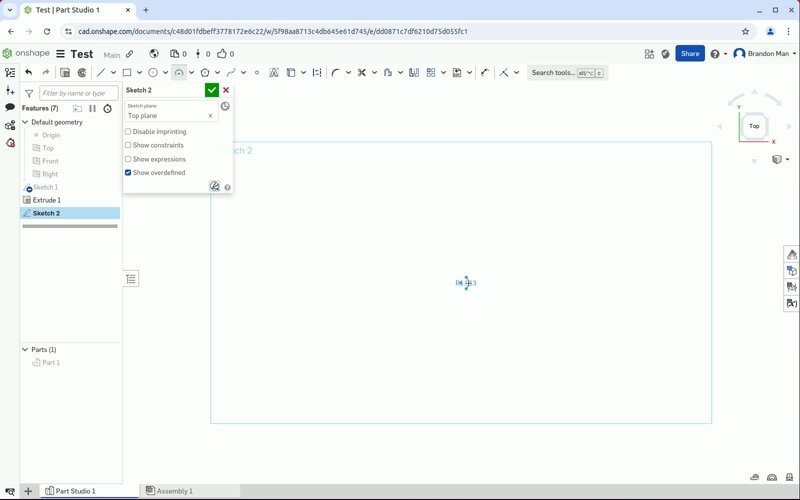
key(esc)
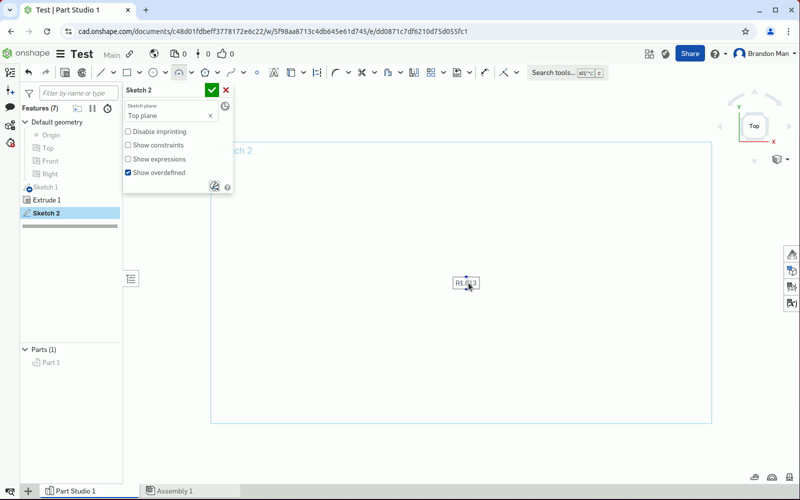
key(l)
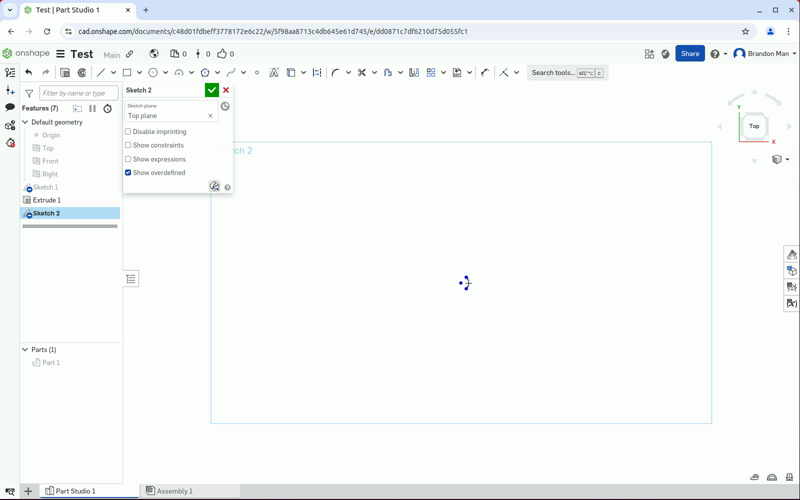
mouse_move(466, 277)
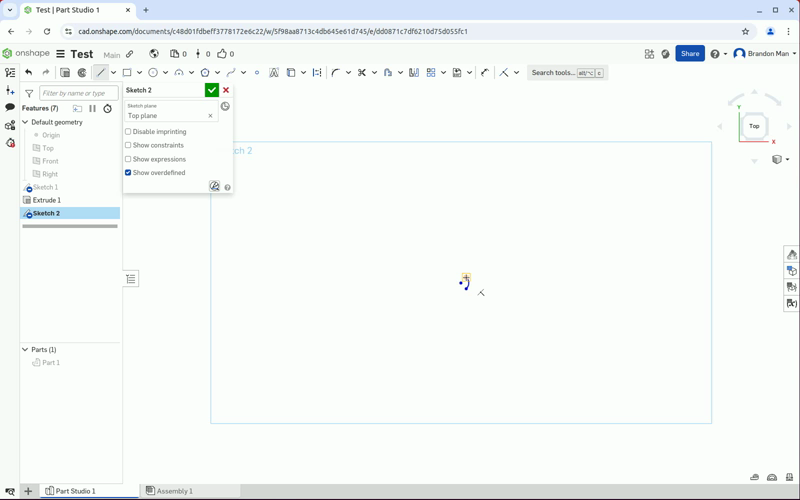
click(466, 277)
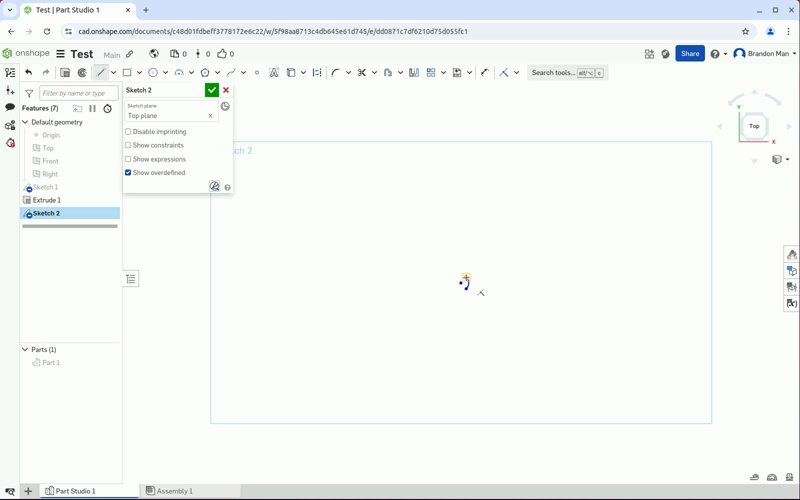
mouse_move(496, 277)
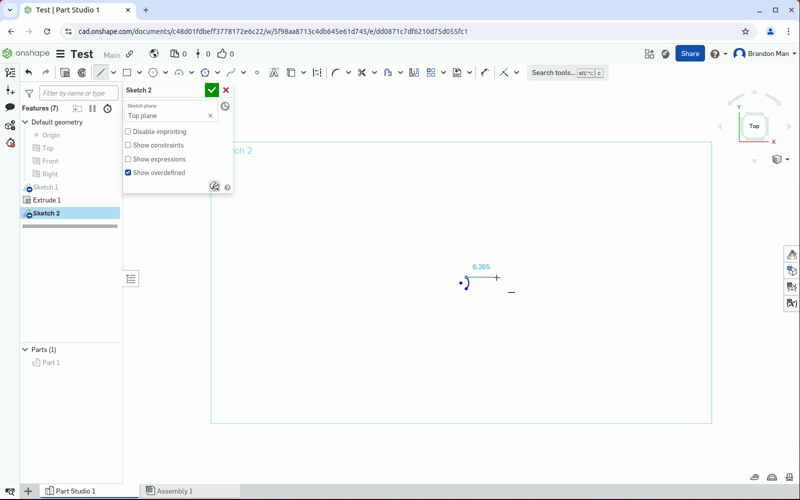
key_down(shift)
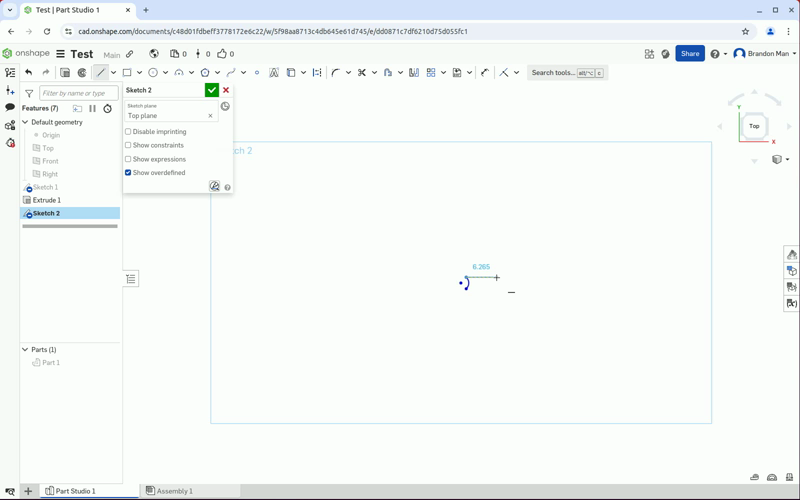
mouse_move(466, 288)
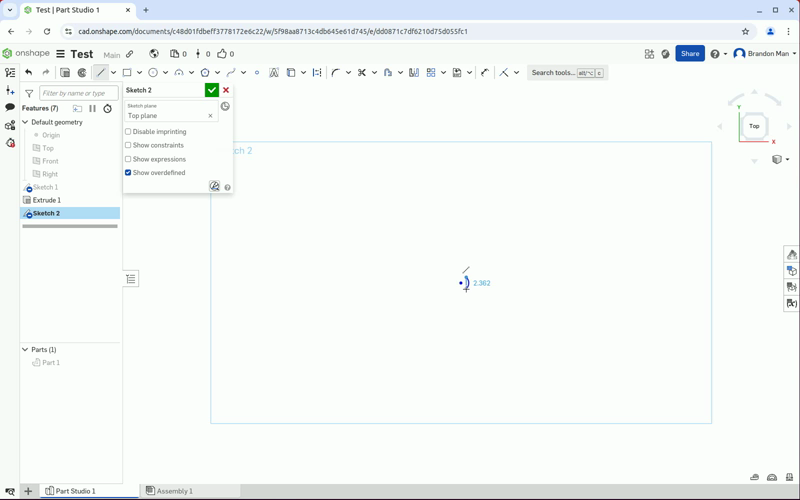
key_up(shift)
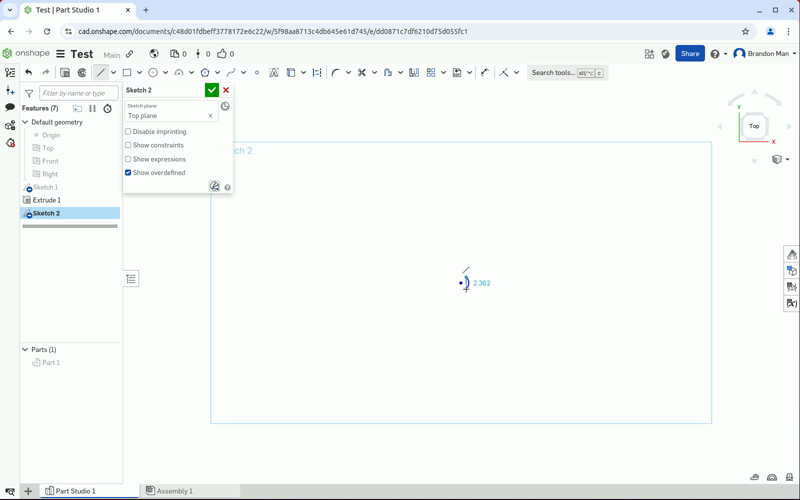
click(466, 288)
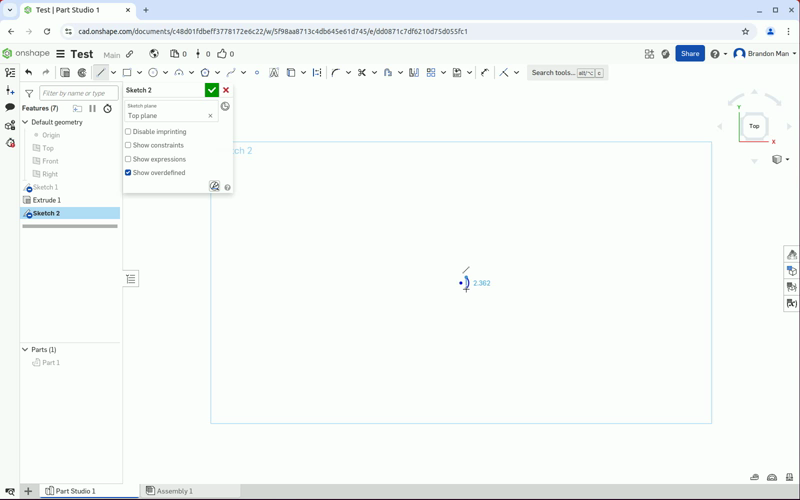
key(esc)
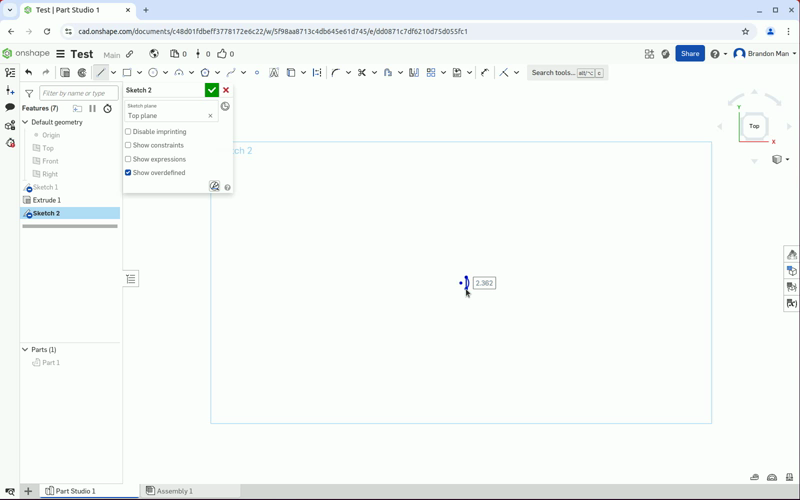
mouse_move(468, 285)
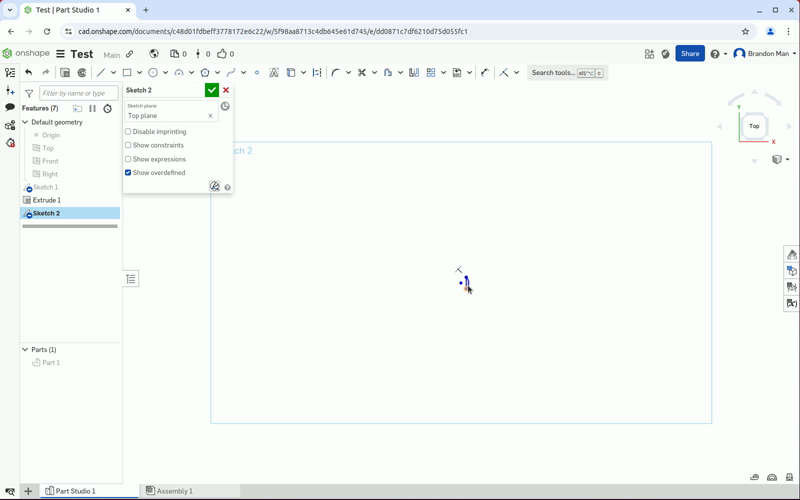
scroll(6)
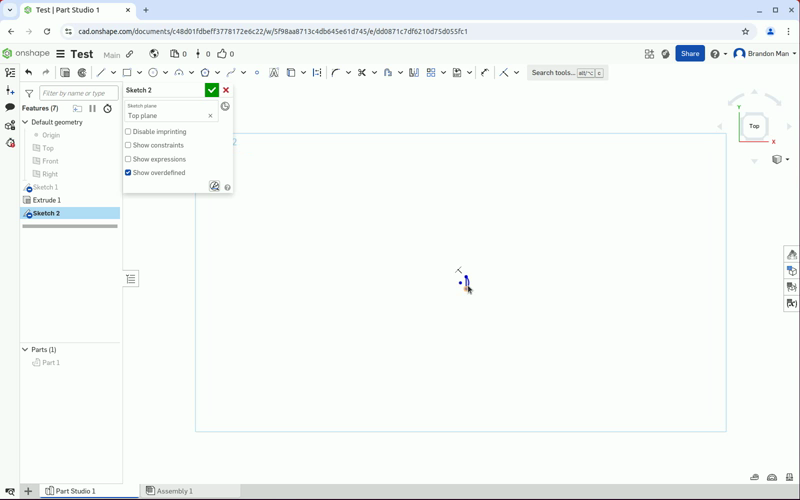
scroll(6)
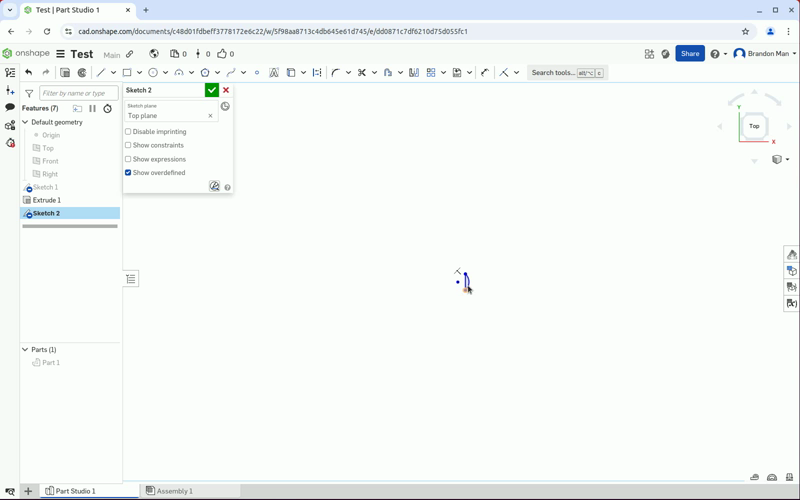
scroll(6)
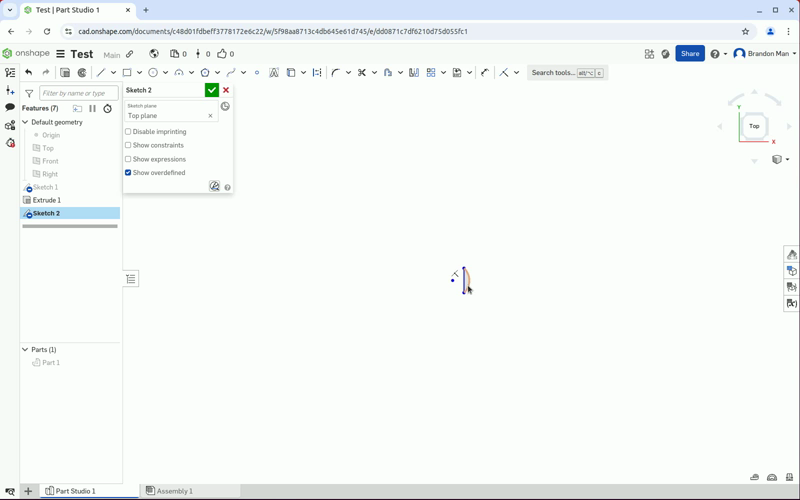
scroll(6)
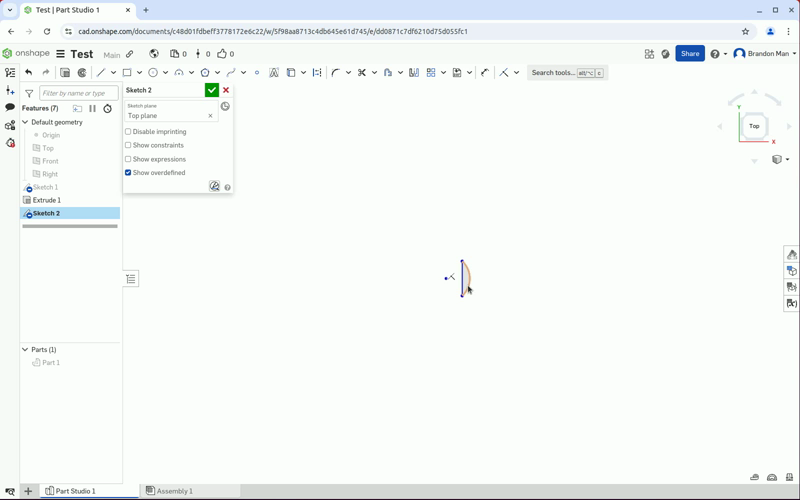
scroll(6)
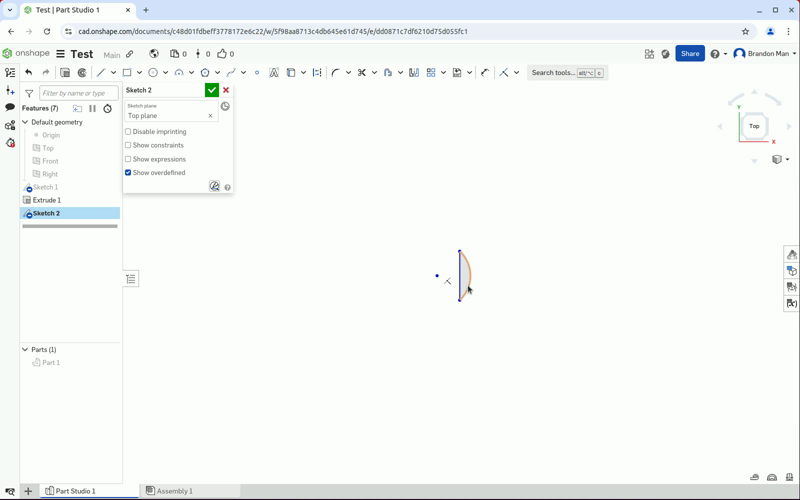
scroll(6)
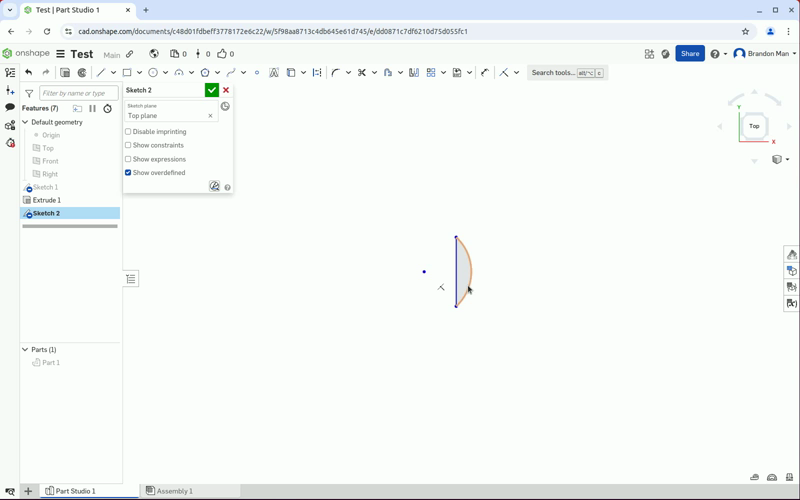
scroll(6)
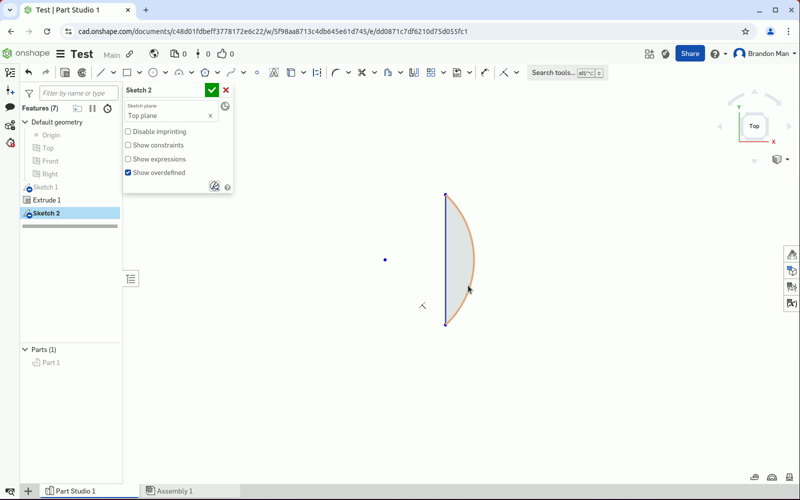
click(468, 285)
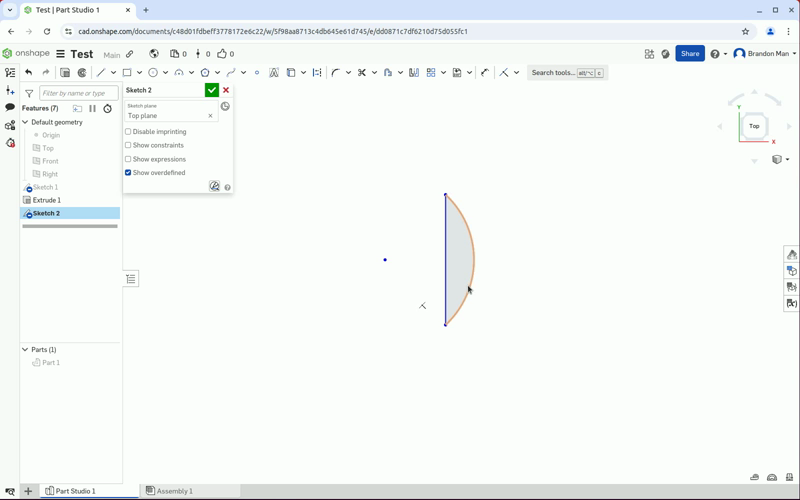
scroll(-6)
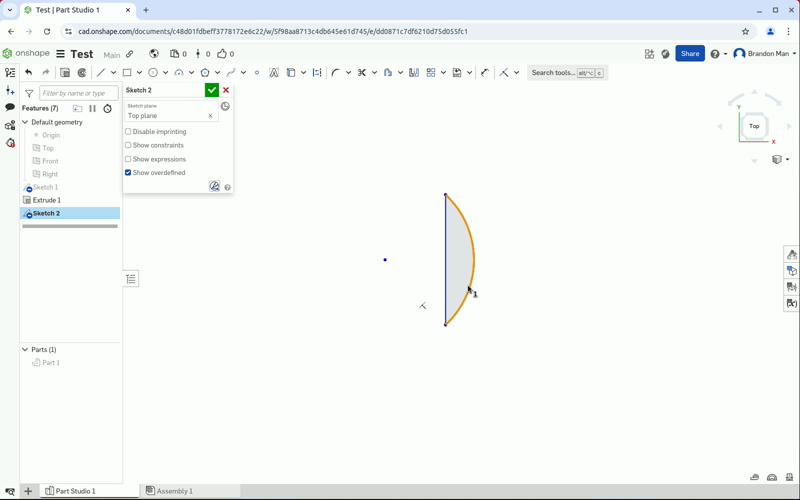
scroll(-6)
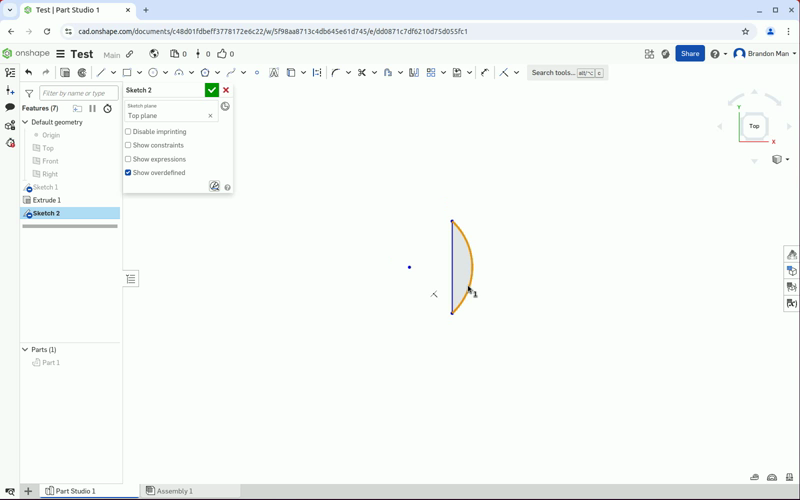
scroll(-6)
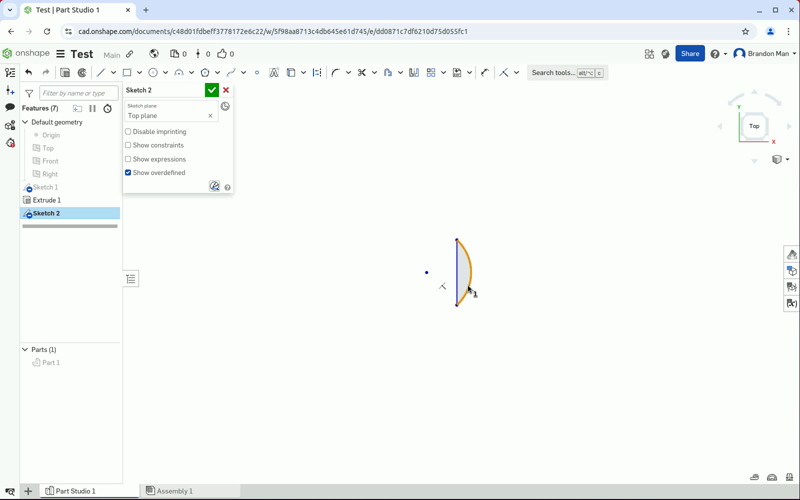
scroll(-6)
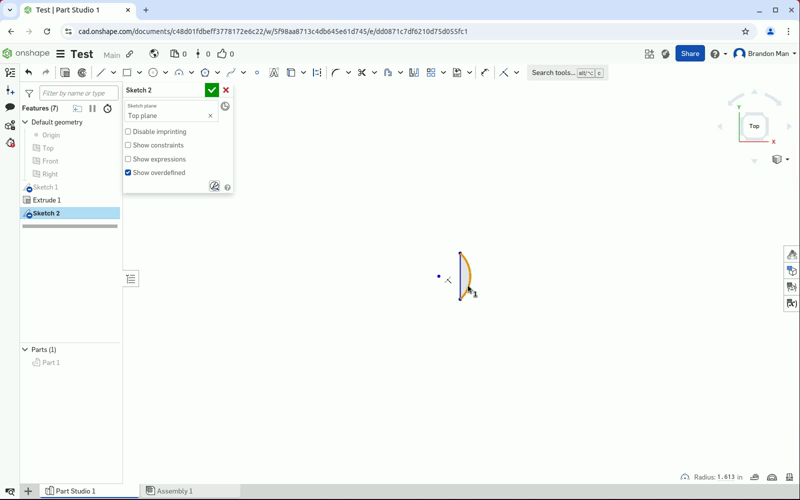
scroll(-6)
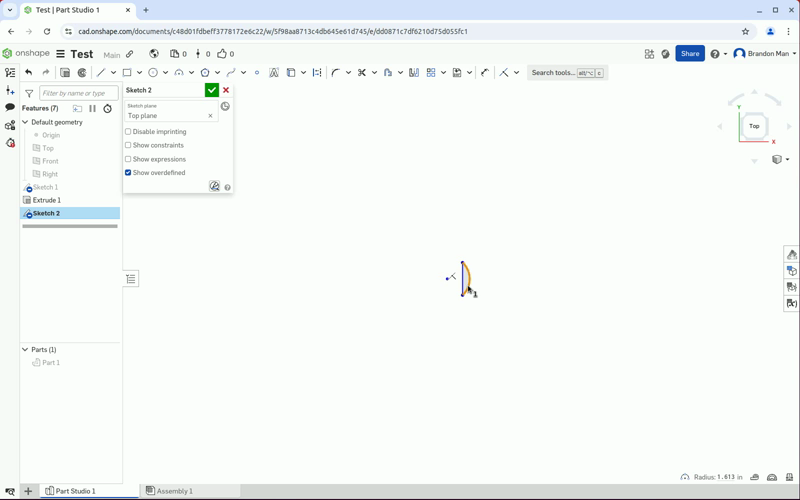
scroll(-6)
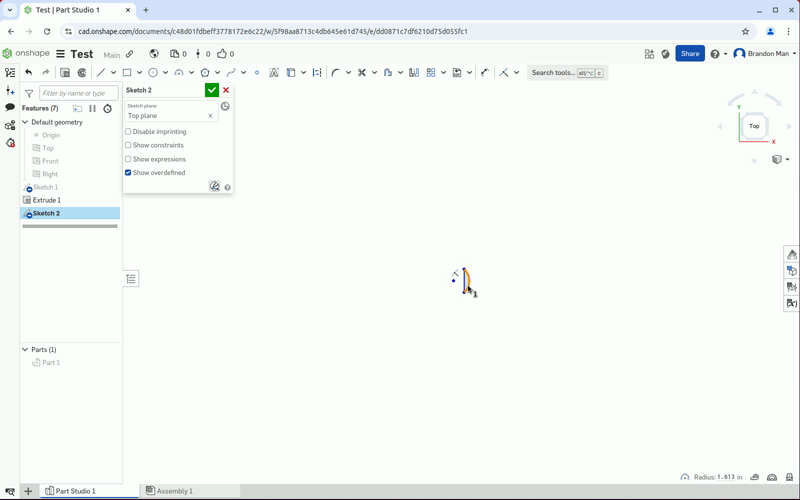
scroll(-6)
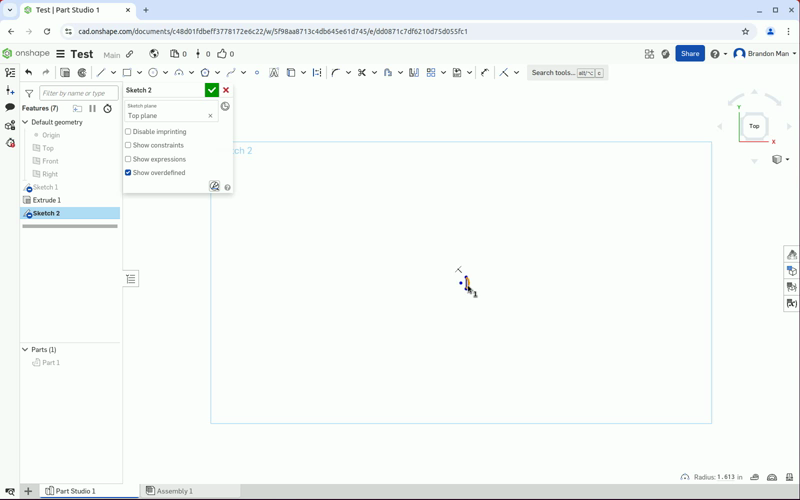
mouse_move(73, 352)
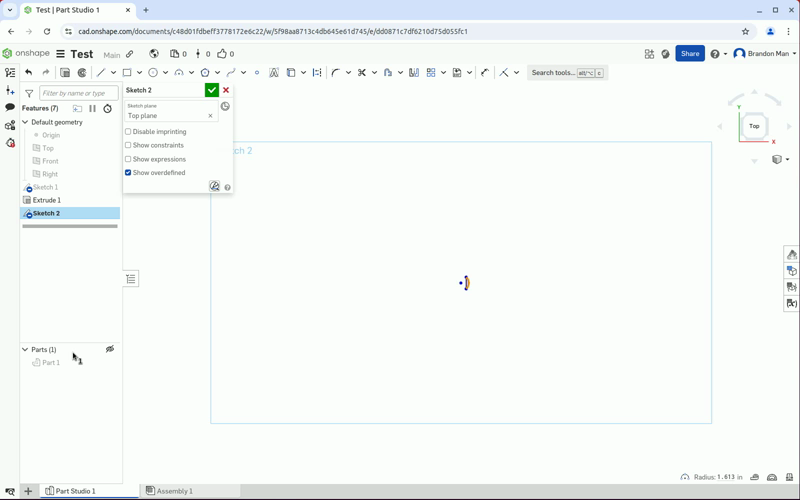
key(shift+y)
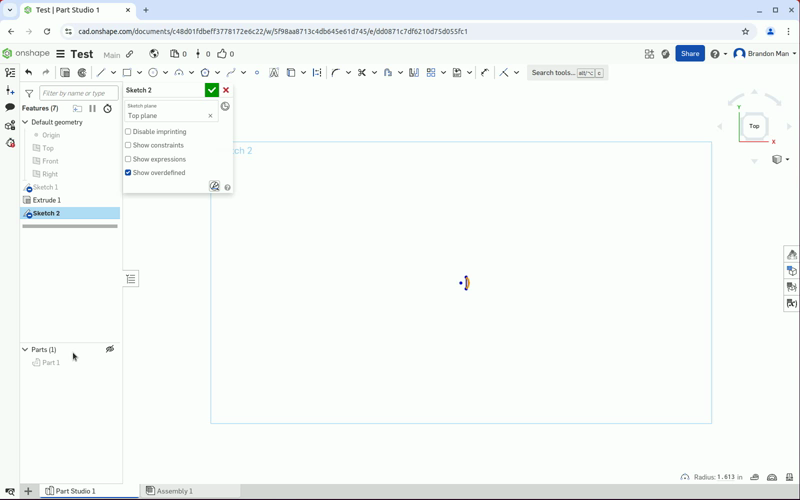
key(shift+e)
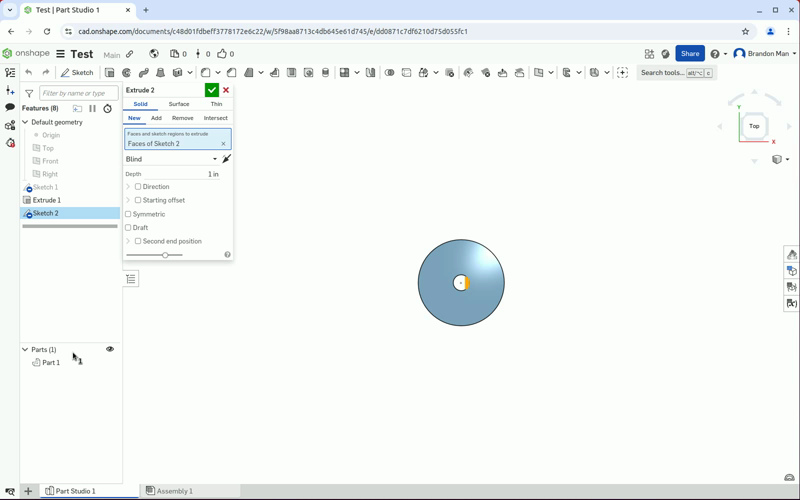
mouse_move(143, 106)
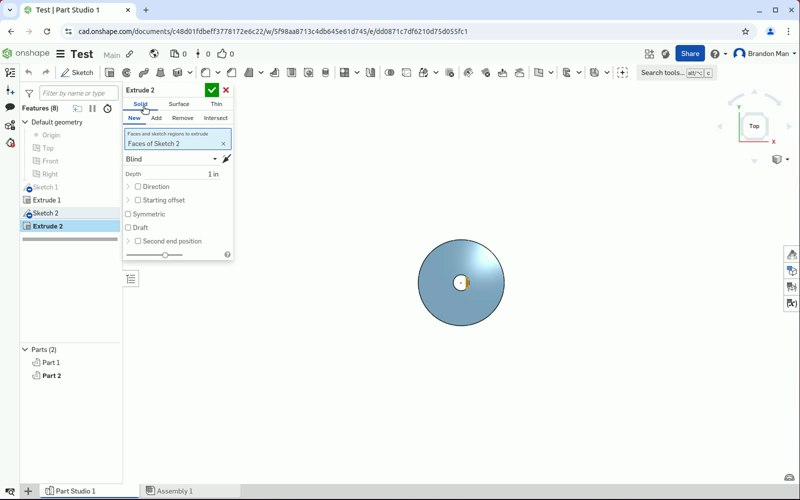
click(143, 106)
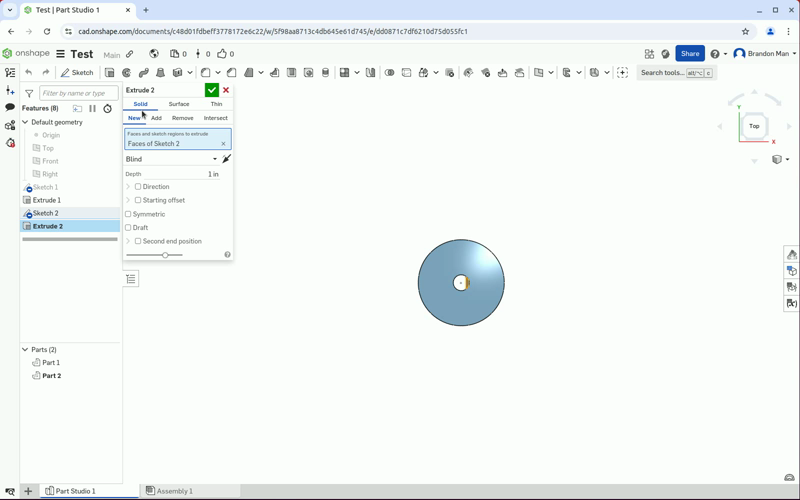
mouse_move(137, 120)
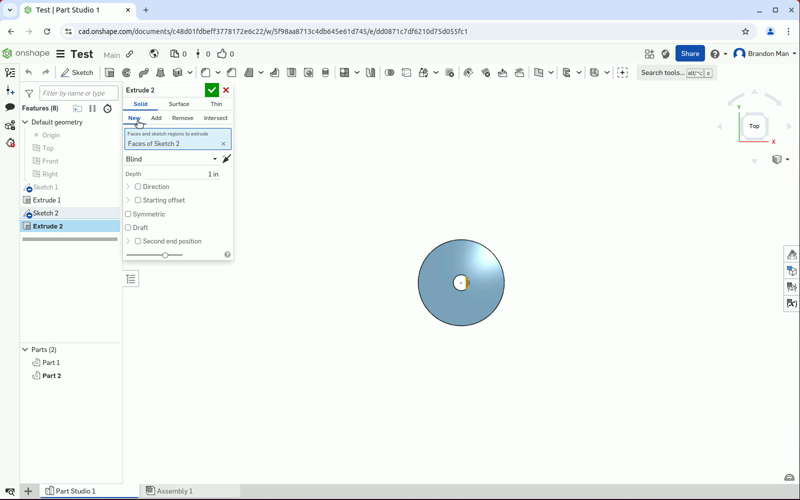
click(137, 120)
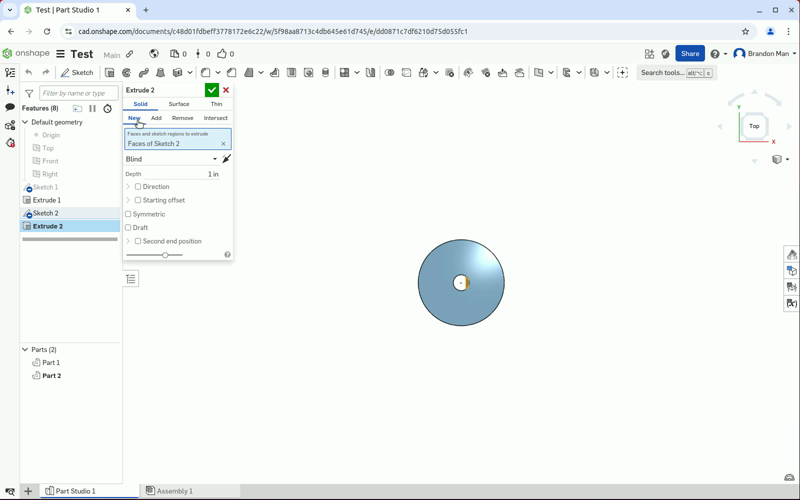
key(tab, 4)
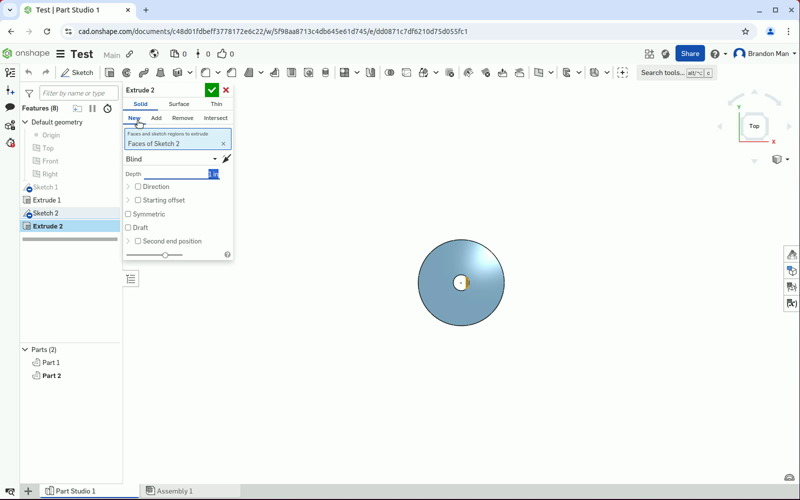
text(23.108)
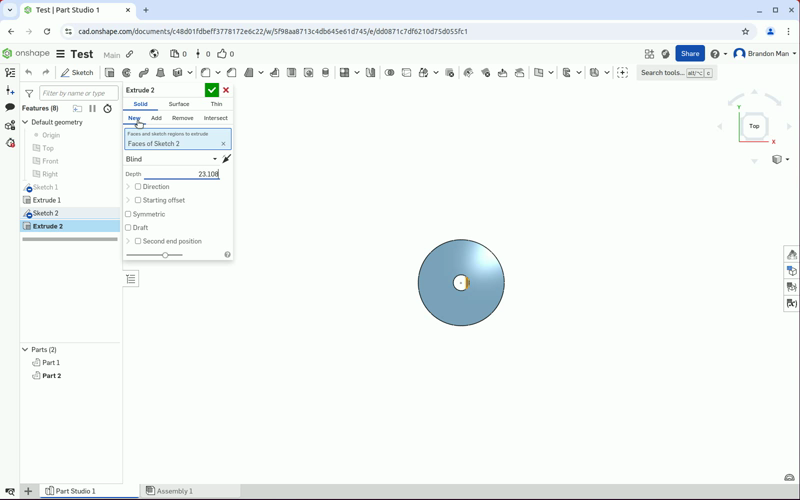
key(enter)
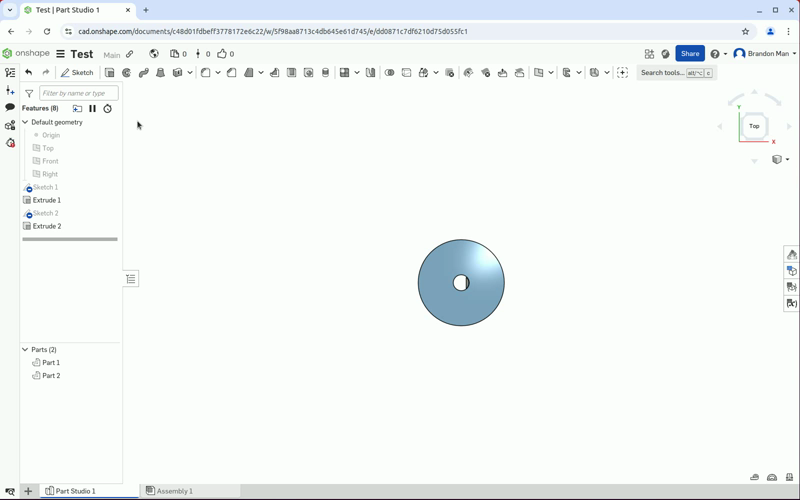
key(shift+h)
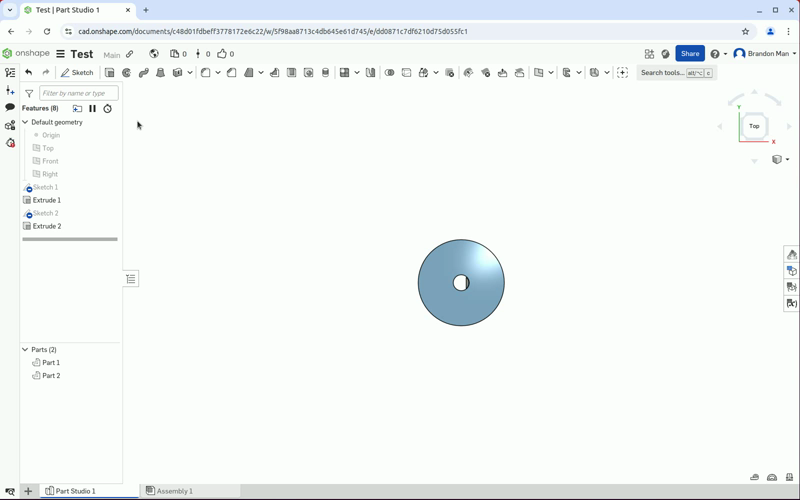
key(shift+h)
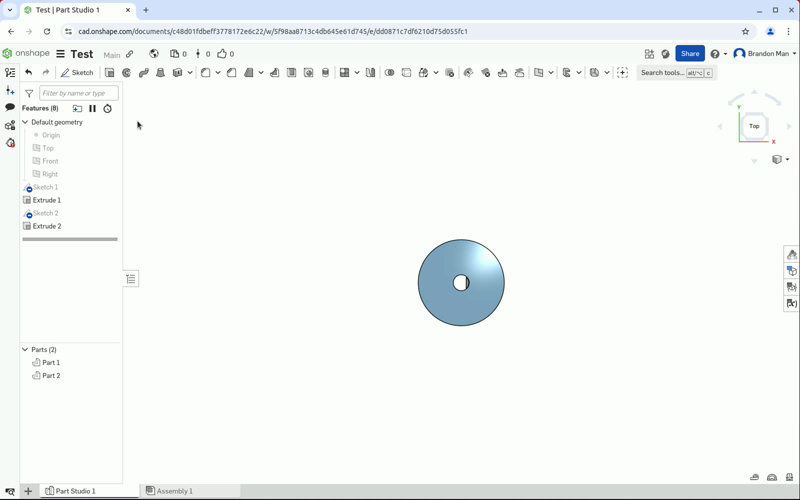
mouse_move(73, 189)
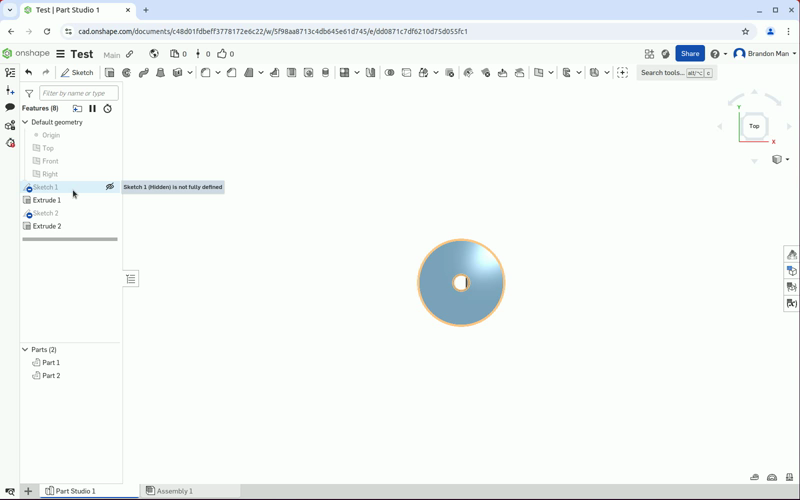
click(73, 189)
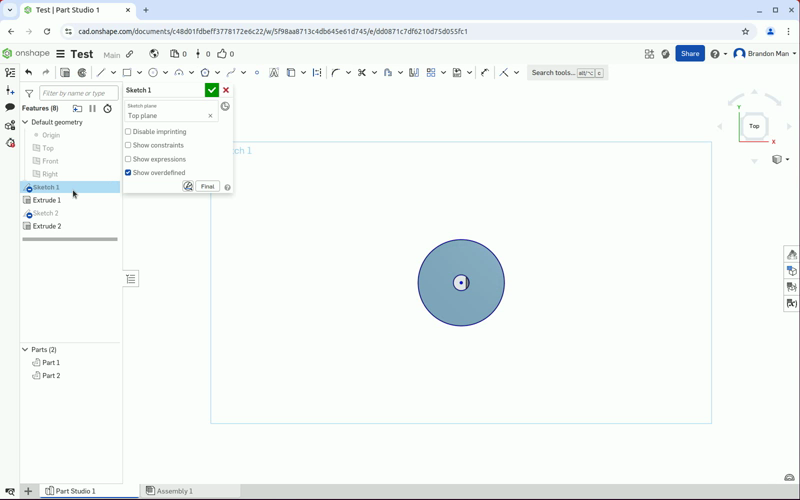
mouse_move(229, 92)
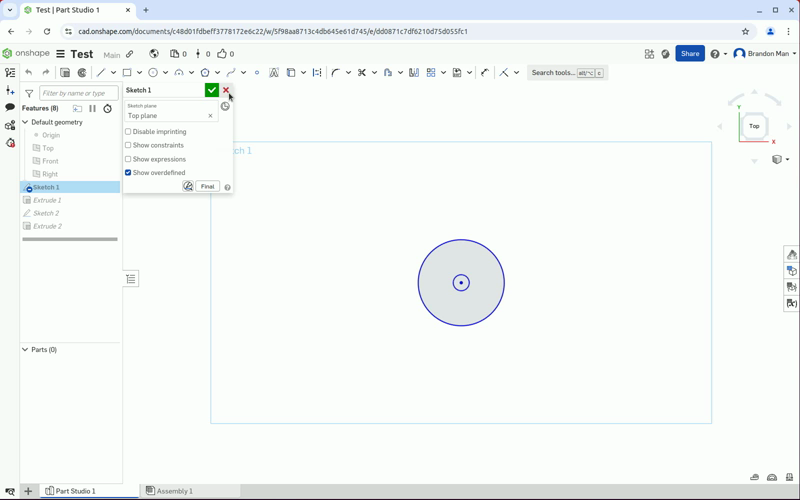
click(229, 92)
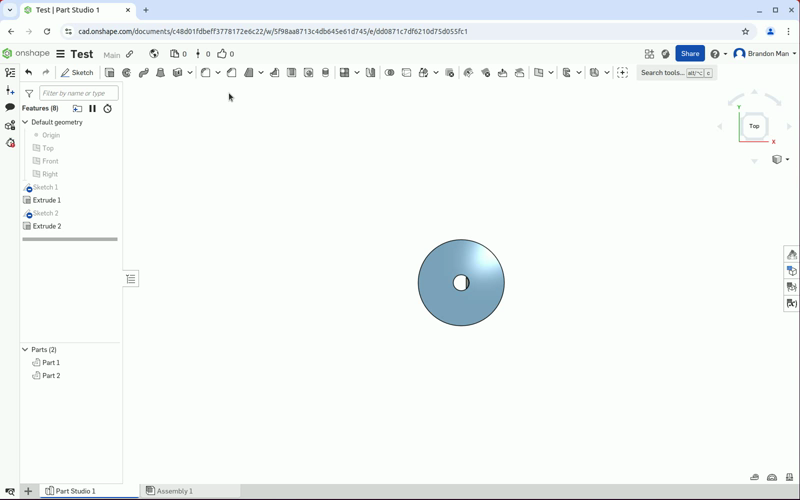
mouse_move(73, 352)
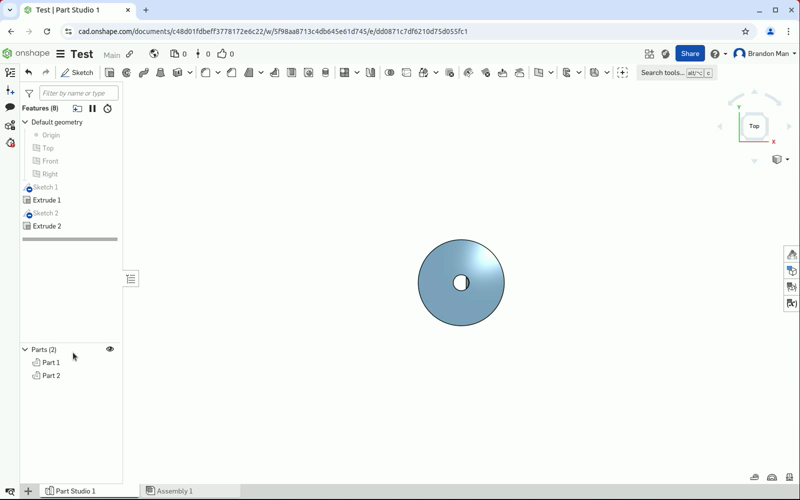
key(y)
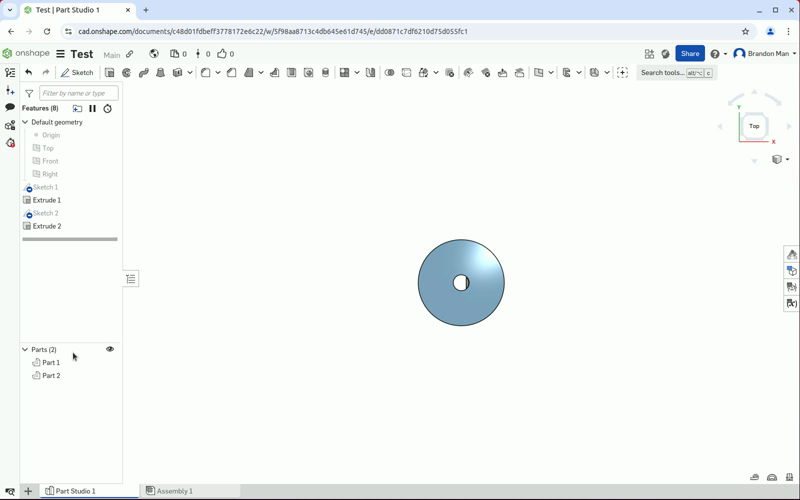
key(shift+p)
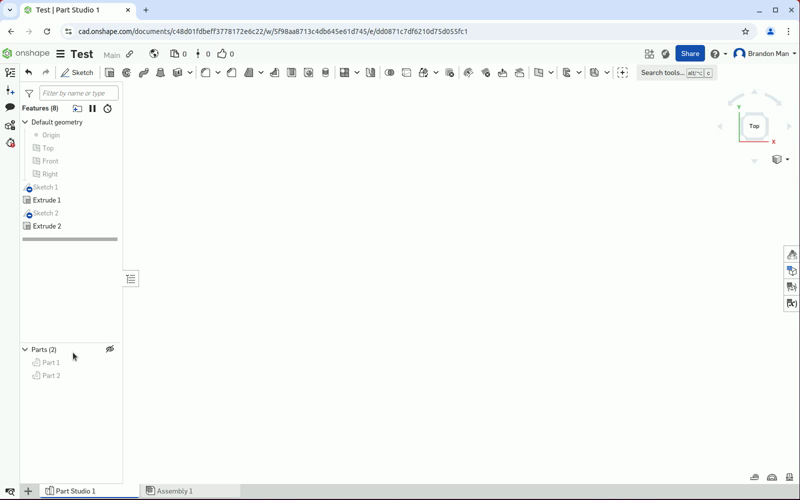
key(space)
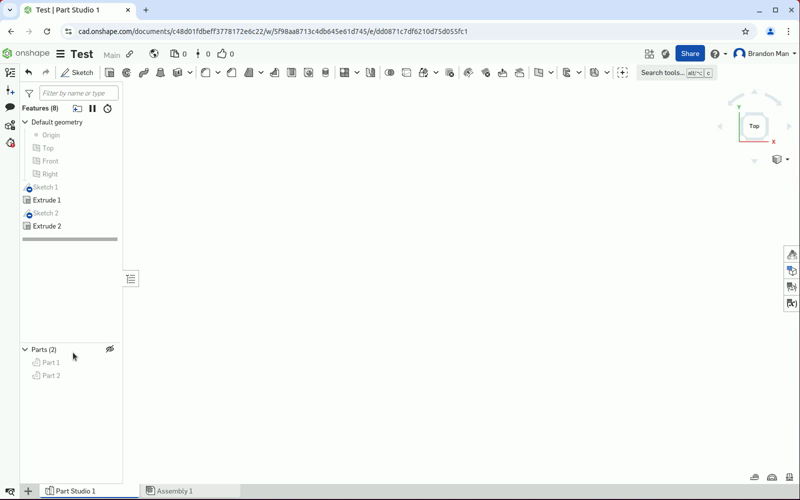
key_down(shift)
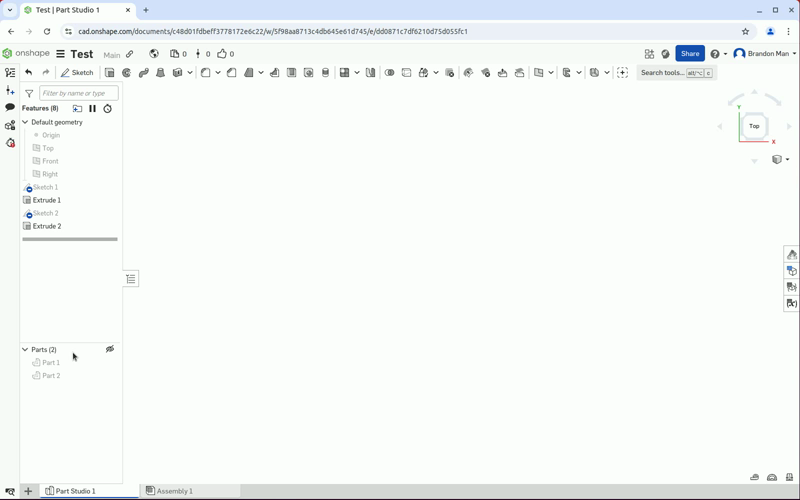
key(up)
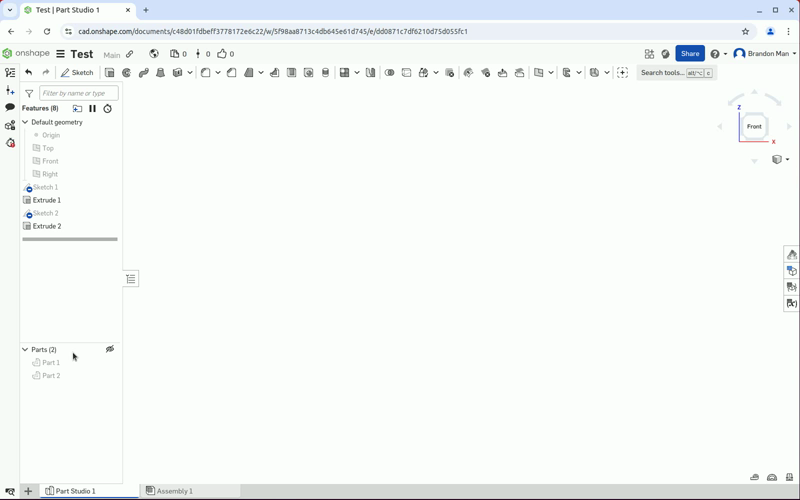
key_up(shift)
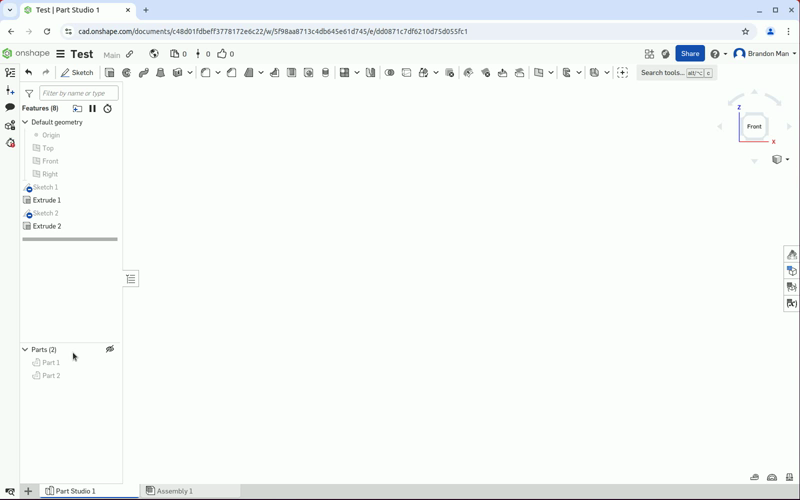
mouse_move(73, 352)
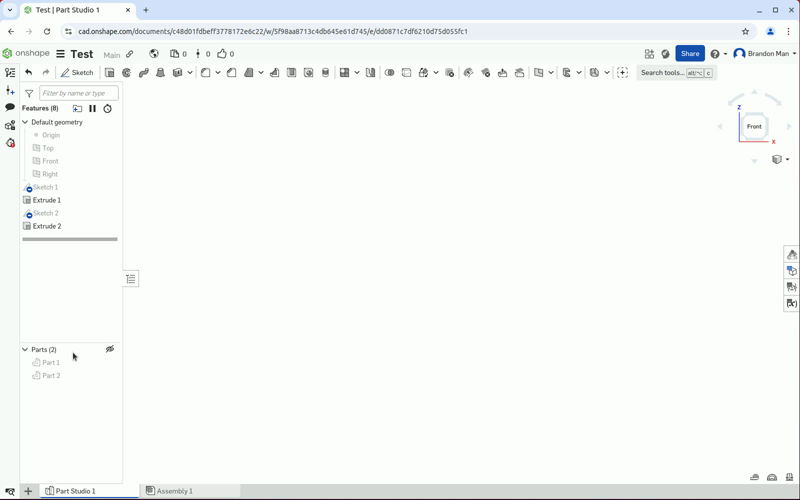
key(shift+y)
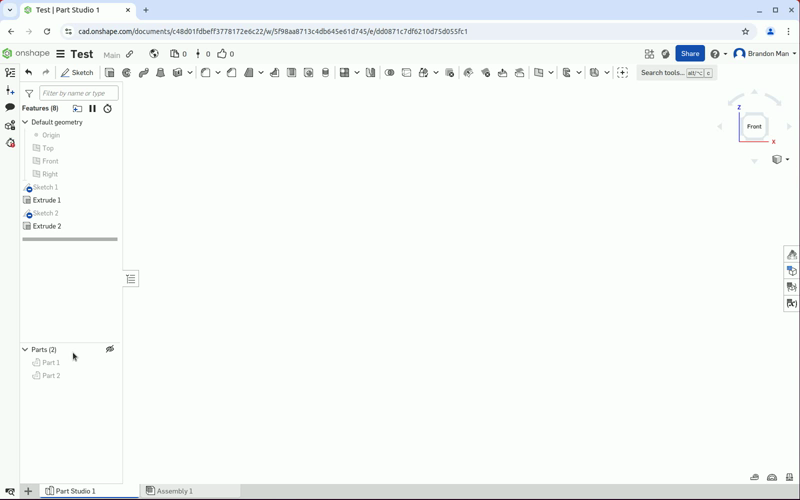
key(shift+s)
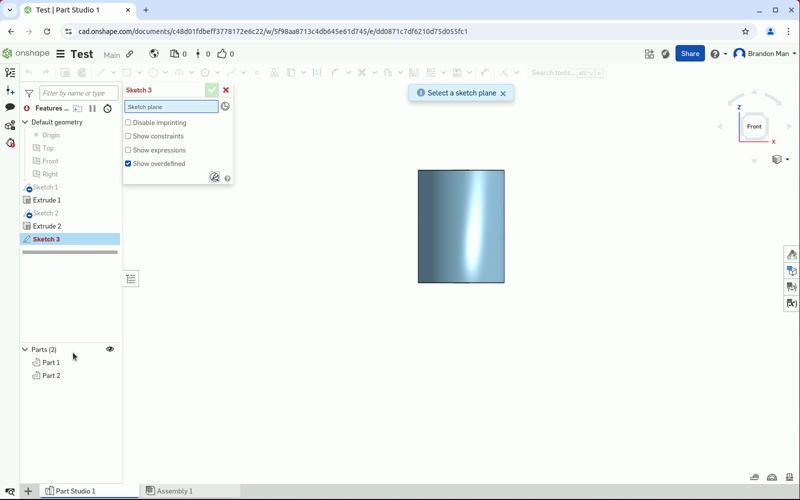
mouse_move(73, 163)
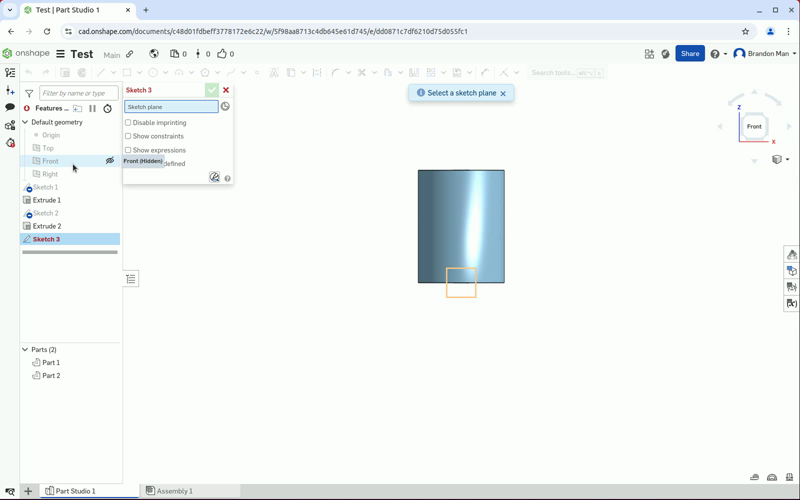
click(73, 163)
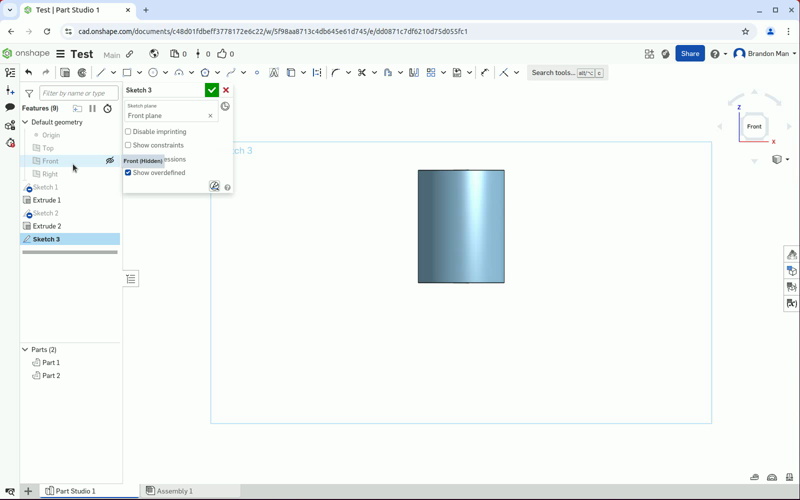
mouse_move(73, 352)
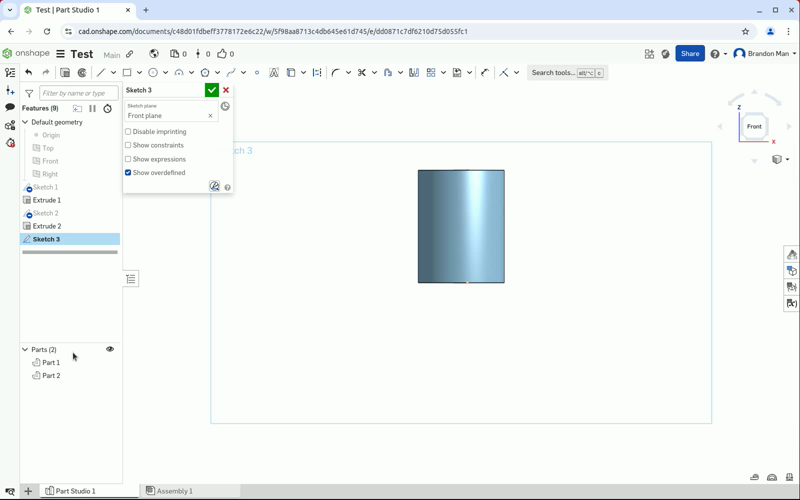
key(y)
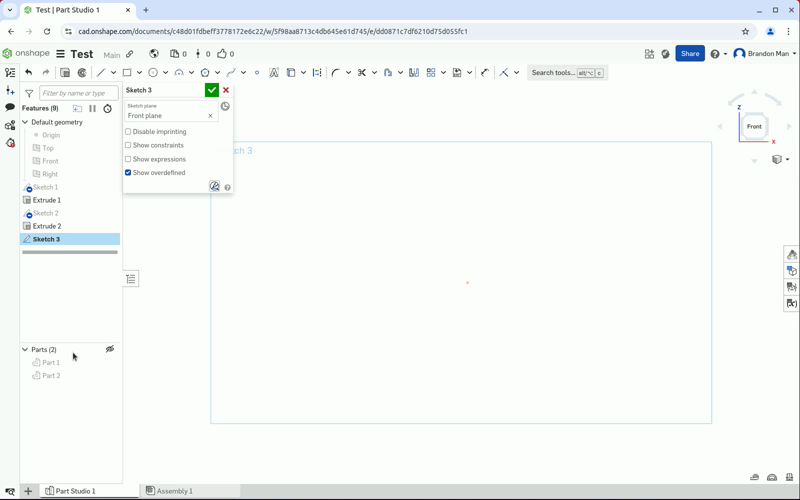
key(c)
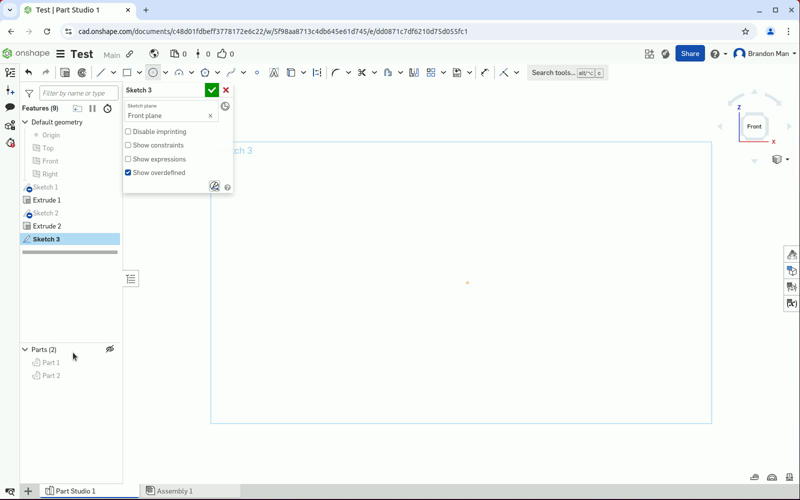
key_down(shift)
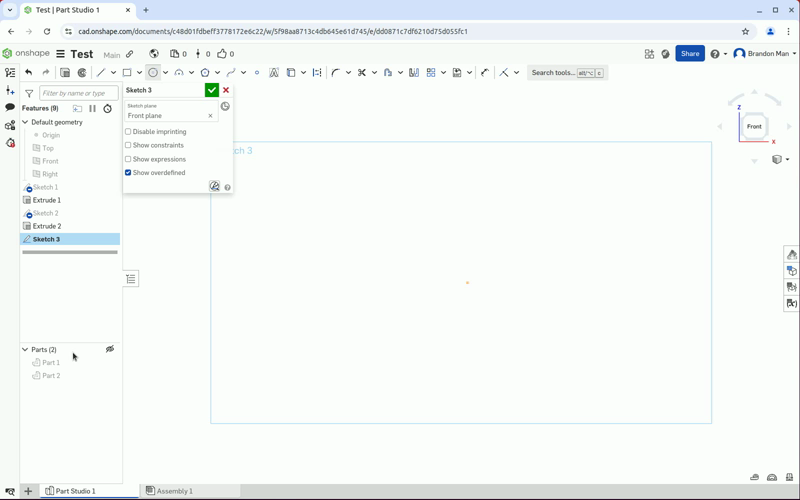
mouse_move(460, 241)
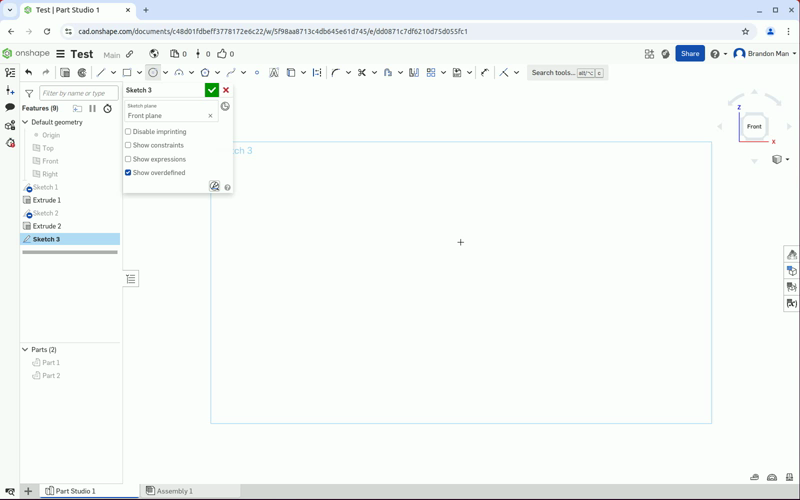
click(460, 241)
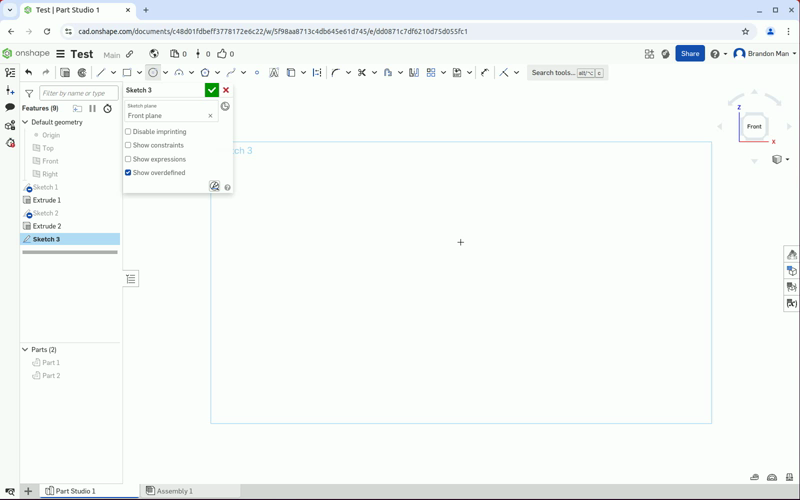
key_up(shift)
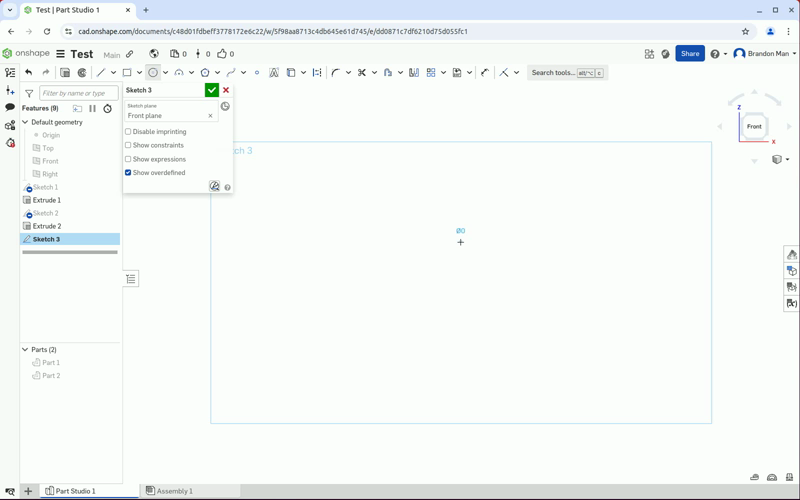
mouse_move(465, 241)
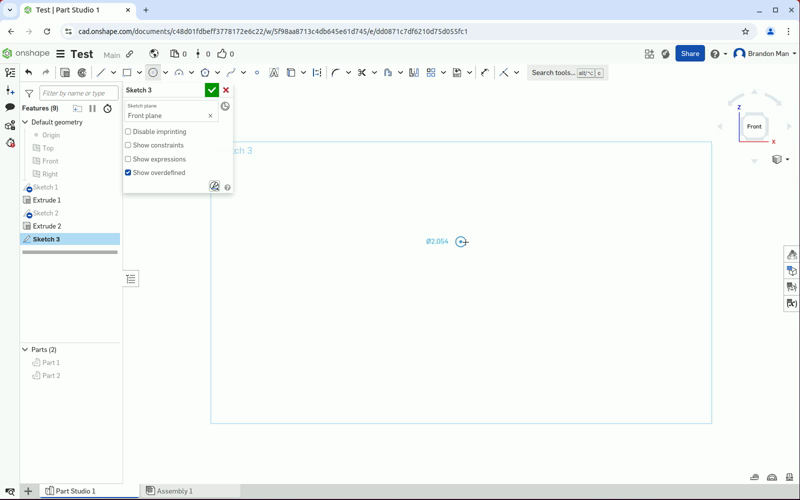
click(465, 241)
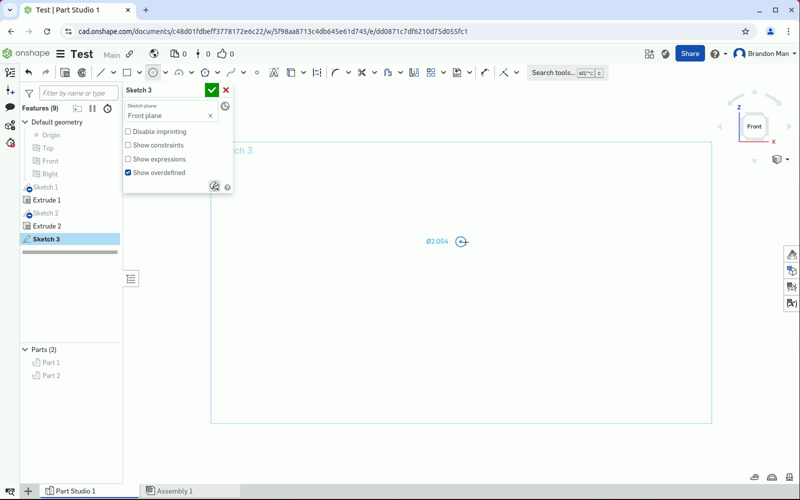
key(esc)
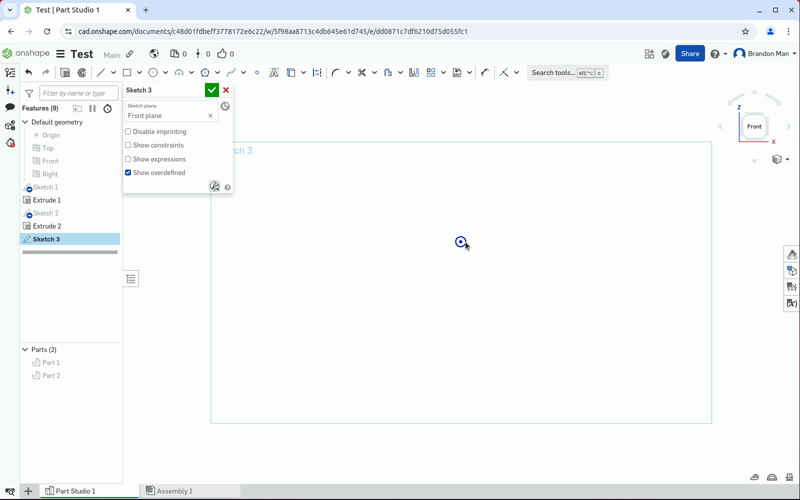
mouse_move(461, 238)
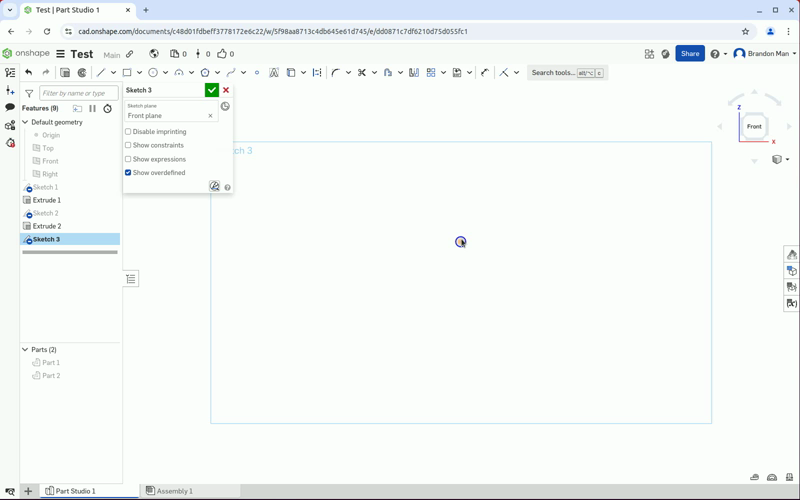
scroll(6)
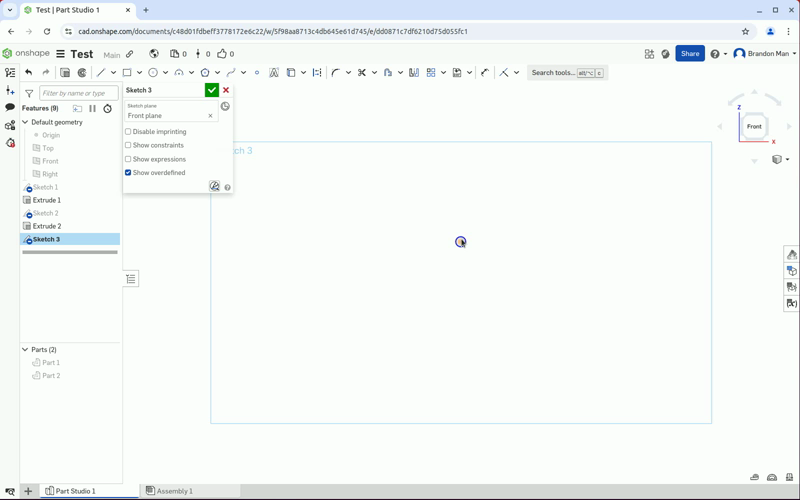
scroll(6)
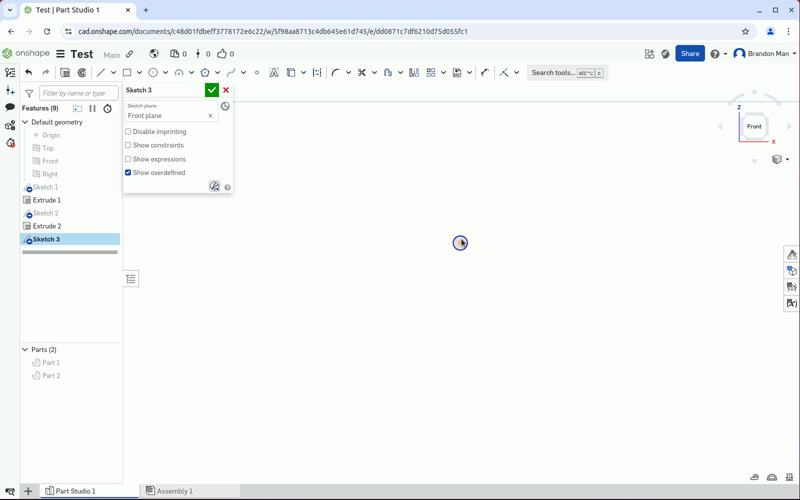
scroll(6)
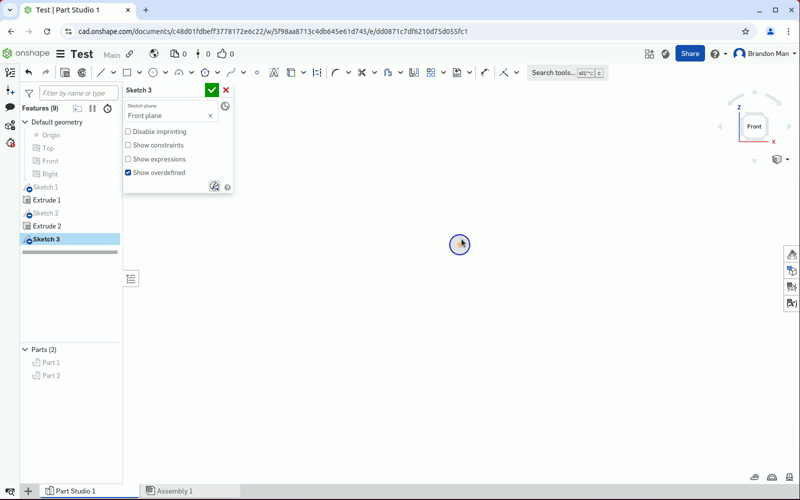
scroll(6)
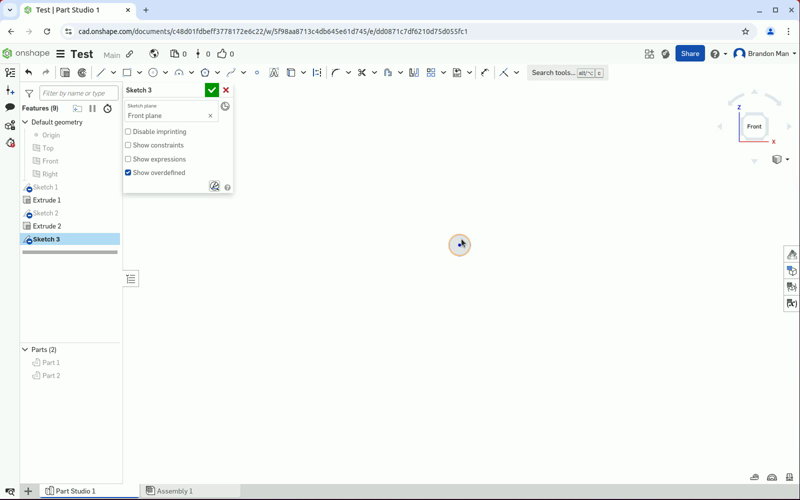
scroll(6)
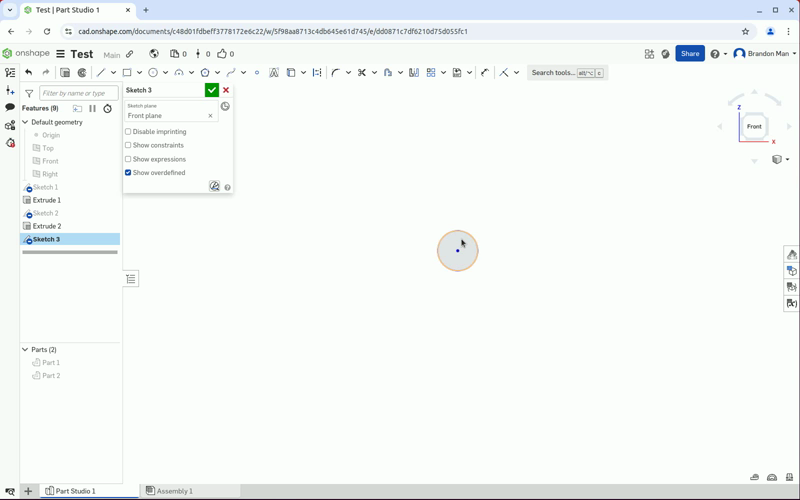
scroll(6)
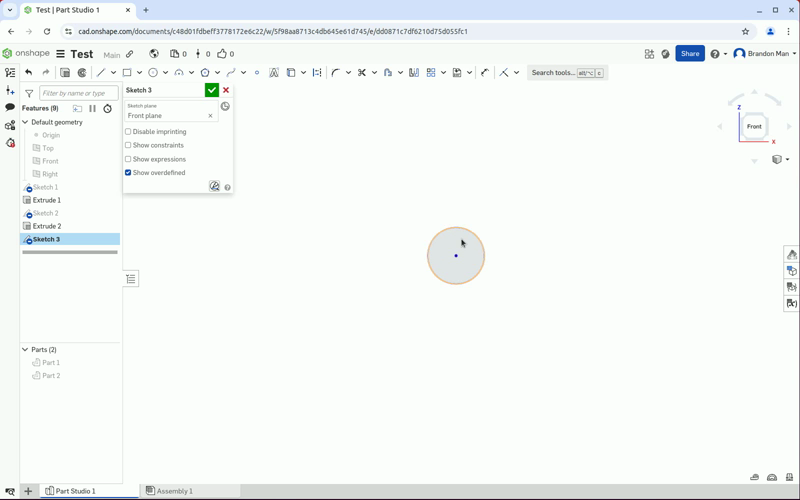
scroll(6)
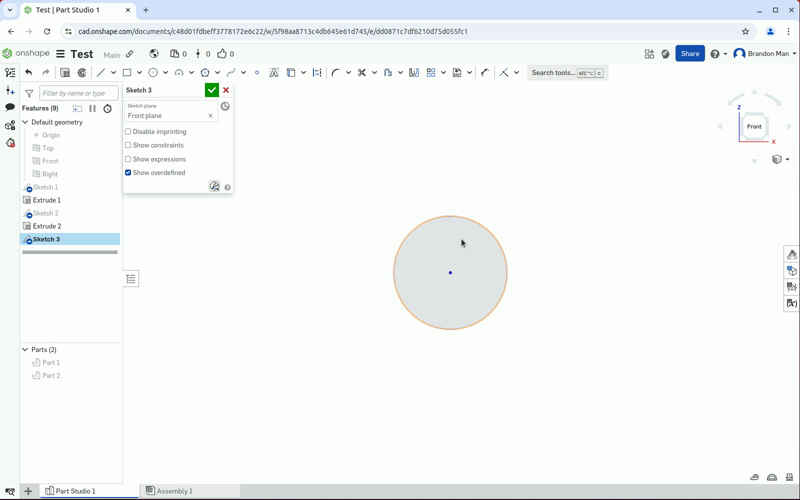
click(461, 238)
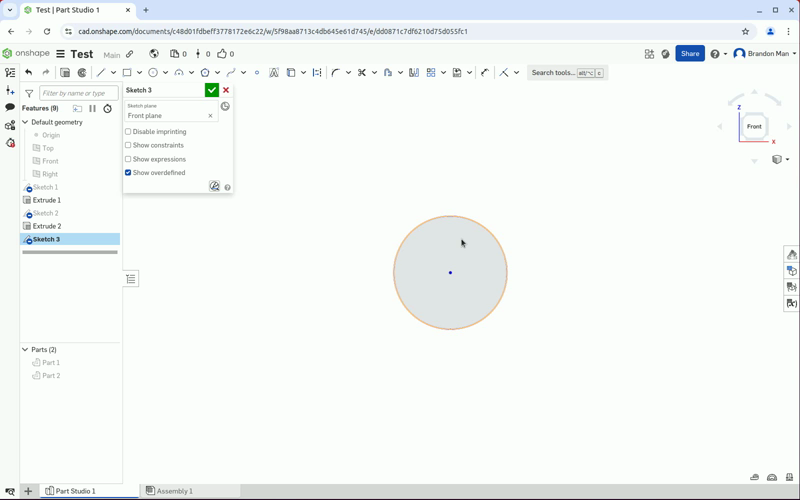
scroll(-6)
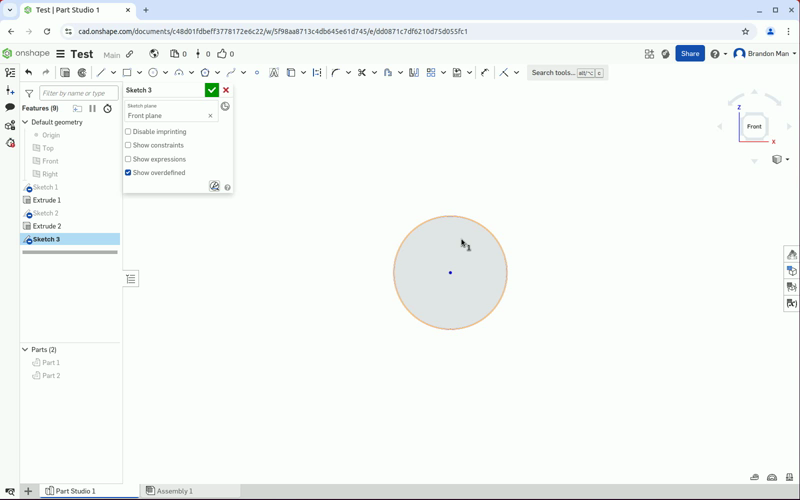
scroll(-6)
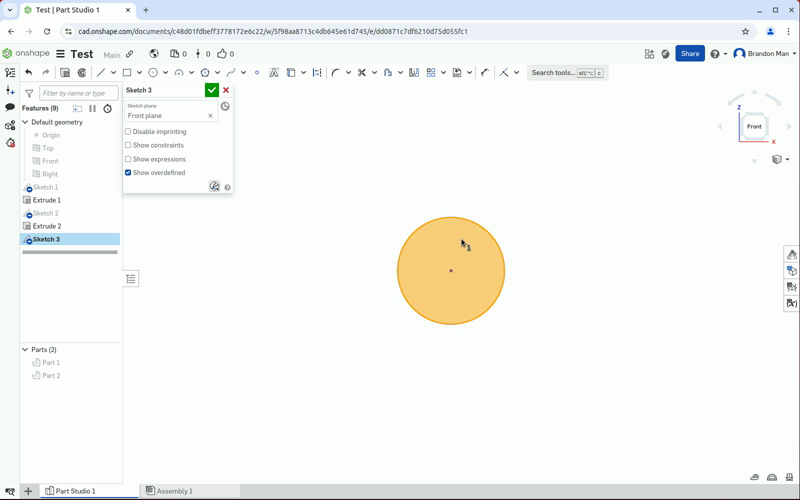
scroll(-6)
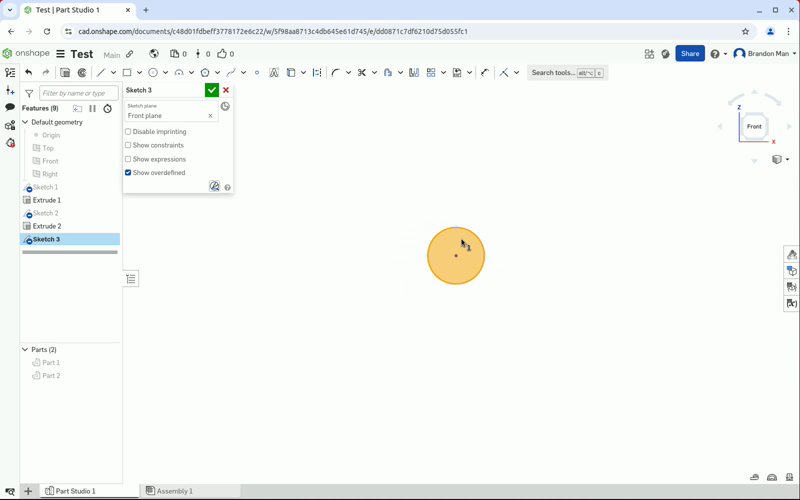
scroll(-6)
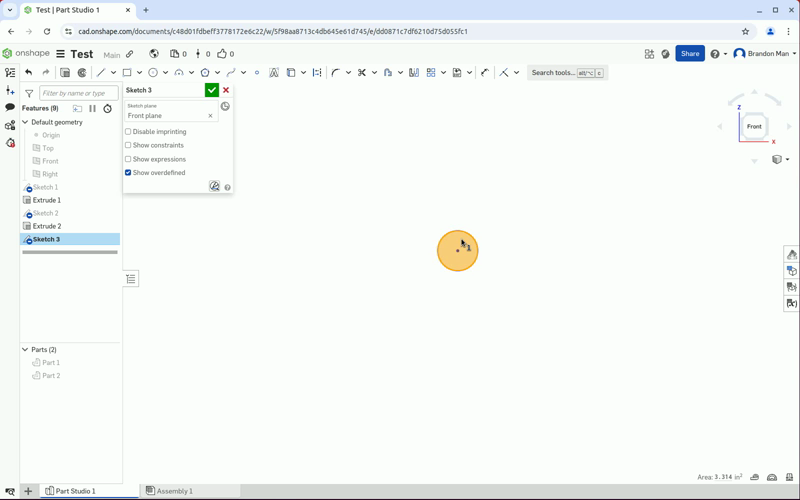
scroll(-6)
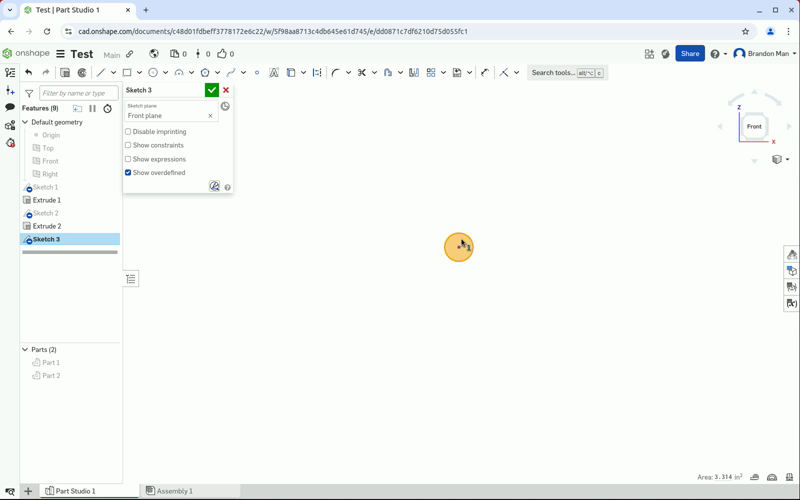
scroll(-6)
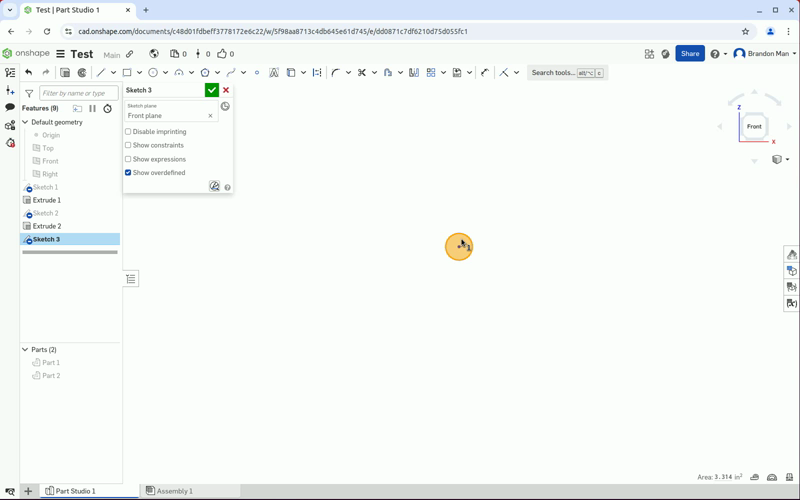
scroll(-6)
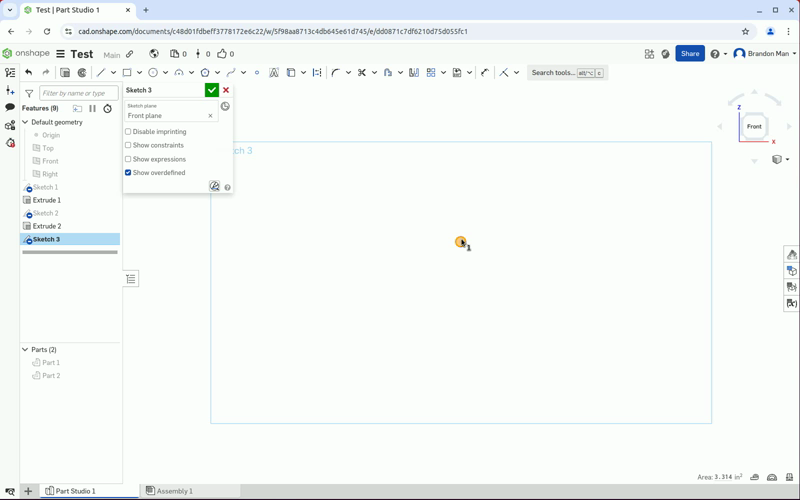
mouse_move(73, 352)
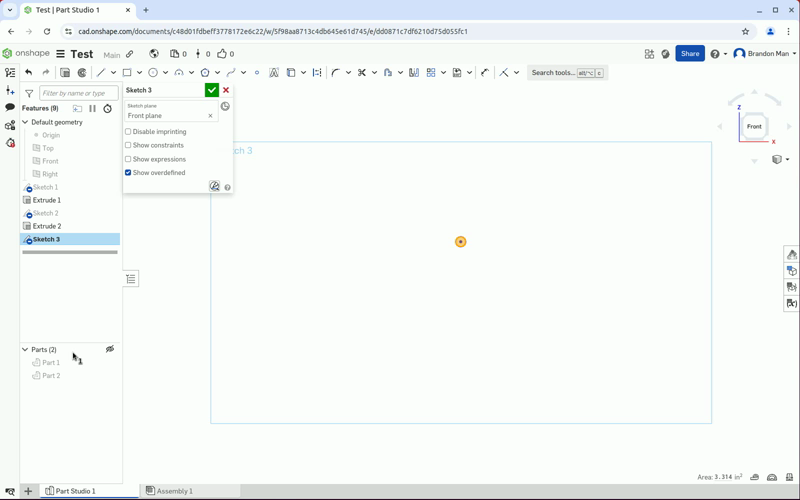
key(shift+y)
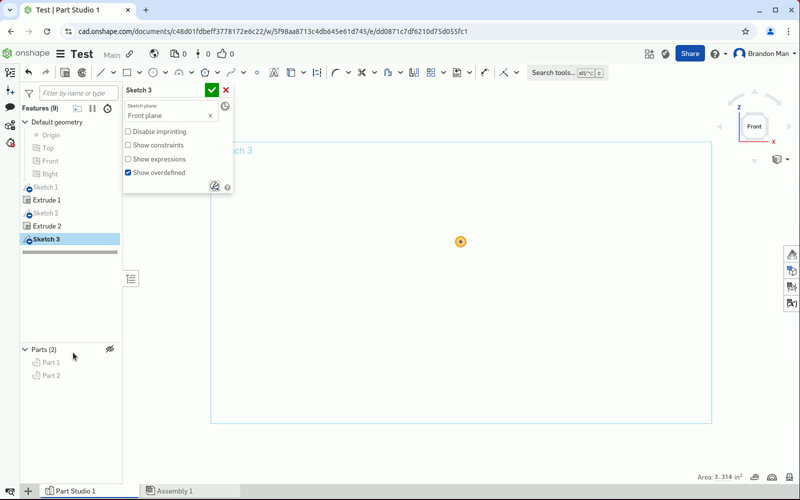
key(shift+e)
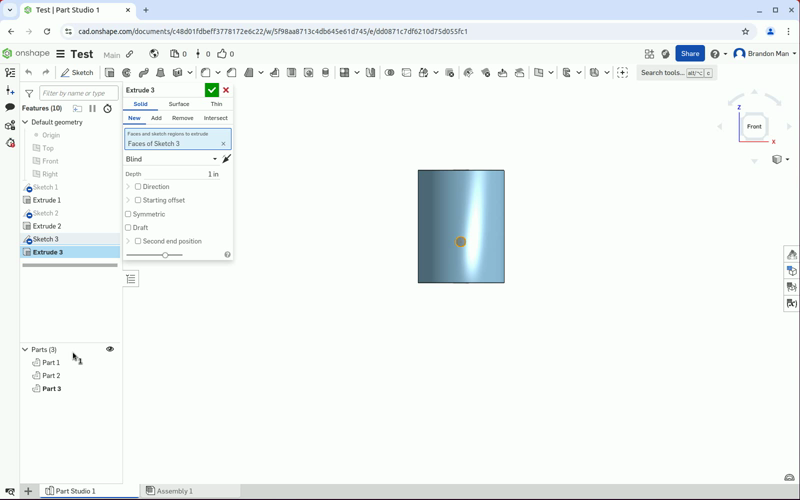
mouse_move(143, 106)
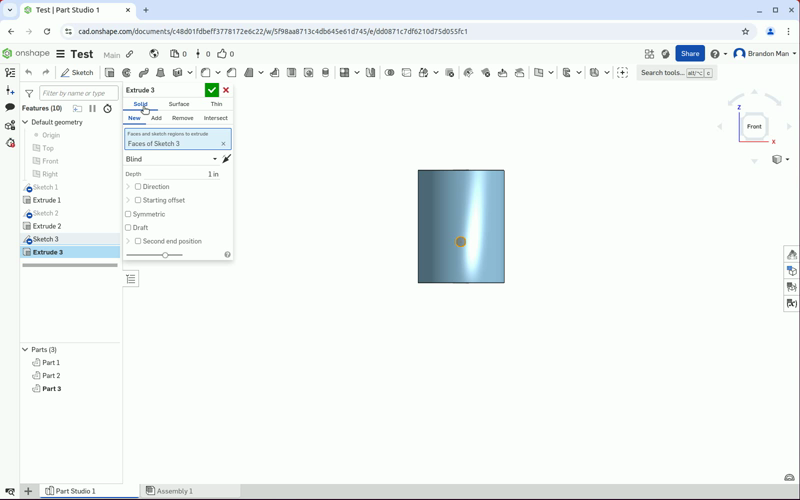
click(143, 106)
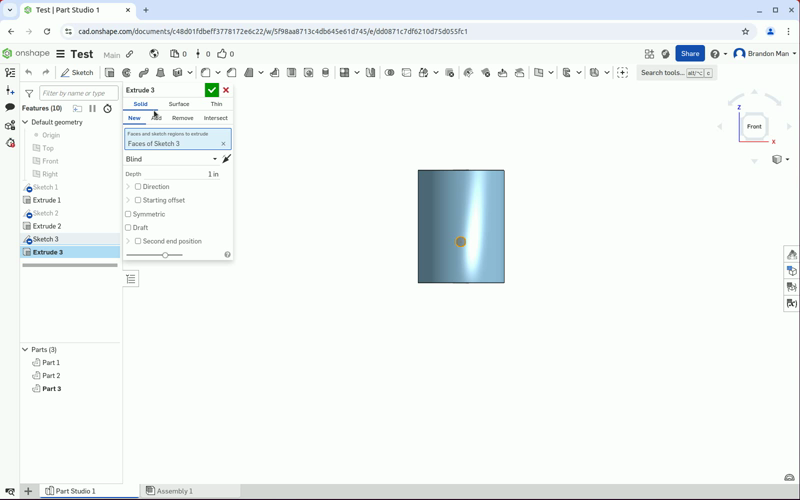
mouse_move(186, 120)
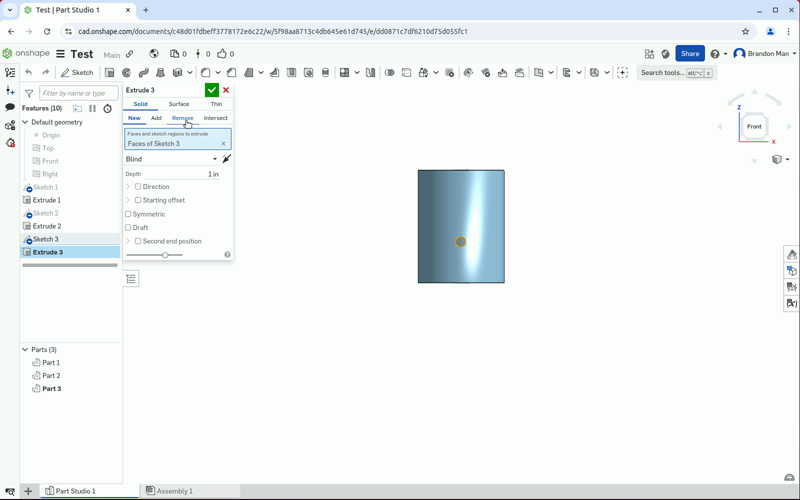
click(186, 120)
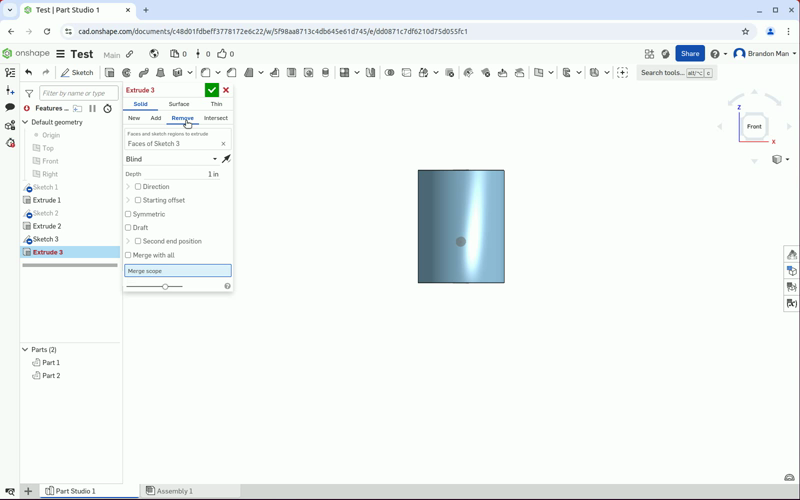
key(tab, 4)
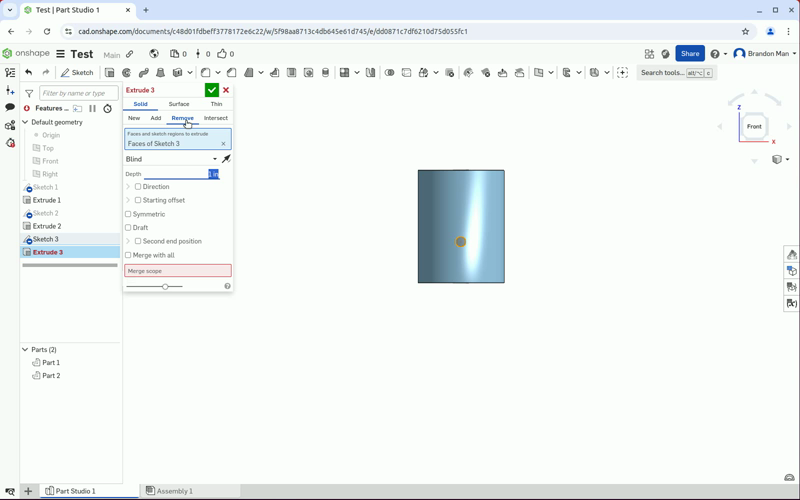
text(14.443)
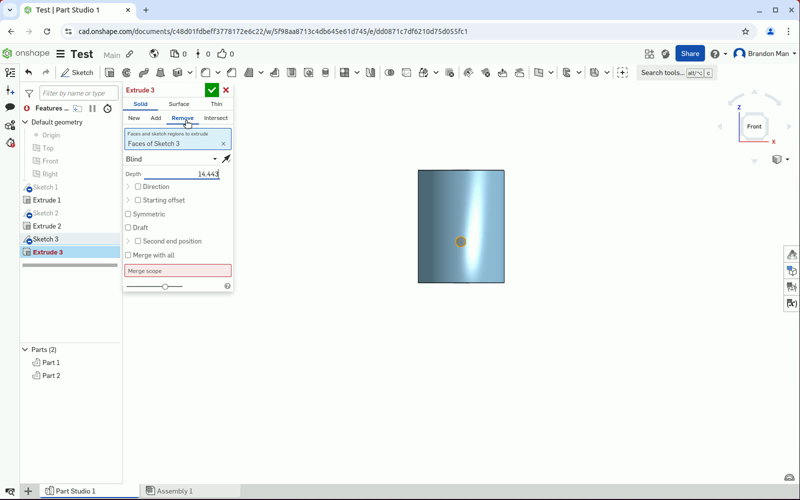
key(tab, 6)
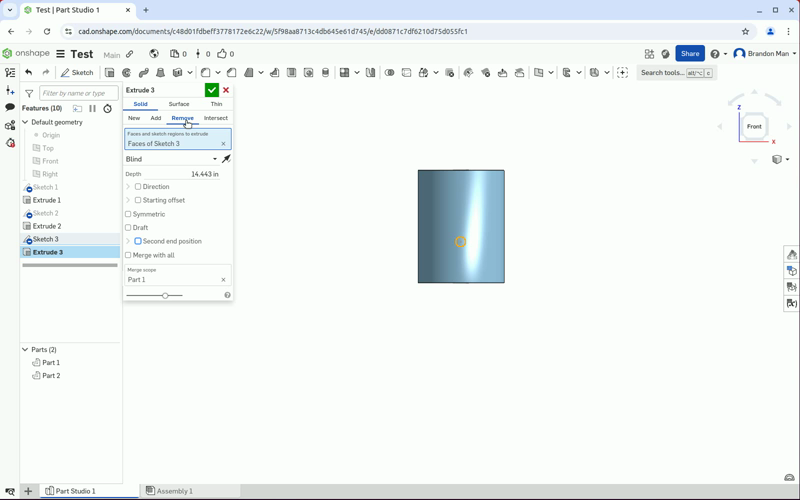
key(space)
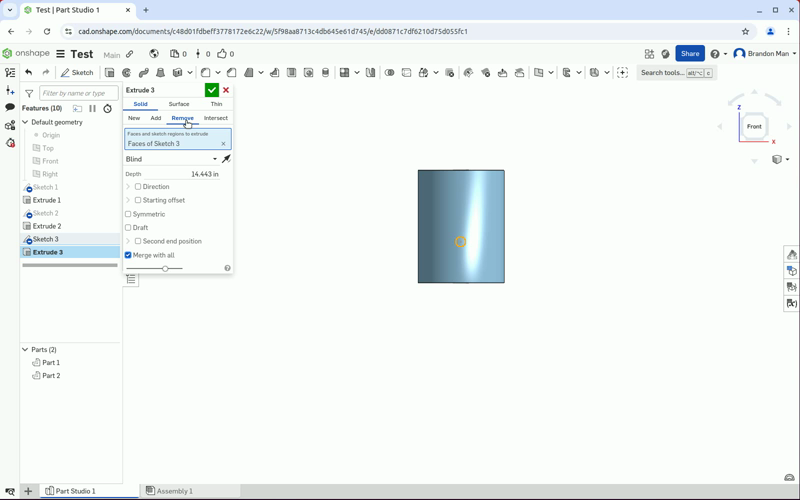
key(enter)
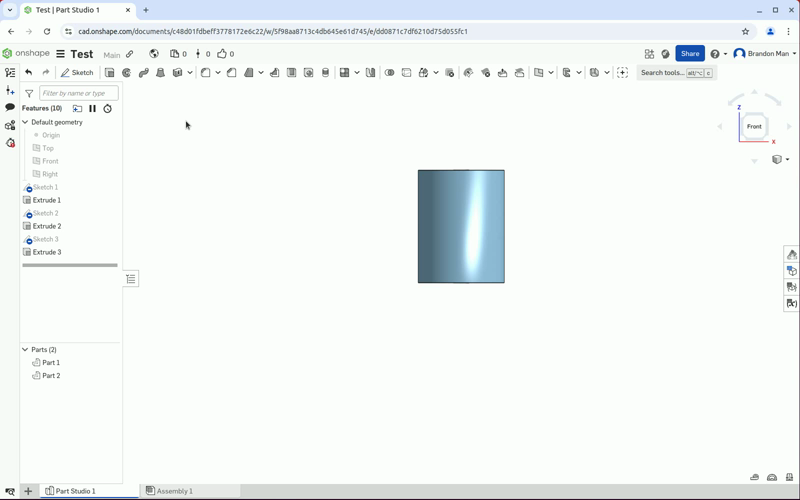
key(shift+h)
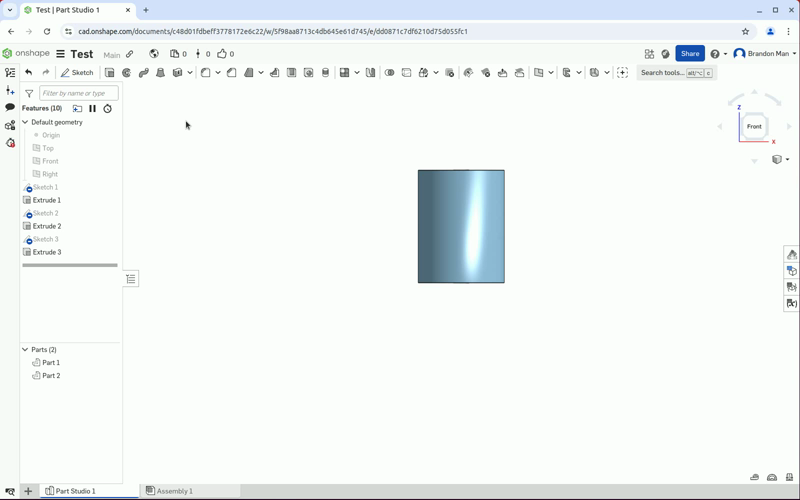
key(shift+h)
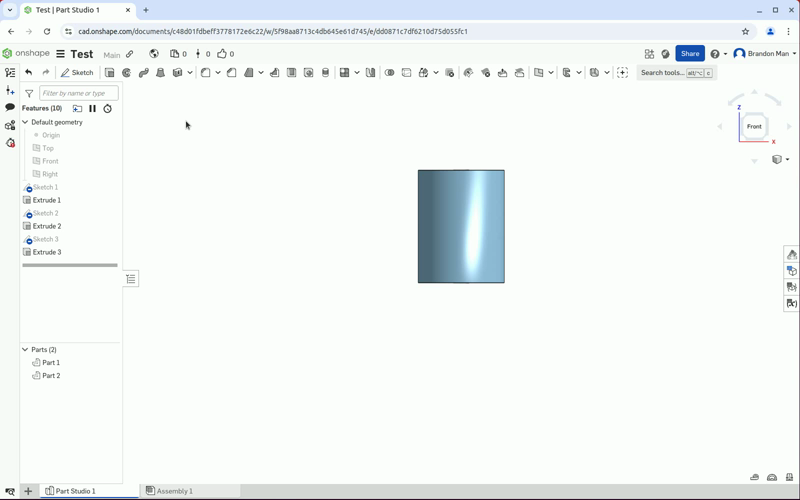
mouse_move(73, 189)
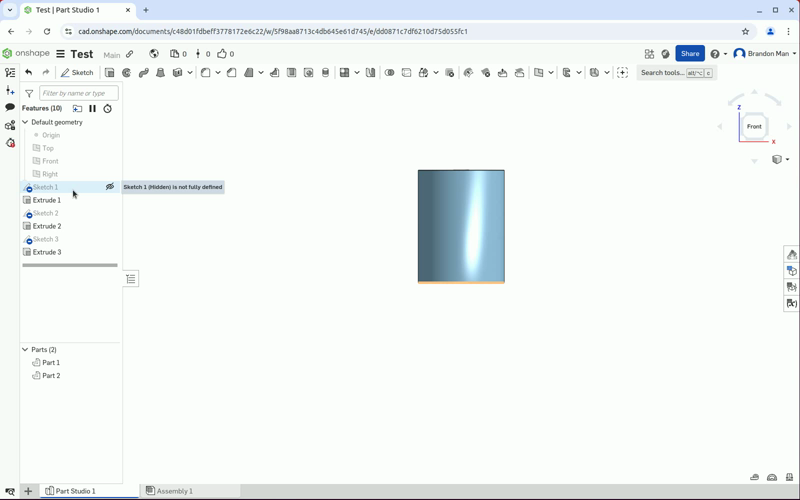
click(73, 189)
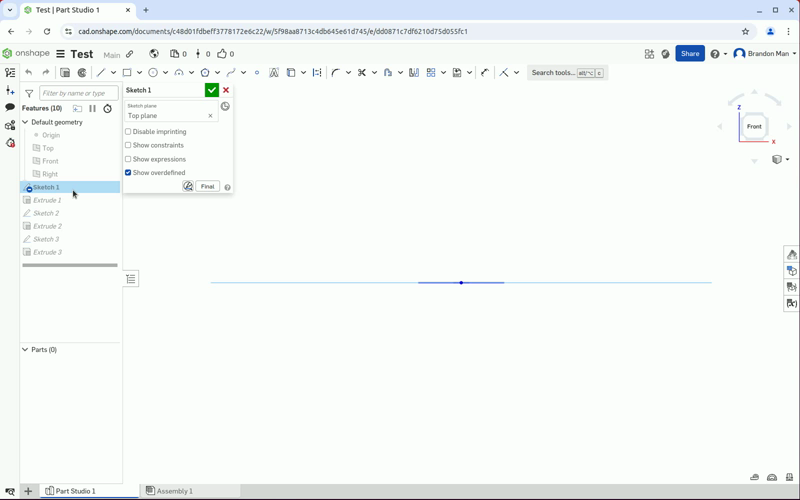
mouse_move(229, 92)
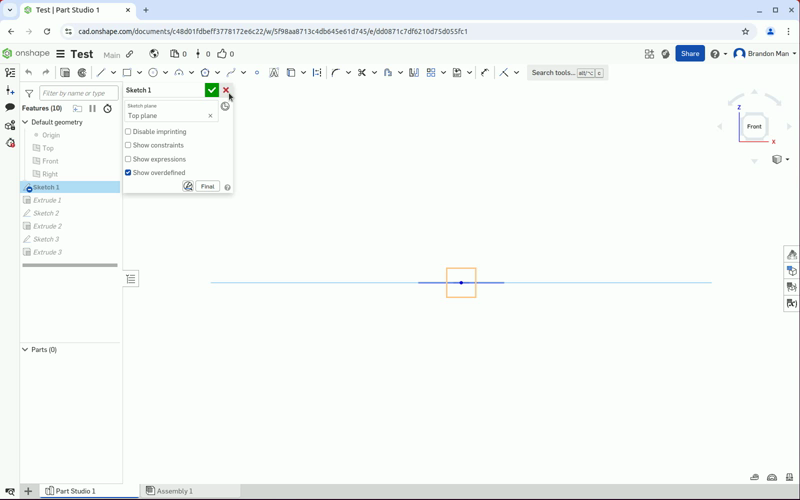
click(229, 92)
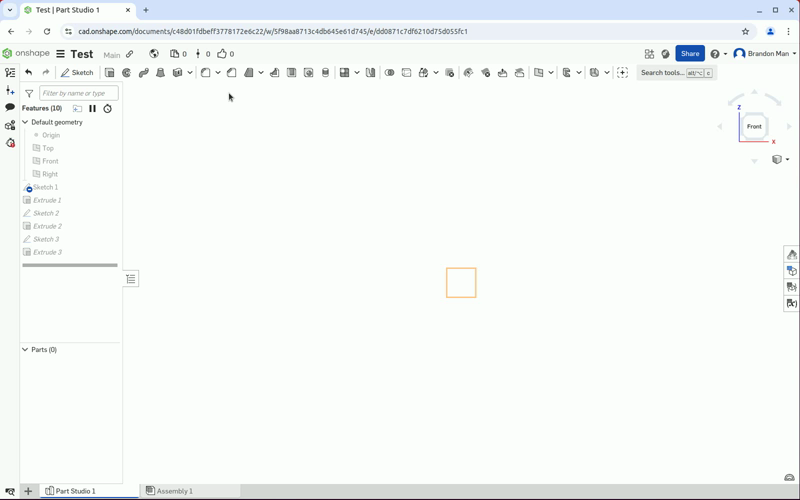
mouse_move(73, 352)
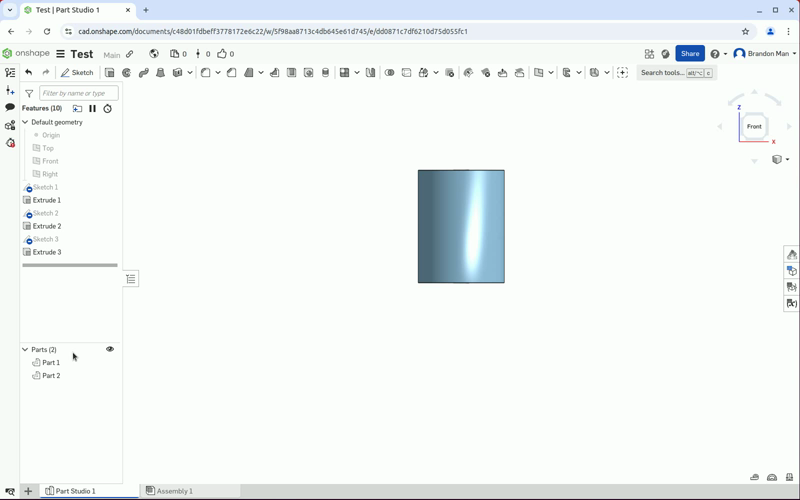
key(y)
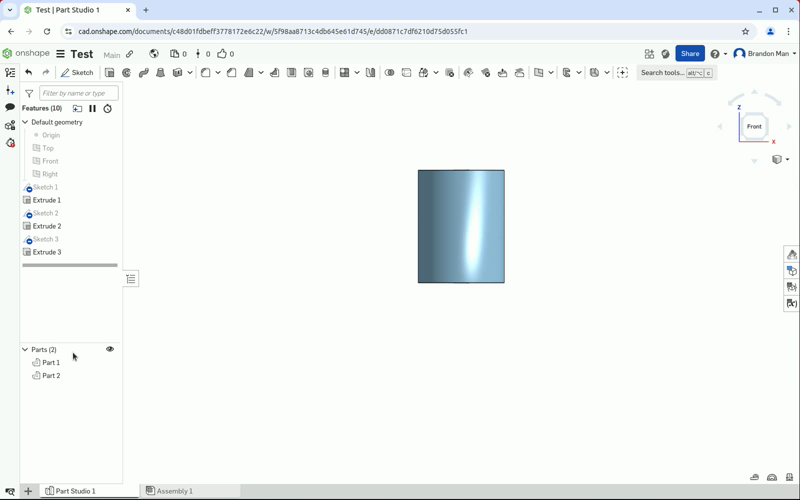
key(shift+p)
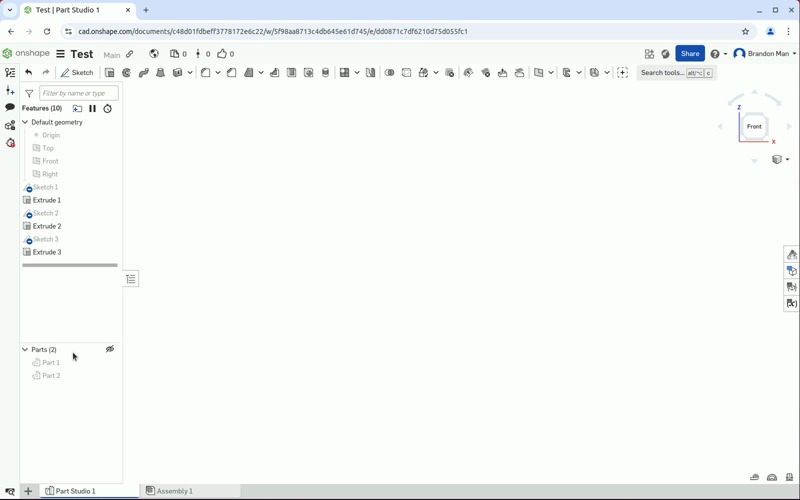
key(space)
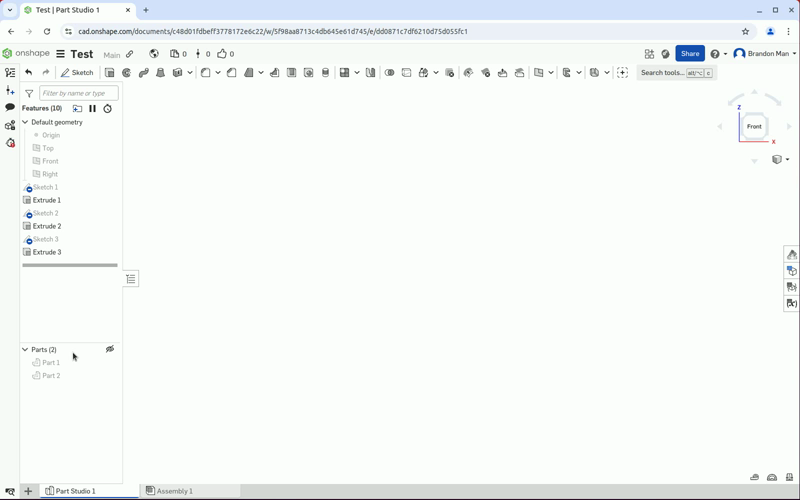
key_down(shift)
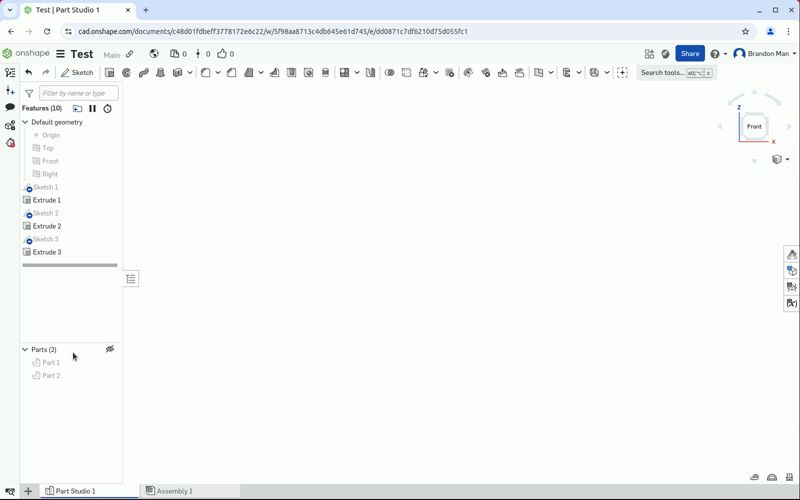
key(left)
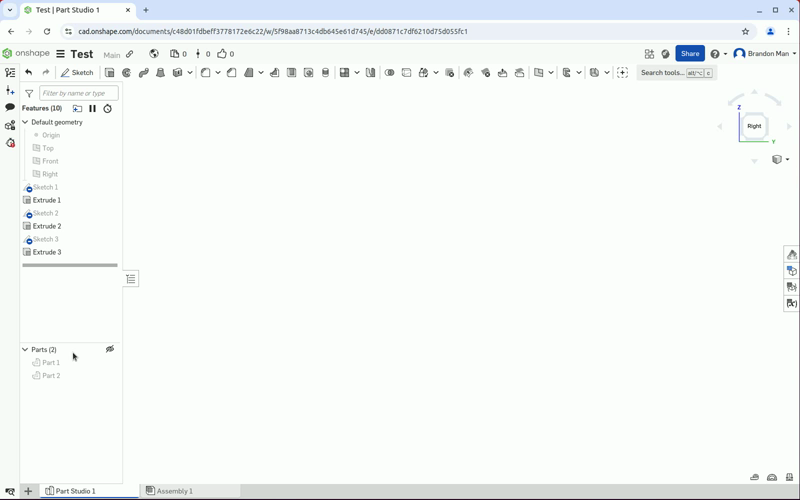
key_up(shift)
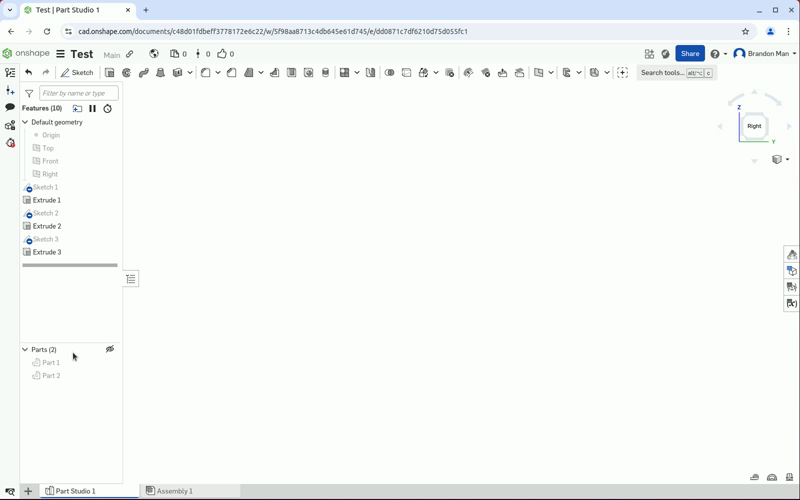
mouse_move(73, 352)
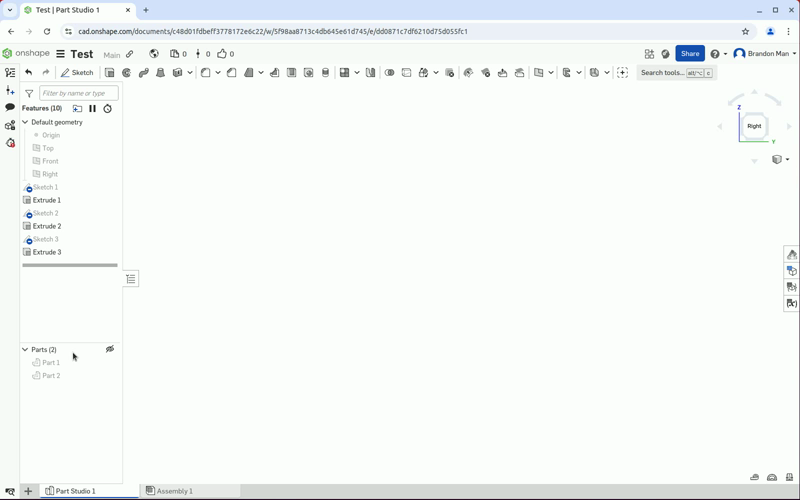
key(shift+y)
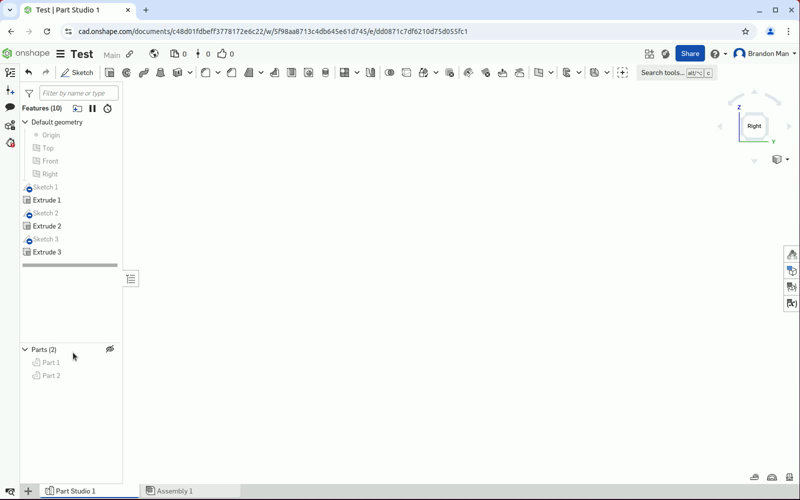
key(shift+s)
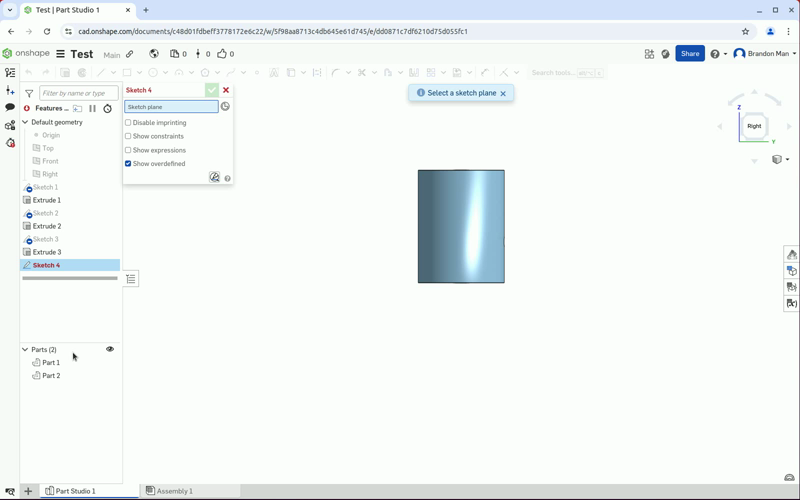
mouse_move(73, 176)
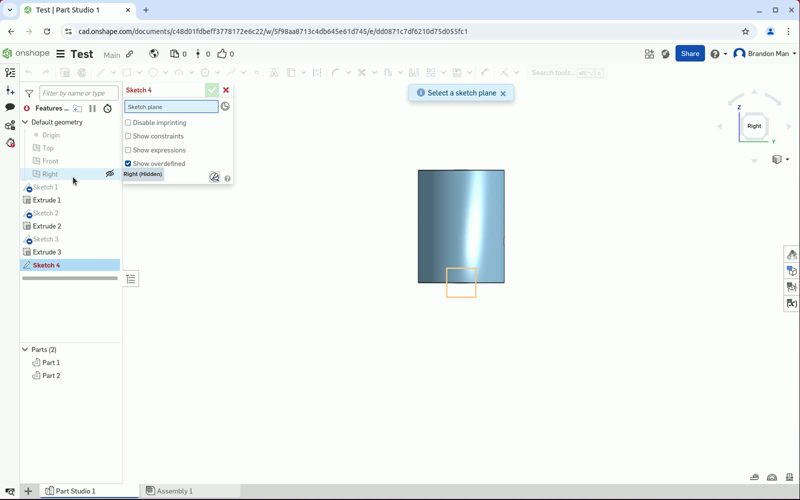
click(73, 176)
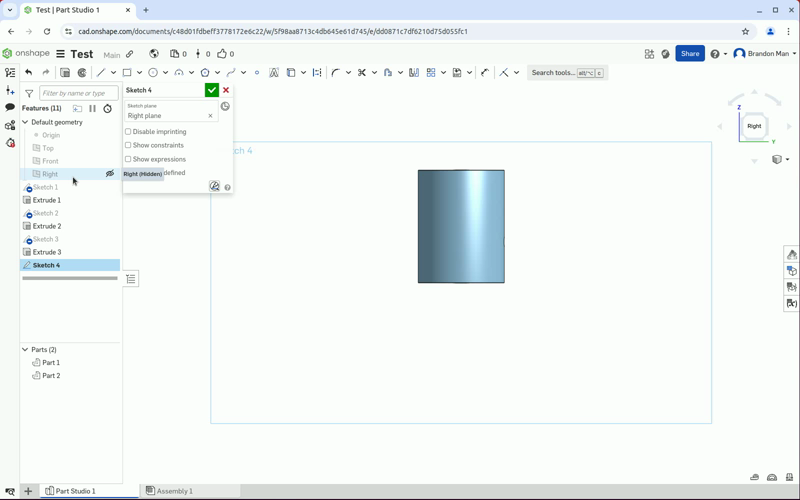
mouse_move(73, 352)
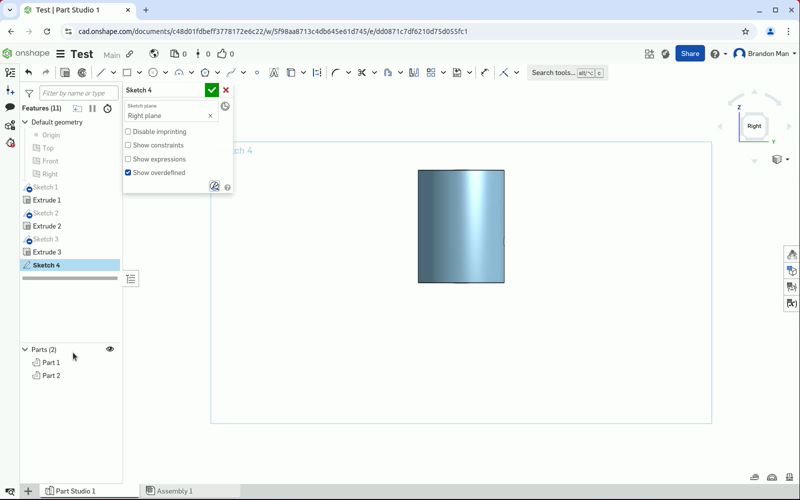
key(y)
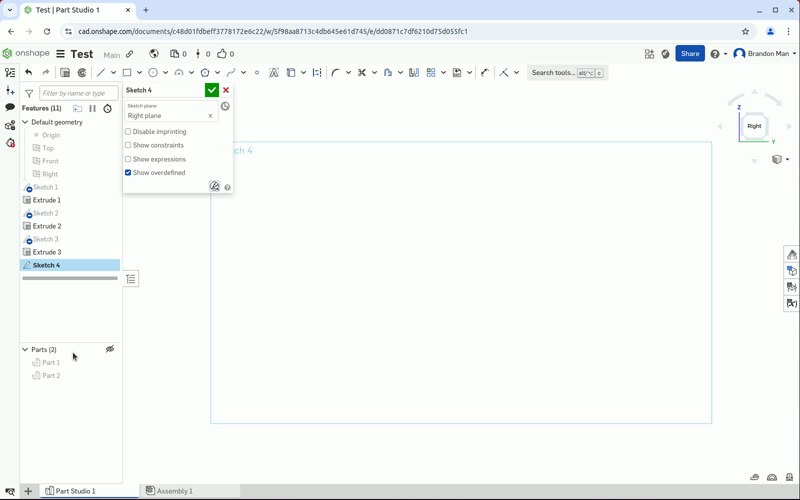
key(c)
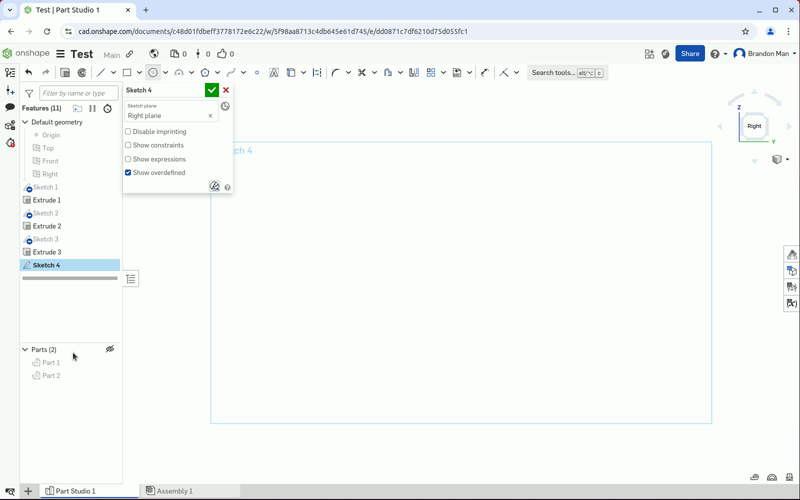
key_down(shift)
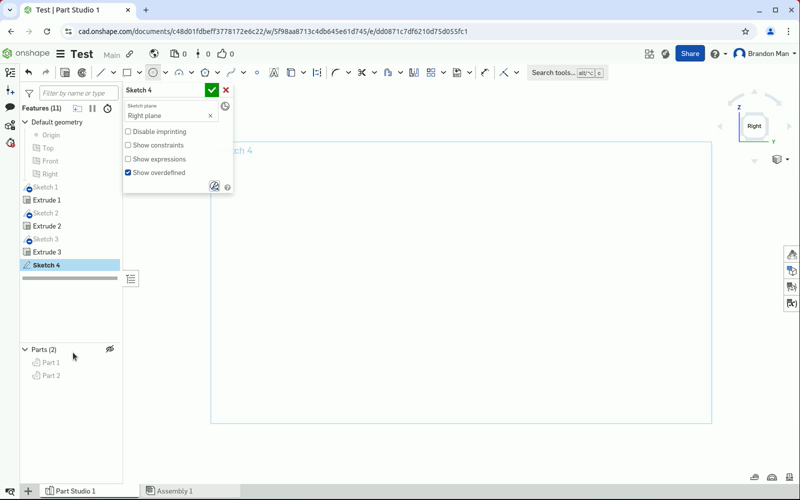
mouse_move(460, 258)
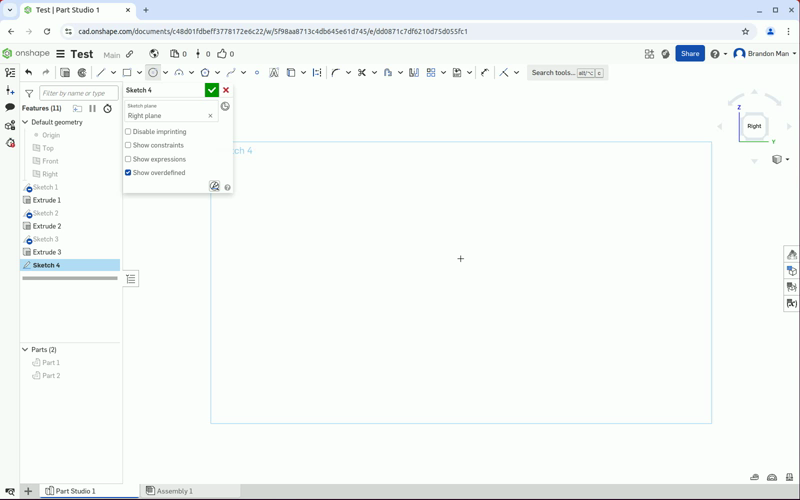
click(460, 258)
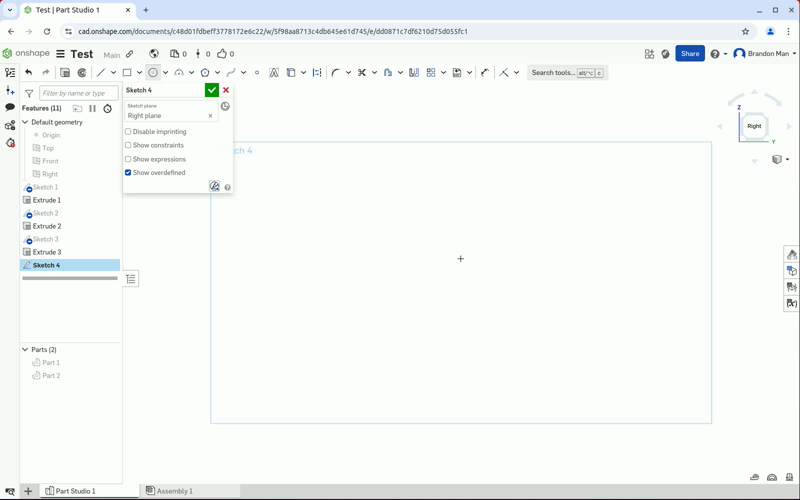
key_up(shift)
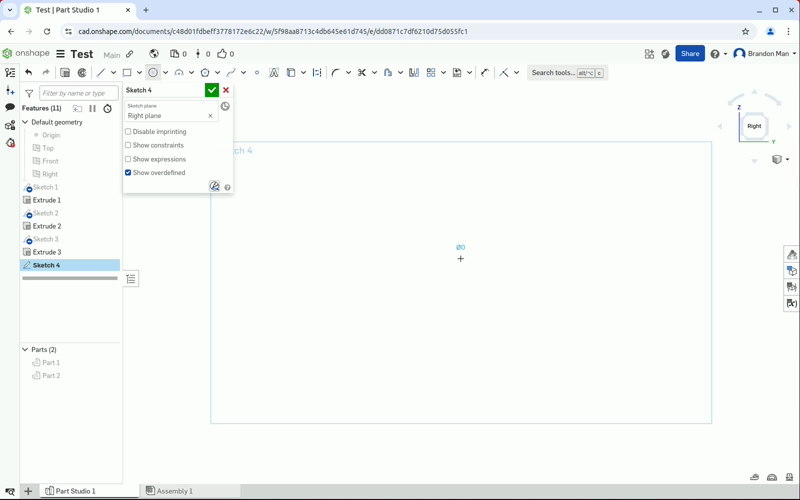
mouse_move(465, 258)
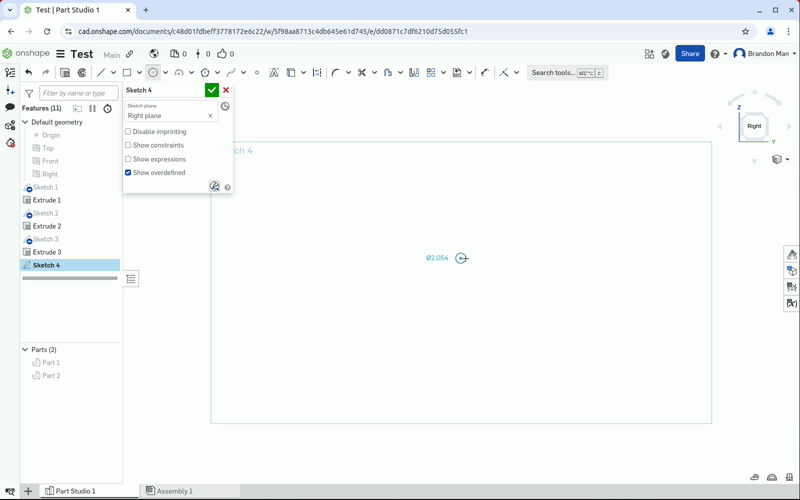
click(465, 258)
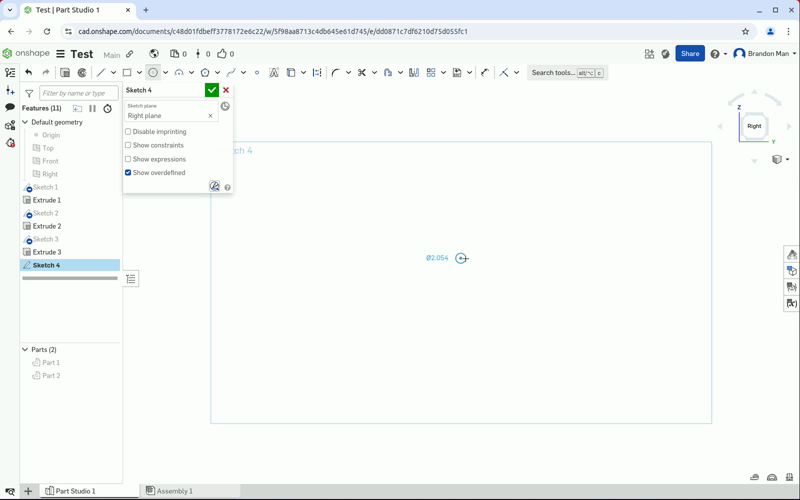
key(esc)
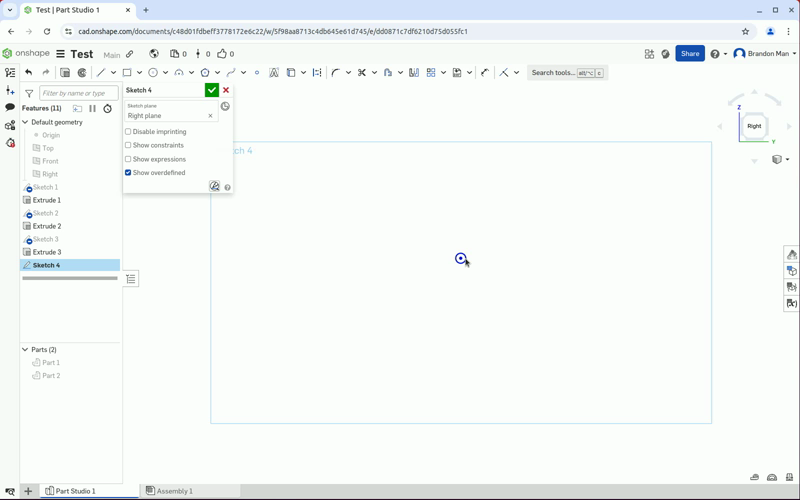
mouse_move(459, 254)
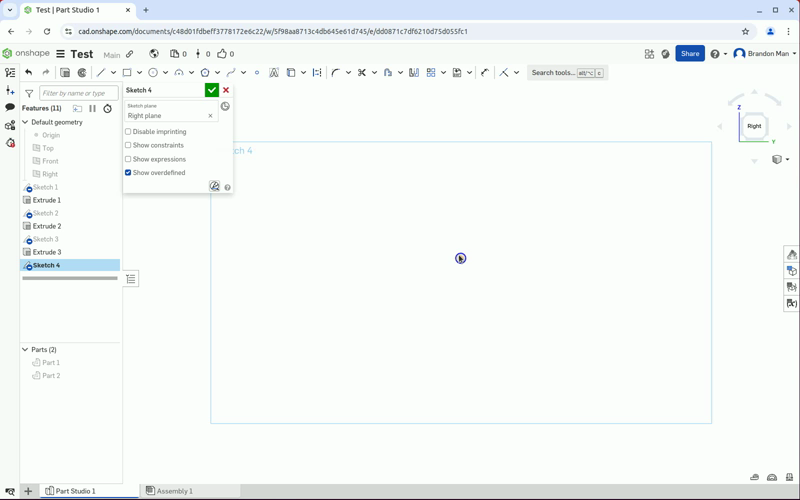
scroll(6)
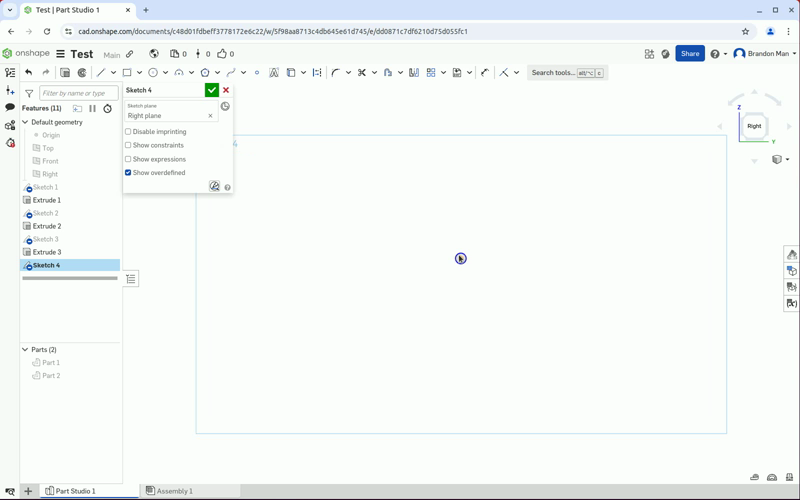
scroll(6)
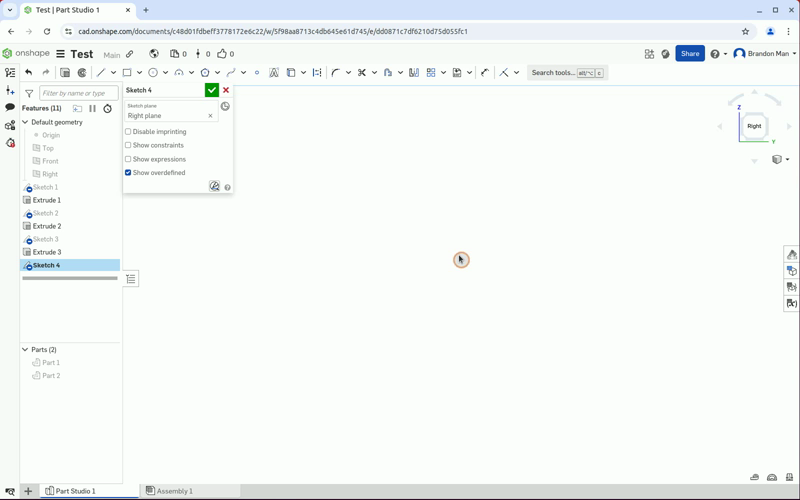
scroll(6)
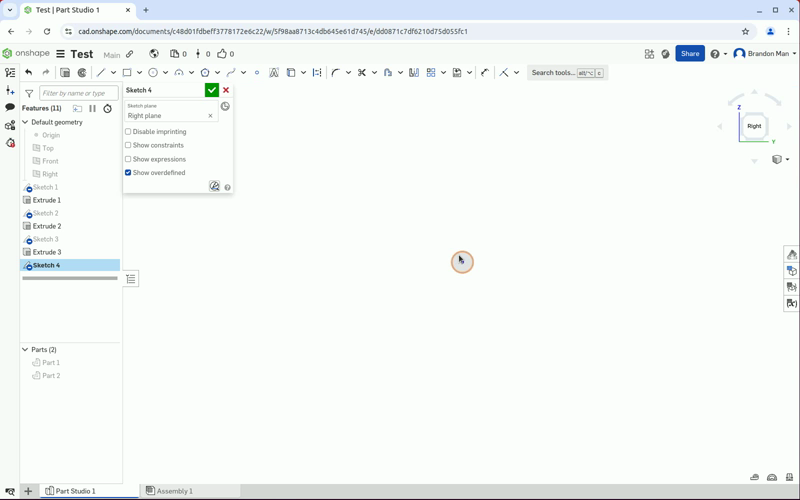
scroll(6)
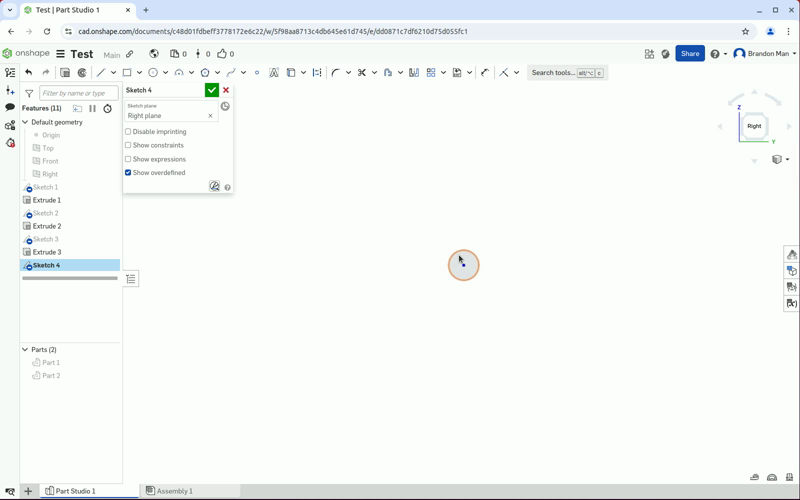
scroll(6)
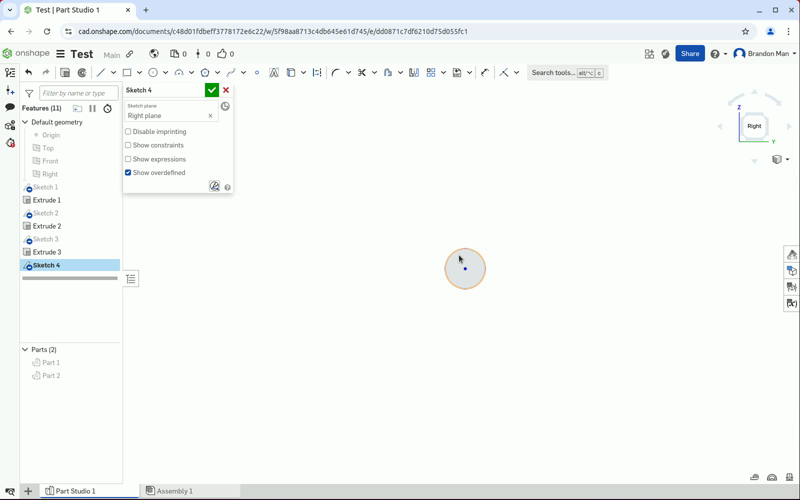
scroll(6)
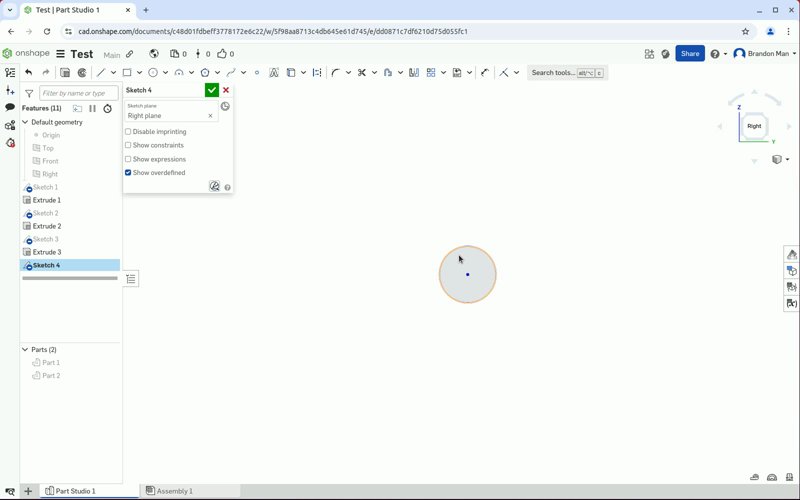
scroll(6)
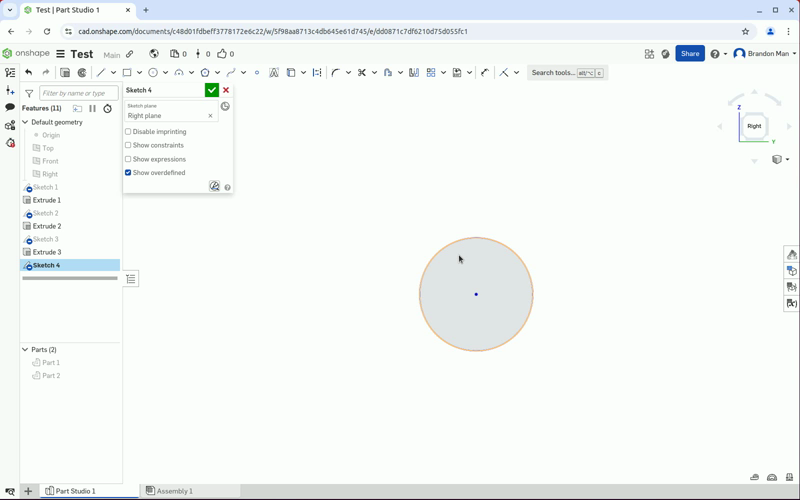
click(459, 254)
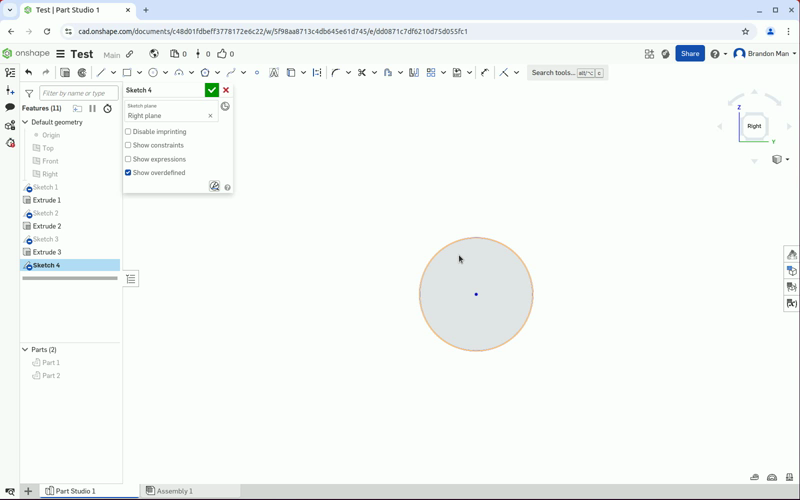
scroll(-6)
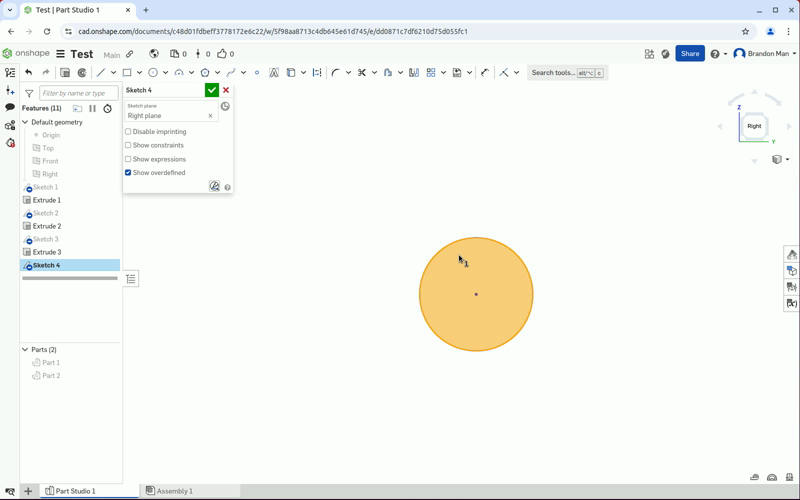
scroll(-6)
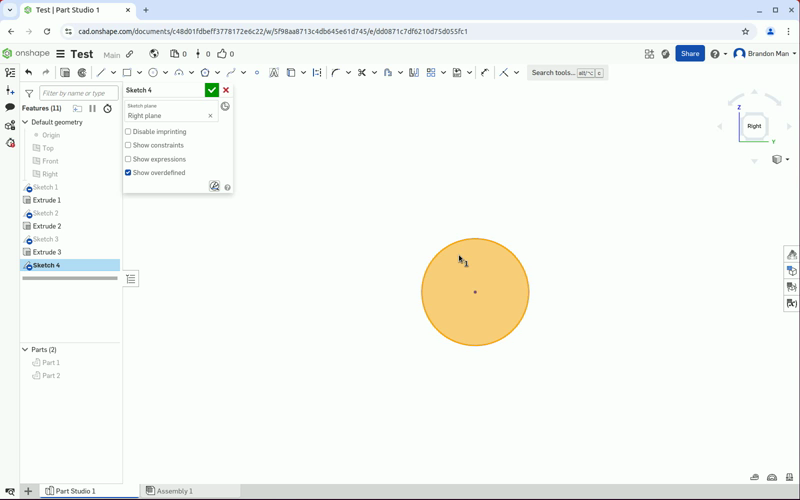
scroll(-6)
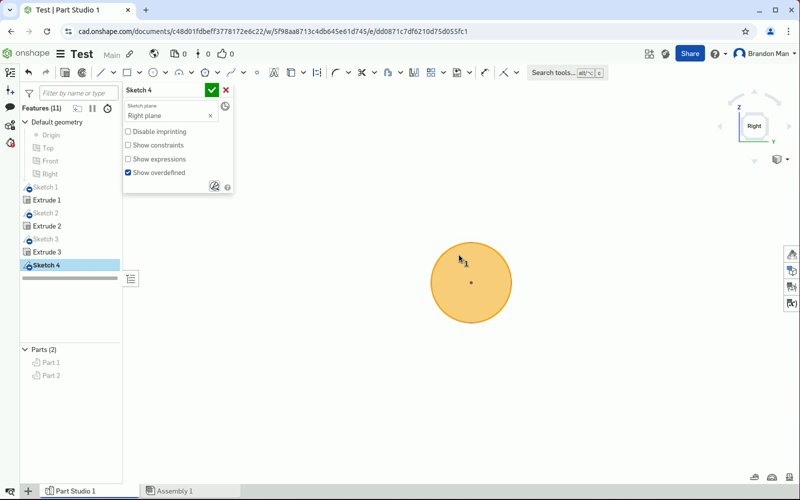
scroll(-6)
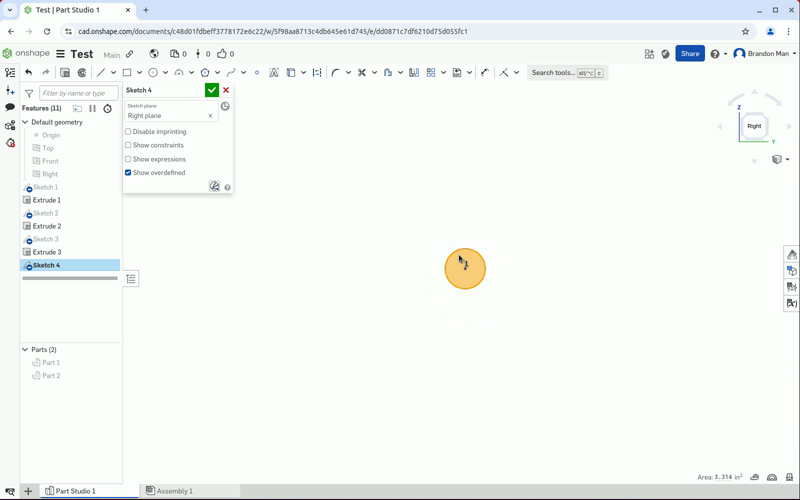
scroll(-6)
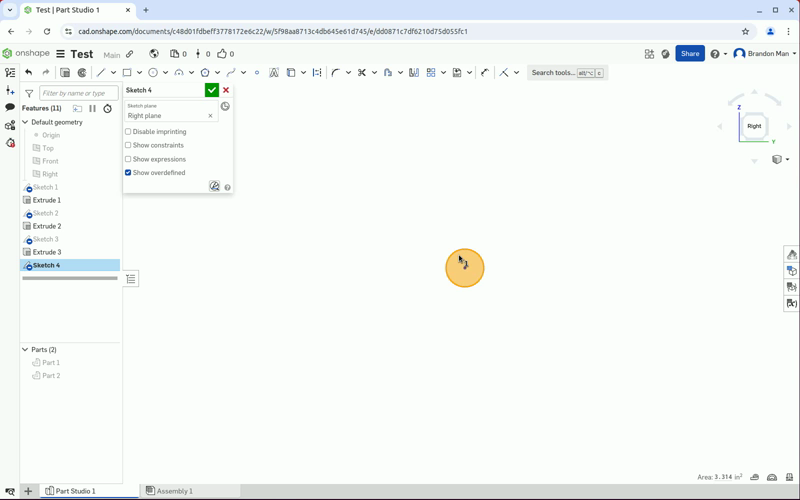
scroll(-6)
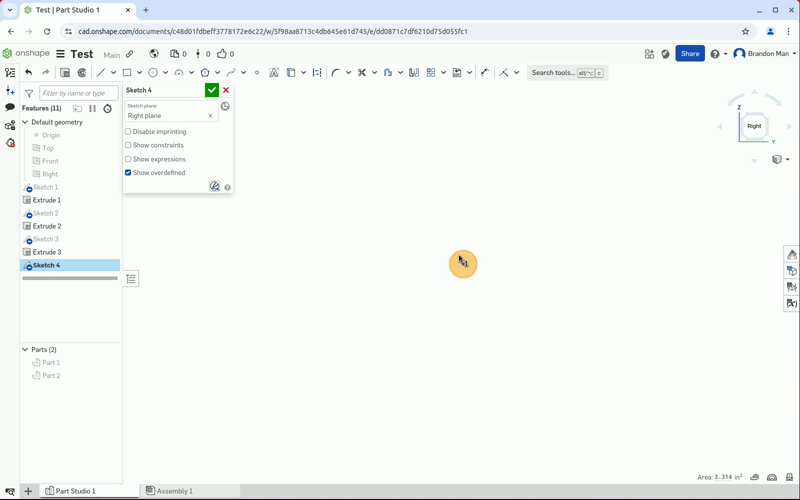
scroll(-6)
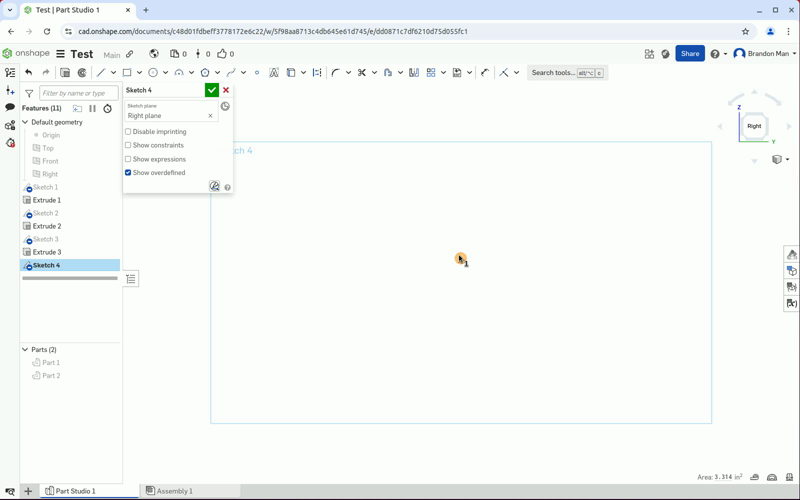
mouse_move(73, 352)
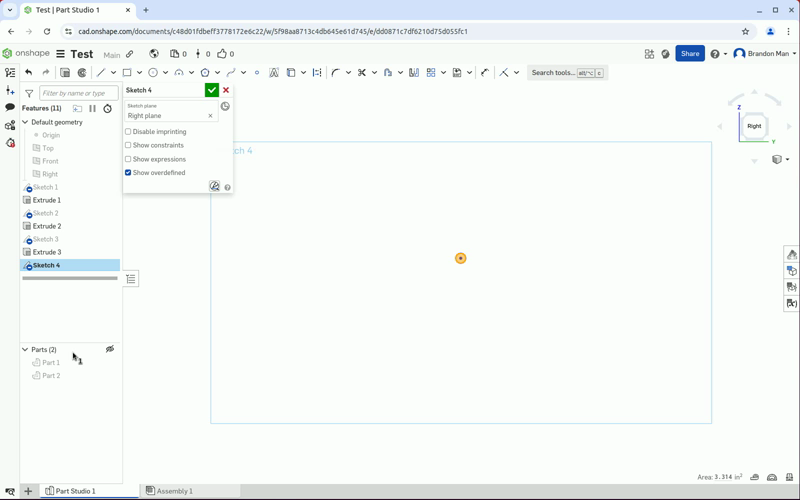
key(shift+y)
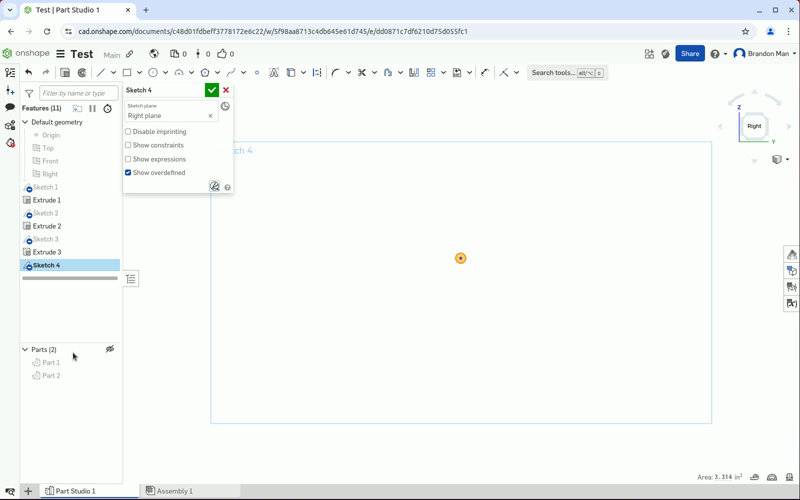
key(shift+e)
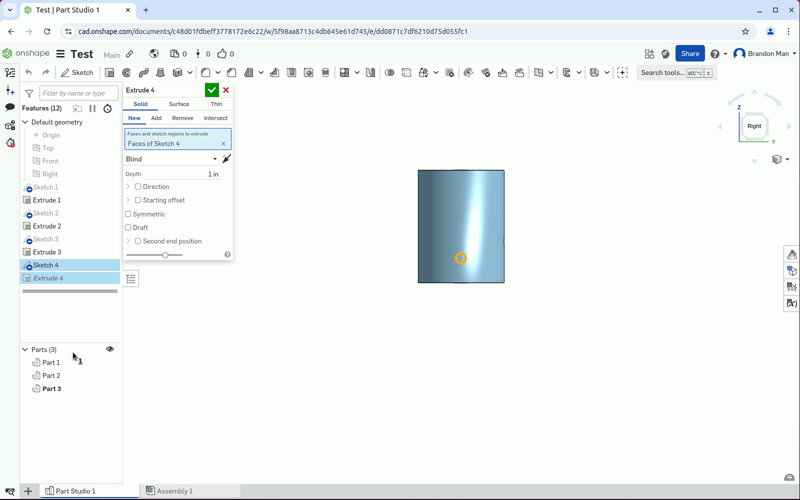
mouse_move(143, 106)
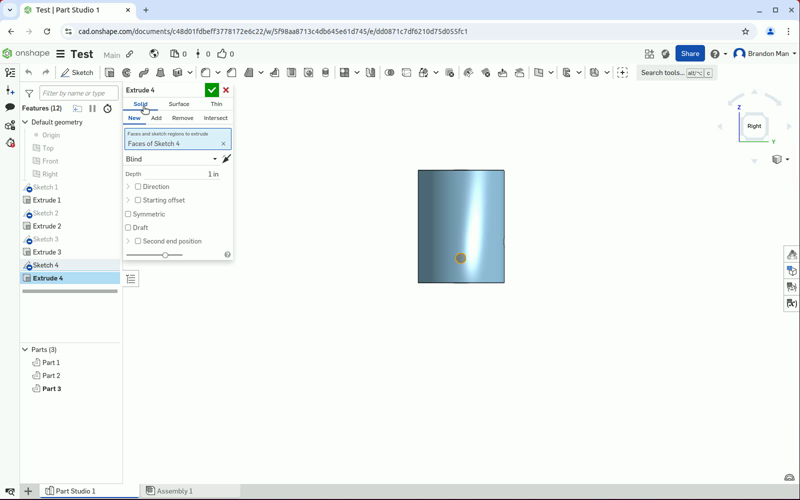
click(143, 106)
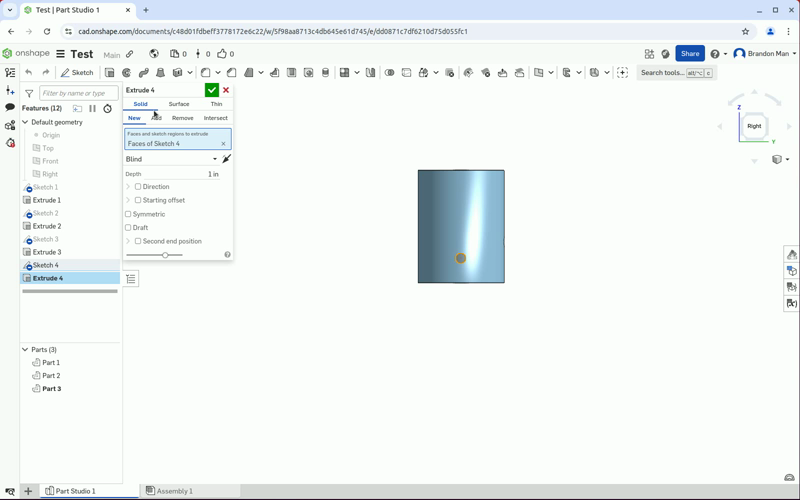
mouse_move(186, 120)
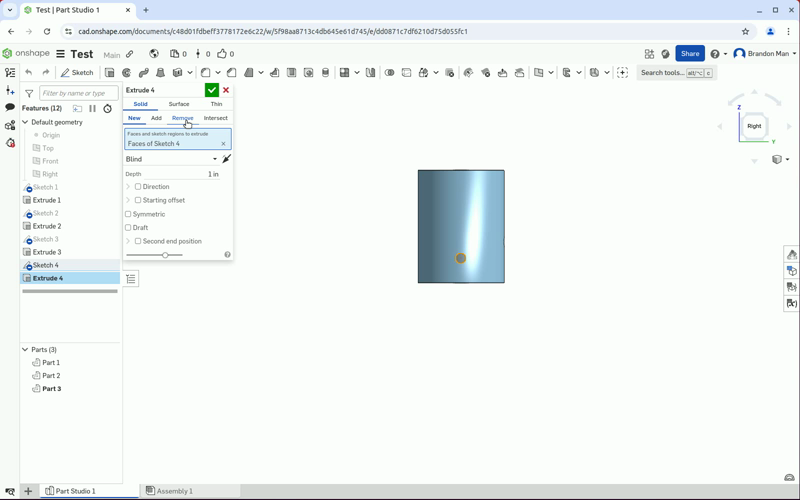
click(186, 120)
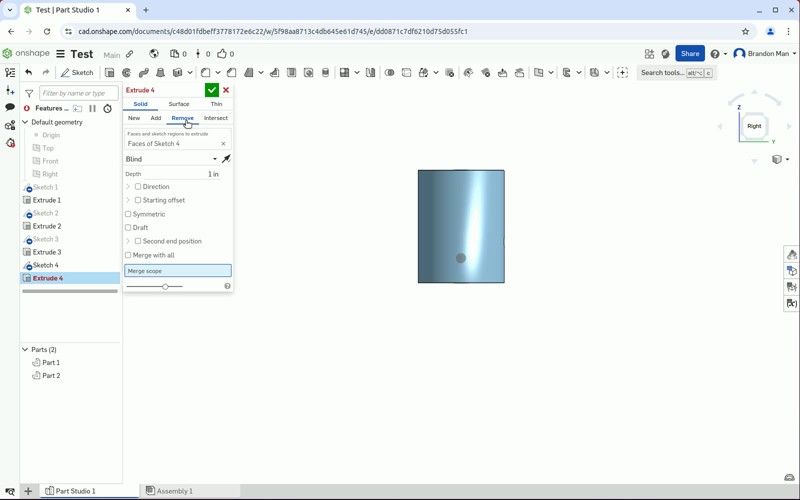
key(tab, 4)
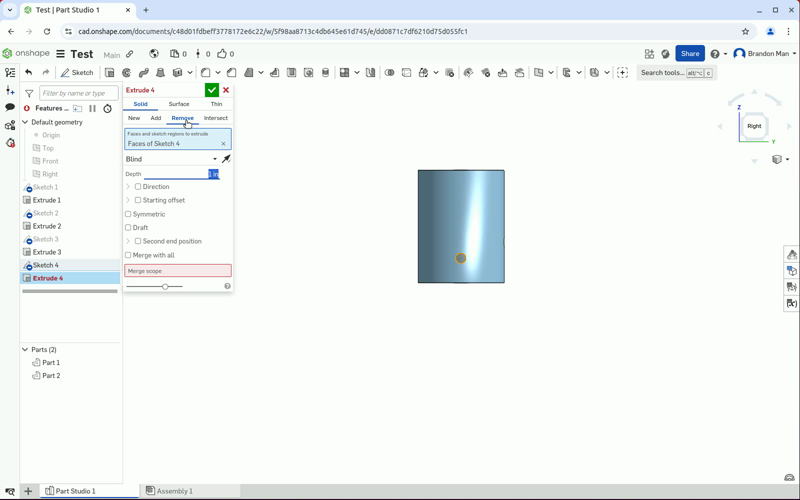
text(14.443)
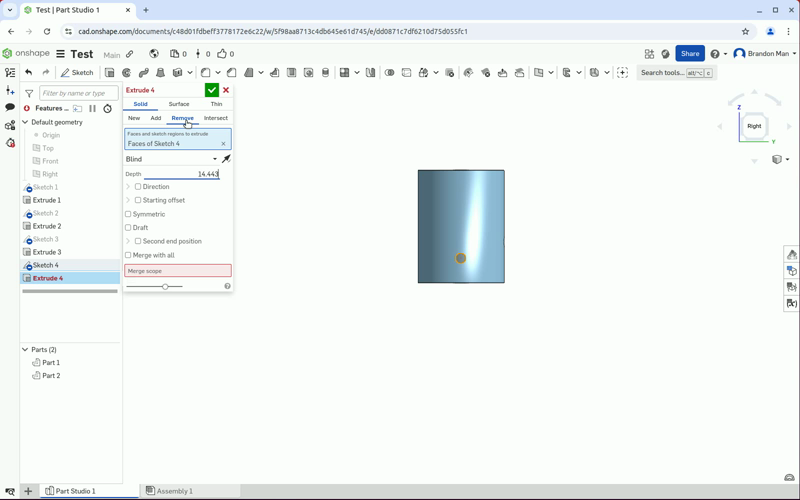
key(tab, 6)
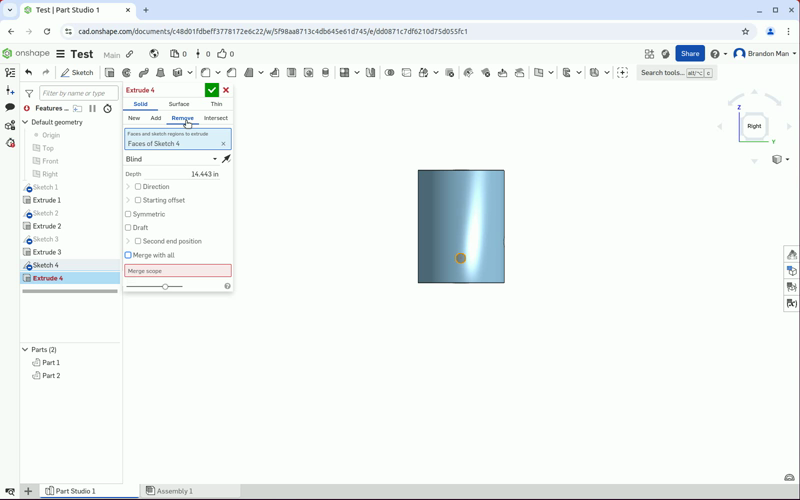
key(space)
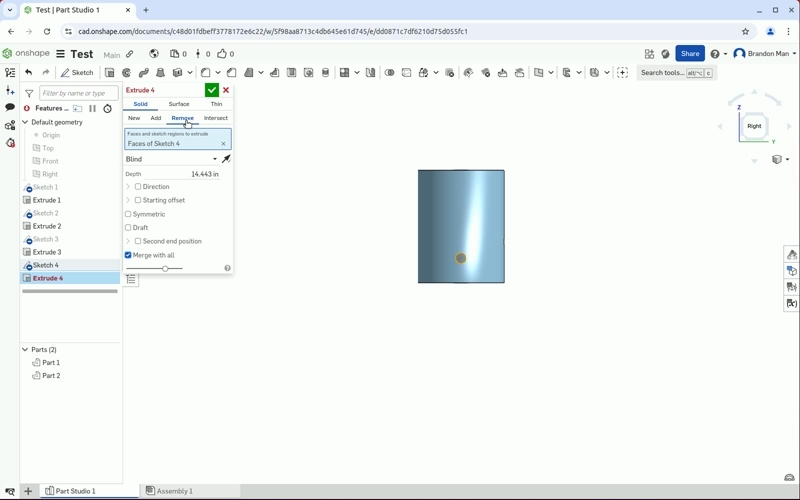
key(enter)
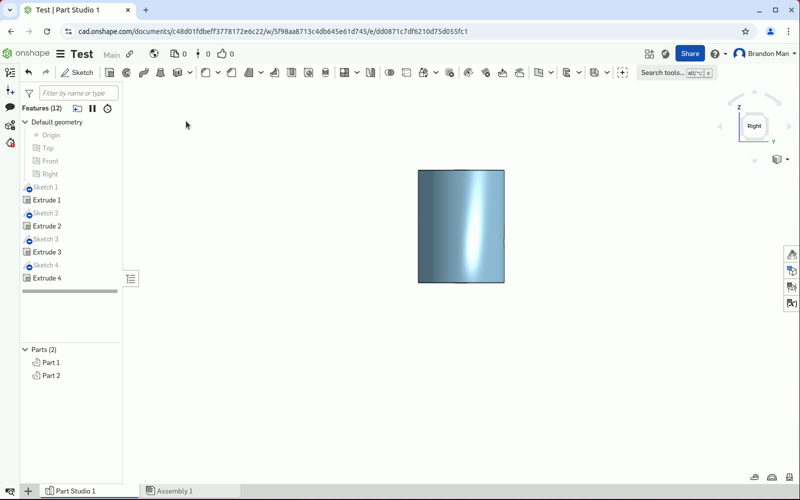
key(shift+h)
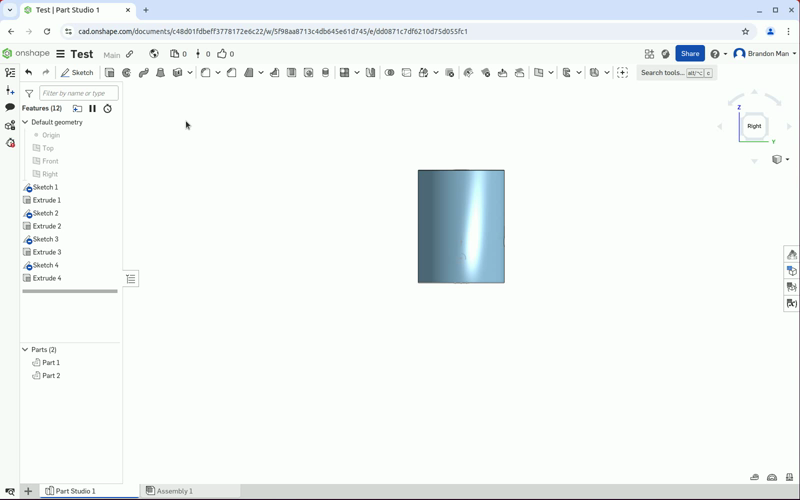
key(shift+h)
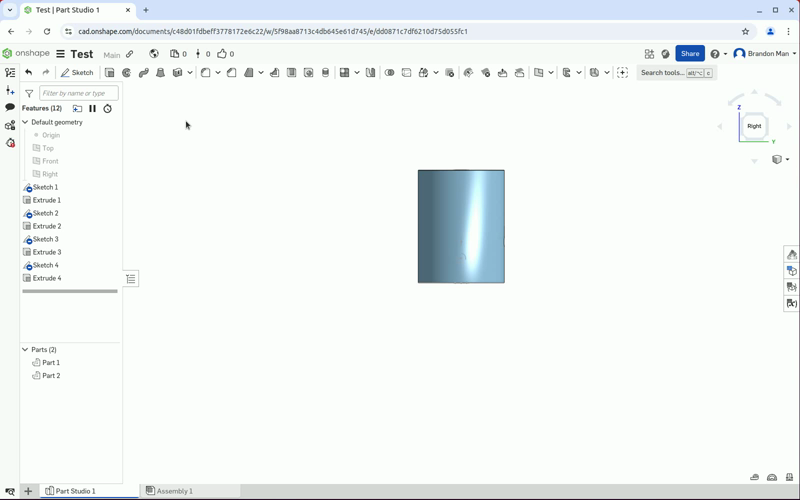
key(shift+7)
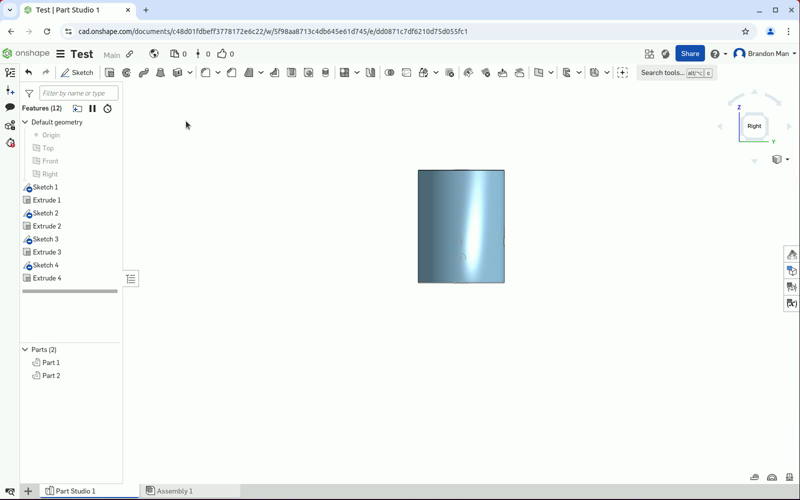
key(right, 2)
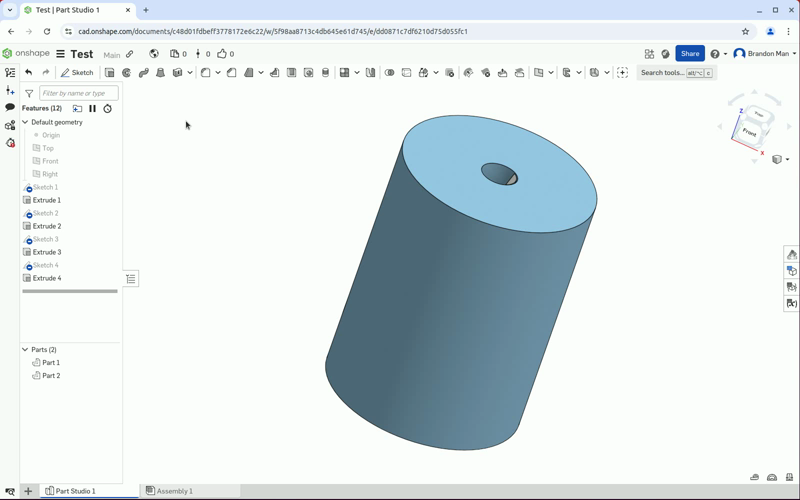
key(down, 2)
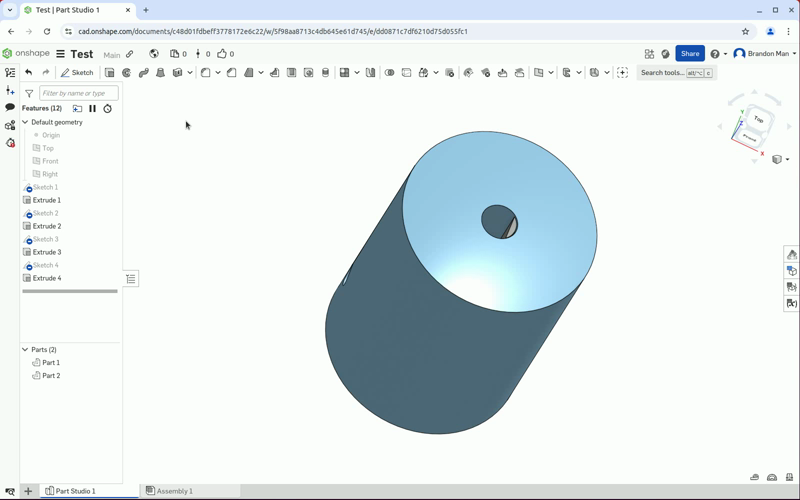
key(up, 2)
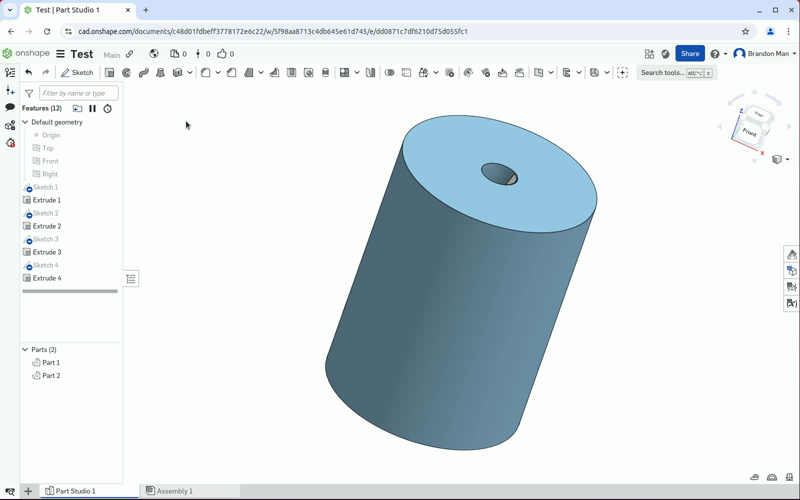
key(left, 2)
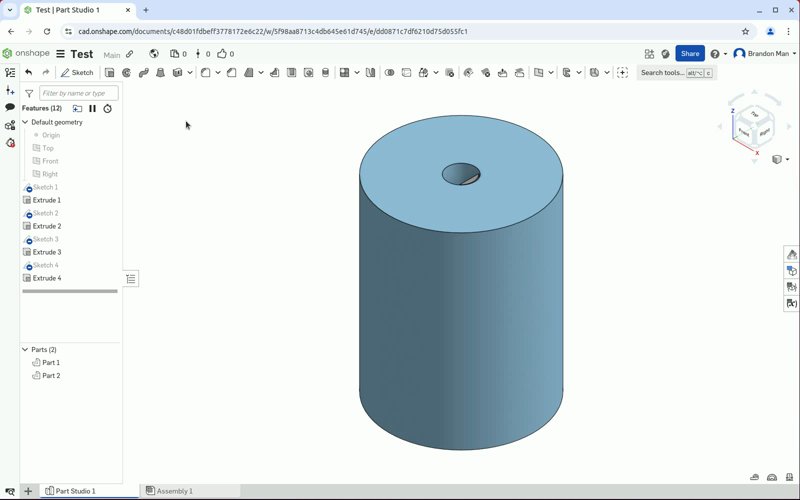
mouse_move(73, 189)
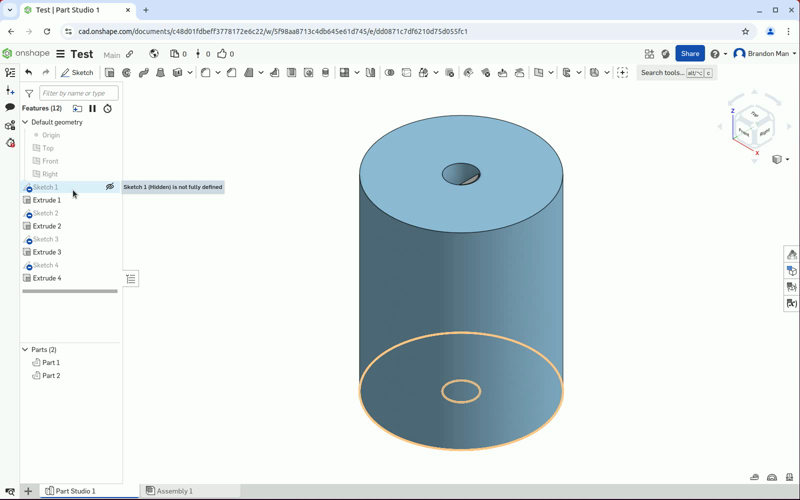
click(73, 189)